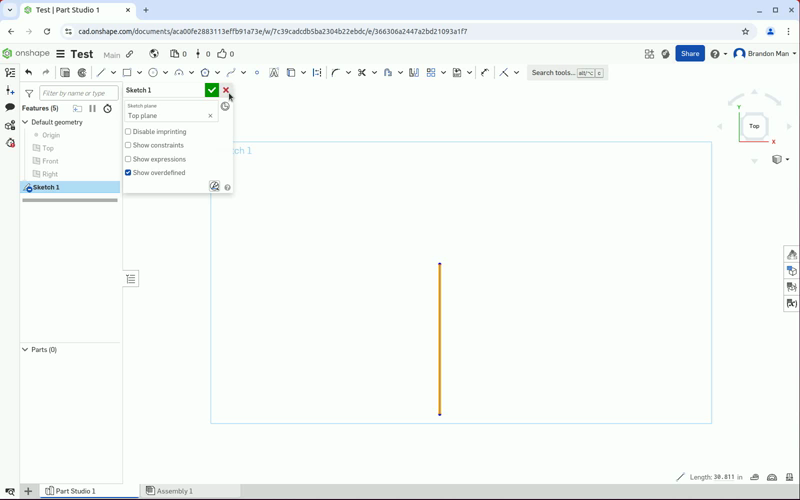
key(shift+h)
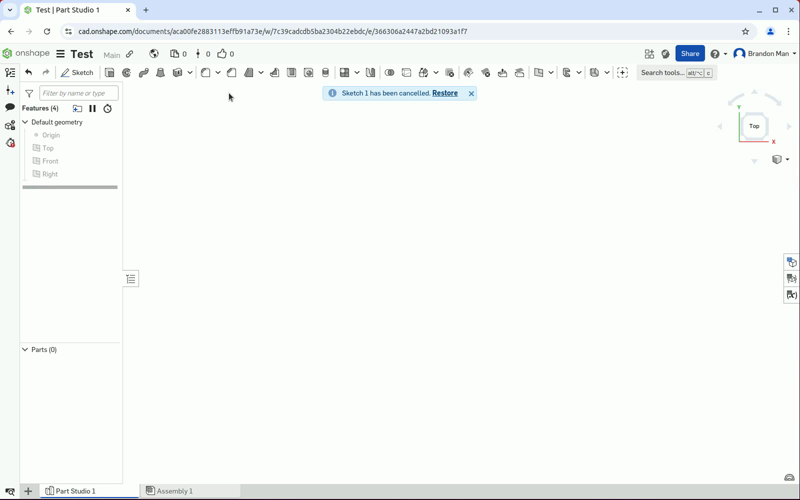
mouse_move(73, 352)
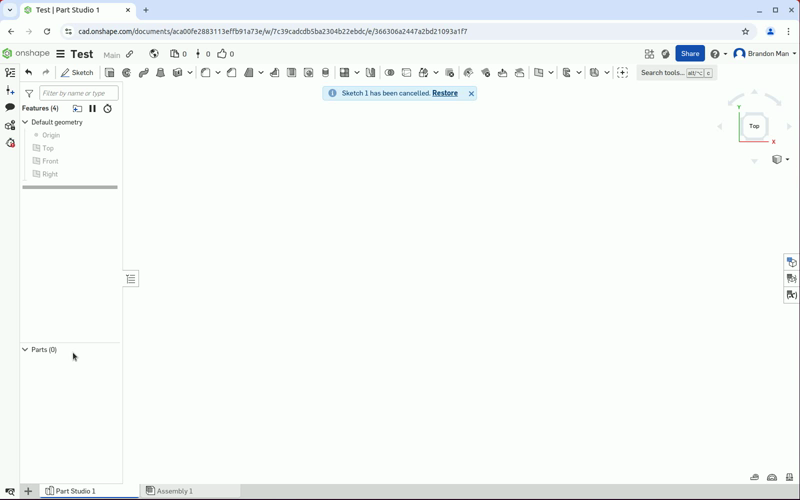
key(y)
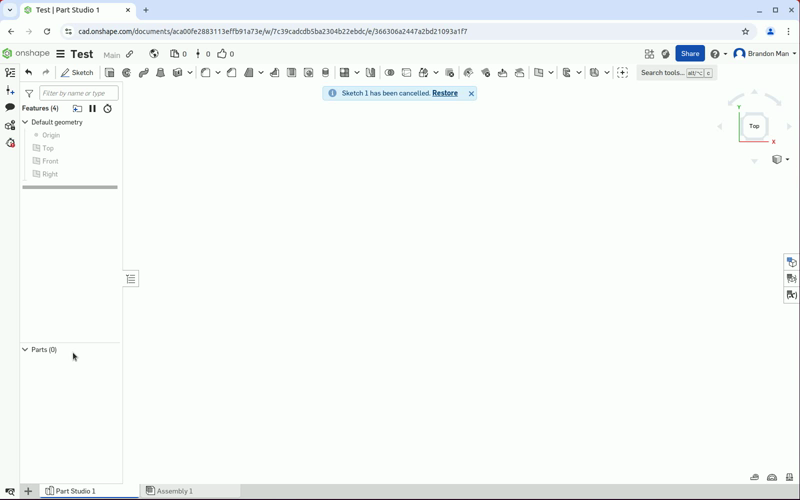
key(shift+p)
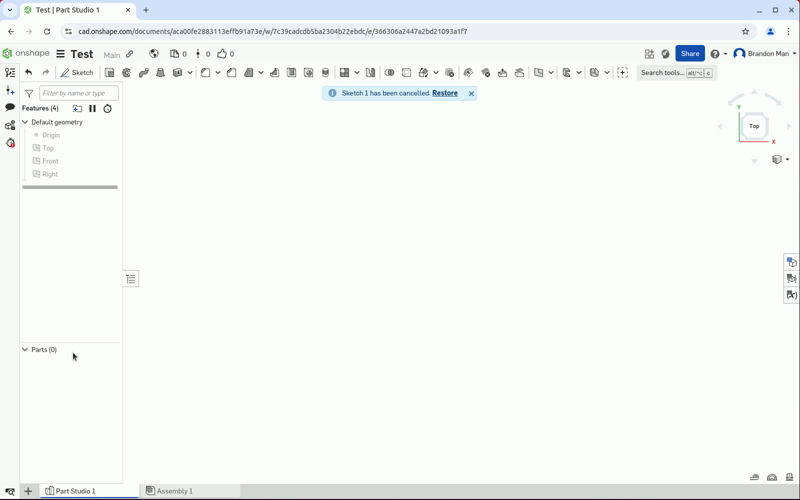
key(space)
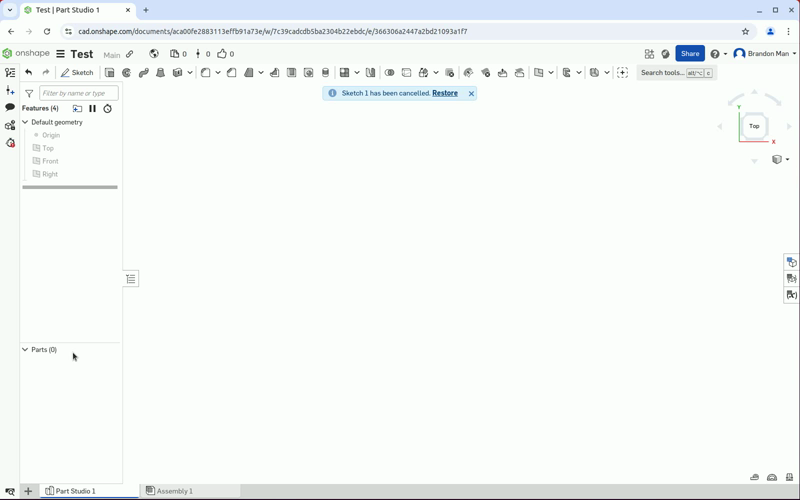
key_down(shift)
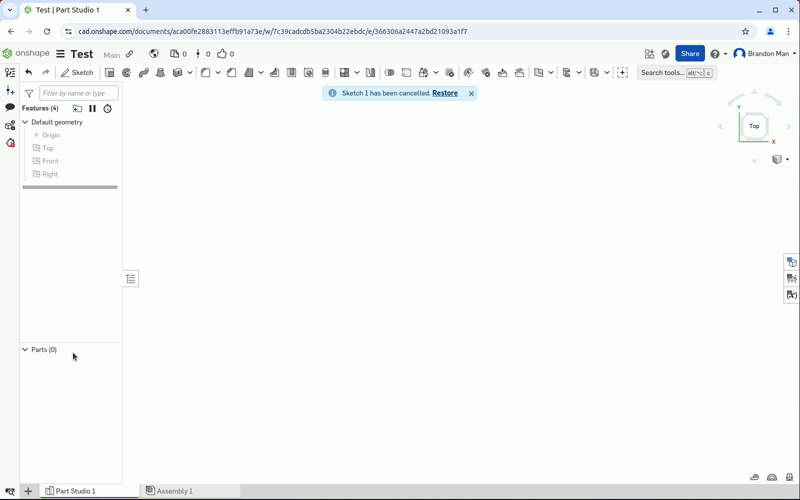
key(up)
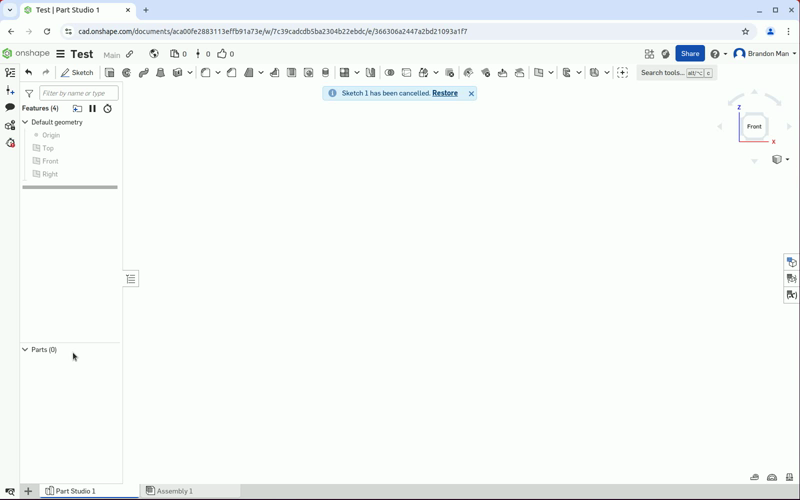
key_up(shift)
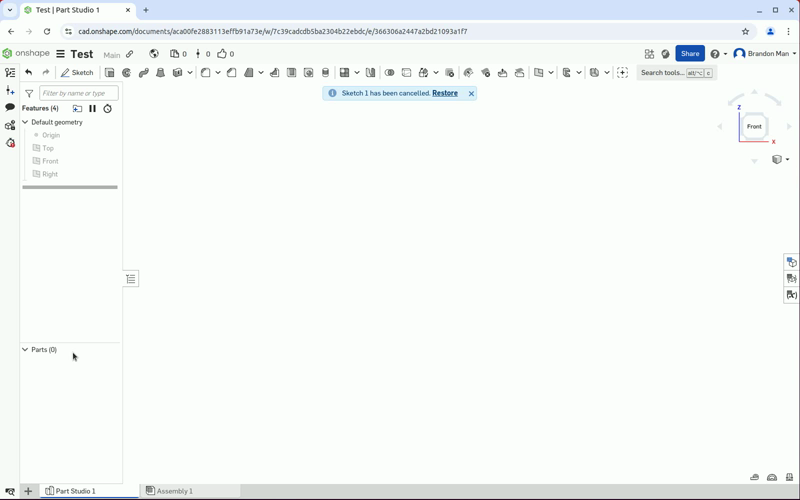
mouse_move(73, 352)
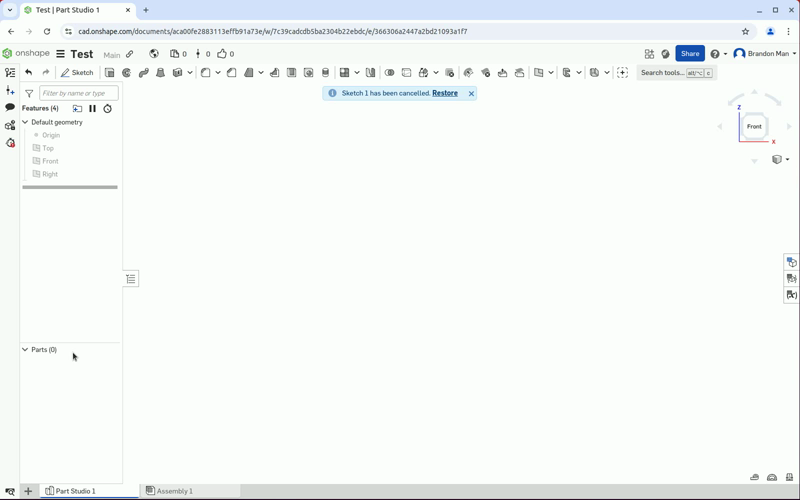
key(shift+y)
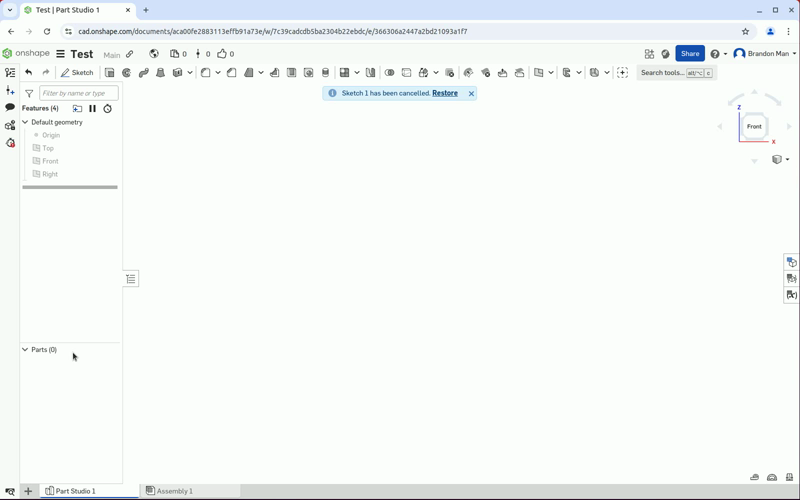
key(shift+s)
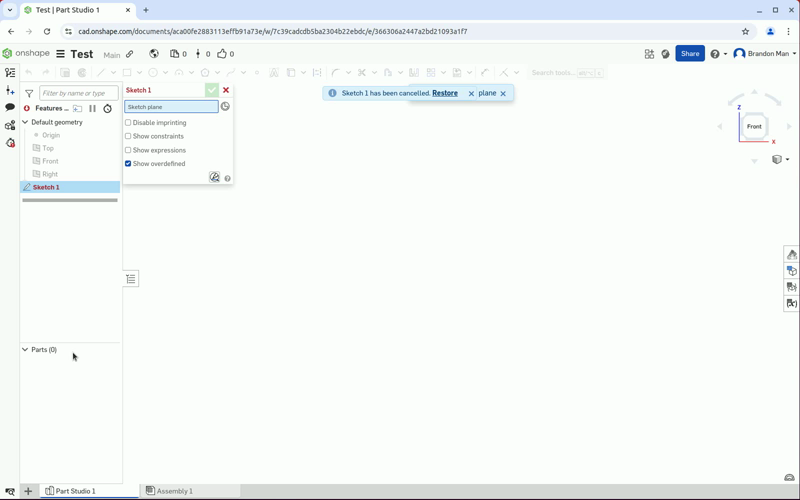
mouse_move(73, 163)
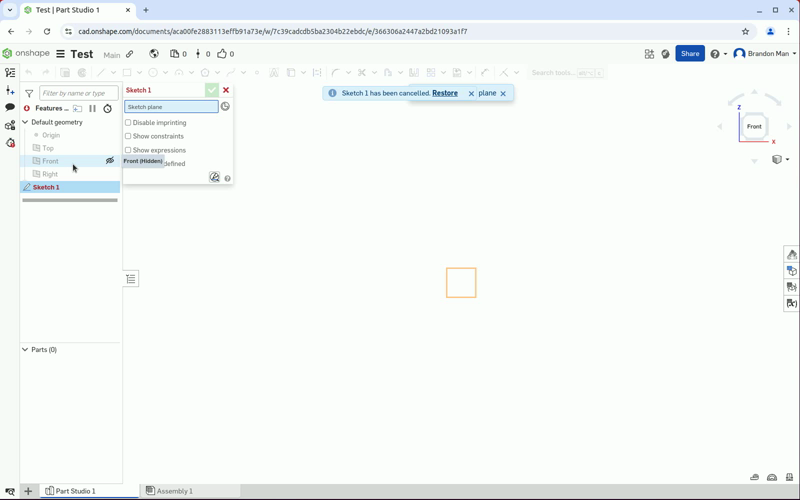
click(73, 163)
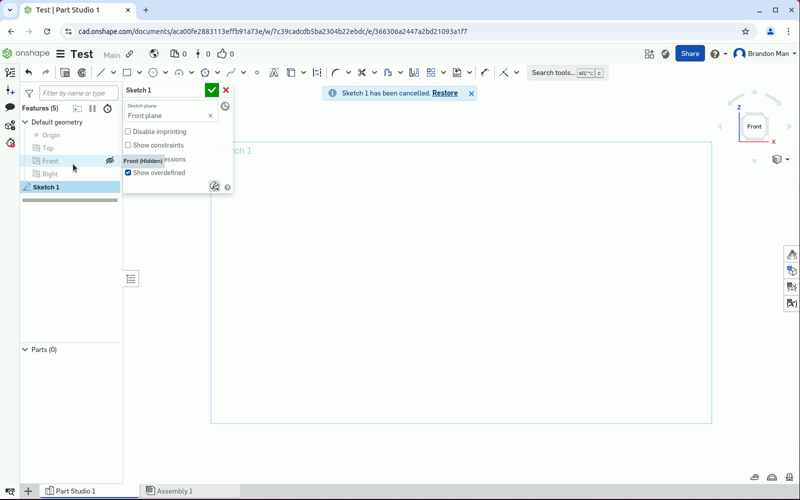
mouse_move(73, 352)
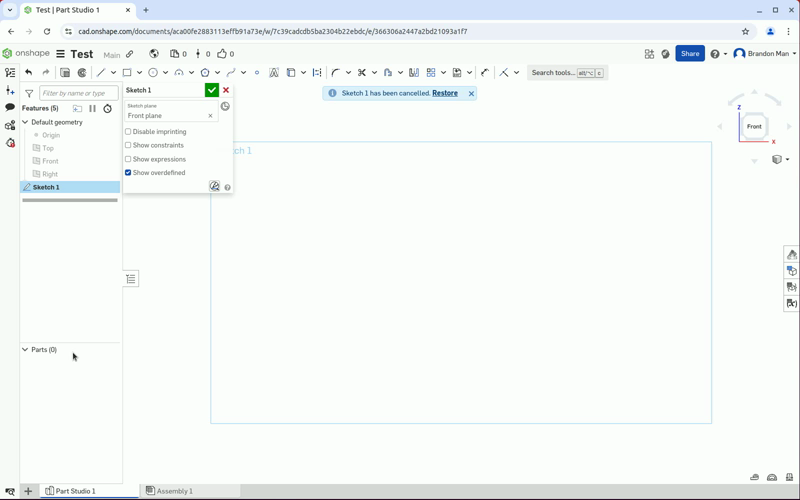
key(y)
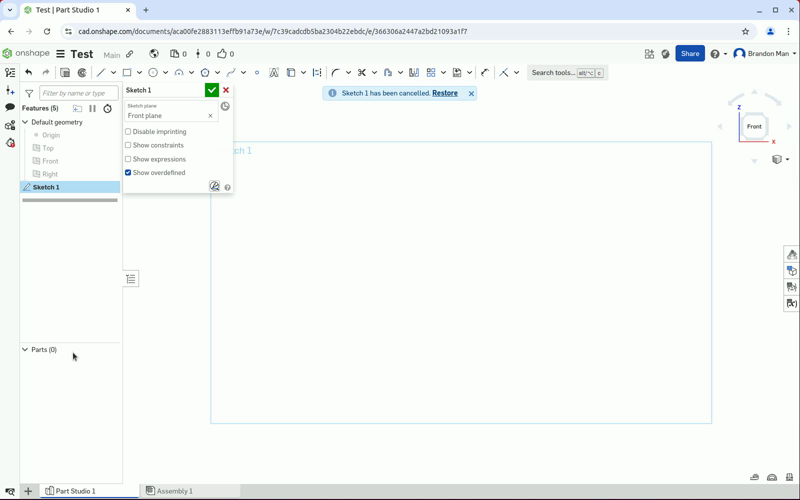
key(l)
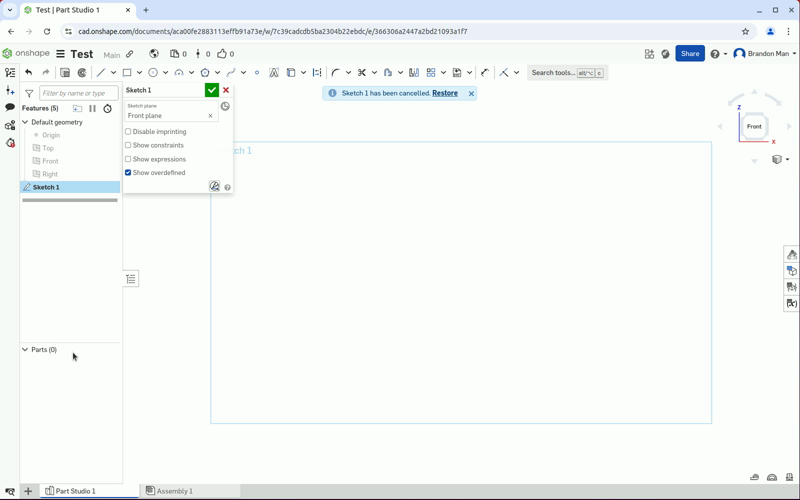
key_down(shift)
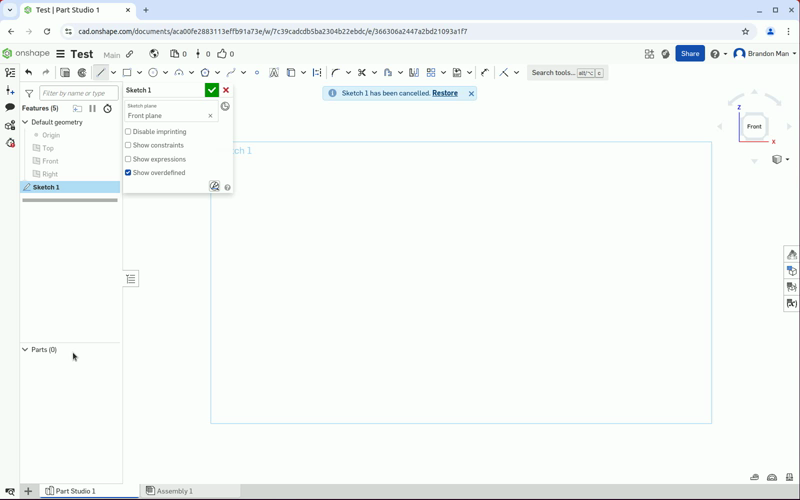
mouse_move(460, 395)
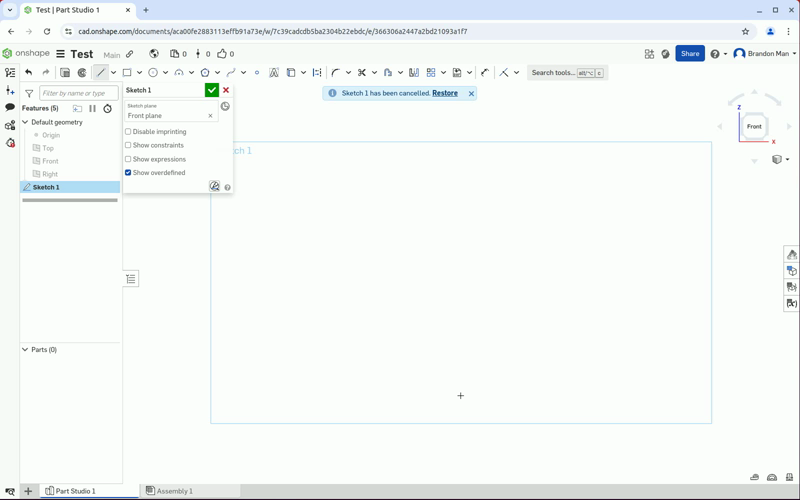
click(460, 395)
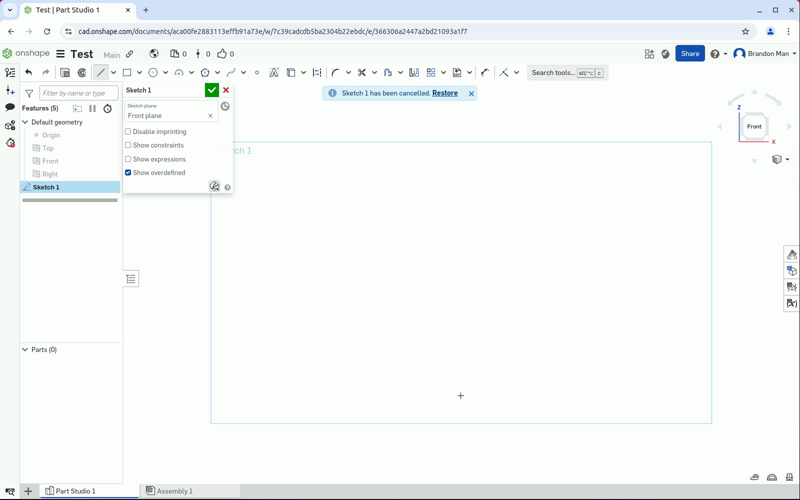
key_up(shift)
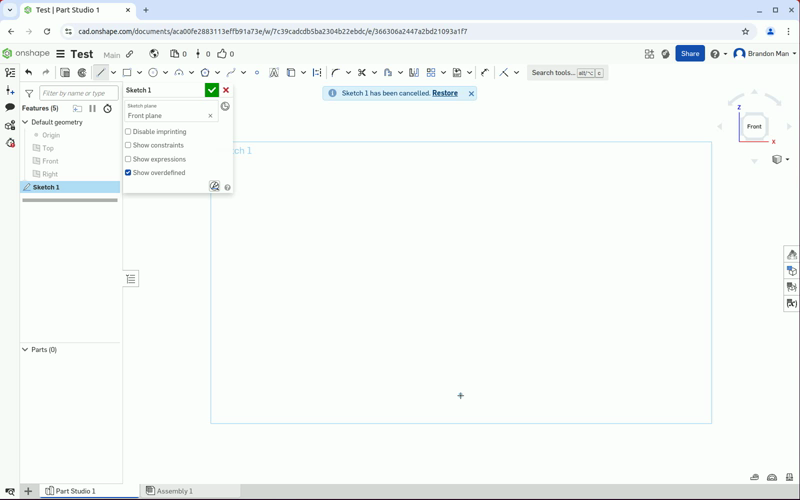
key_down(shift)
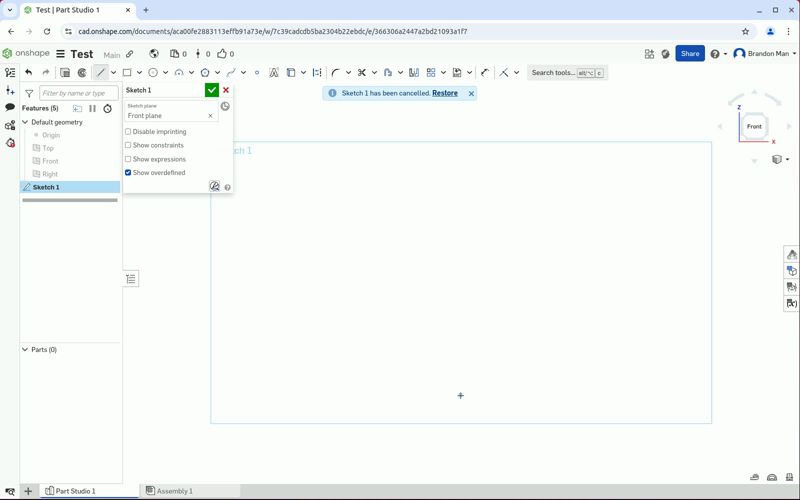
mouse_move(573, 395)
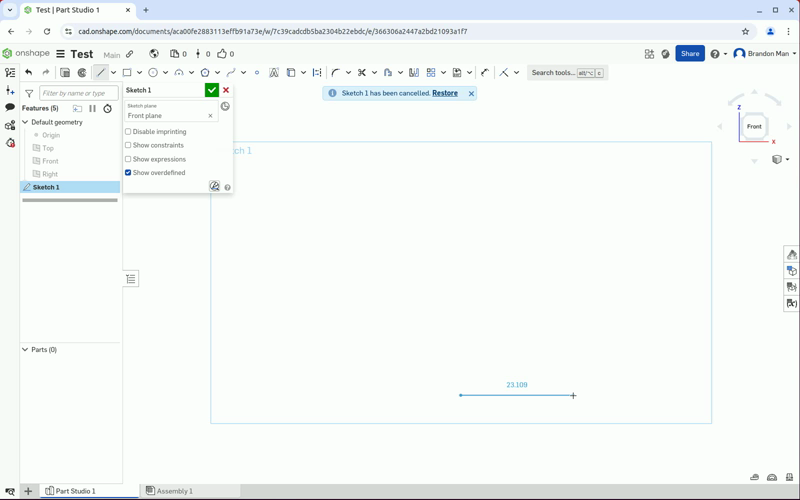
click(573, 395)
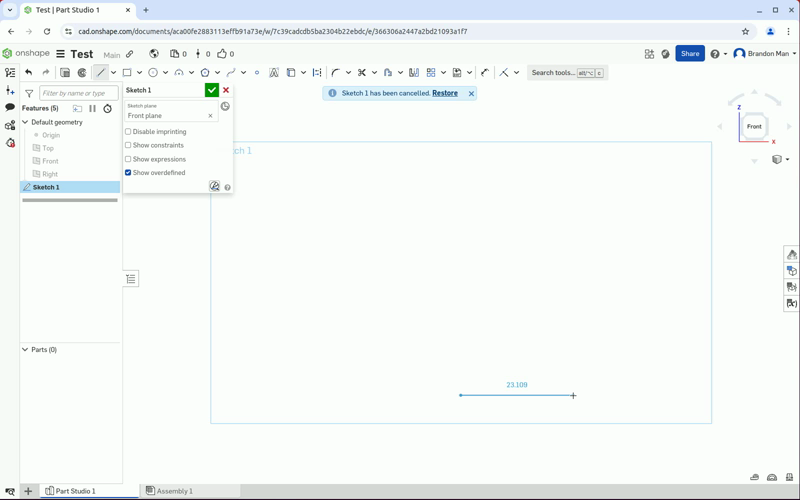
key_up(shift)
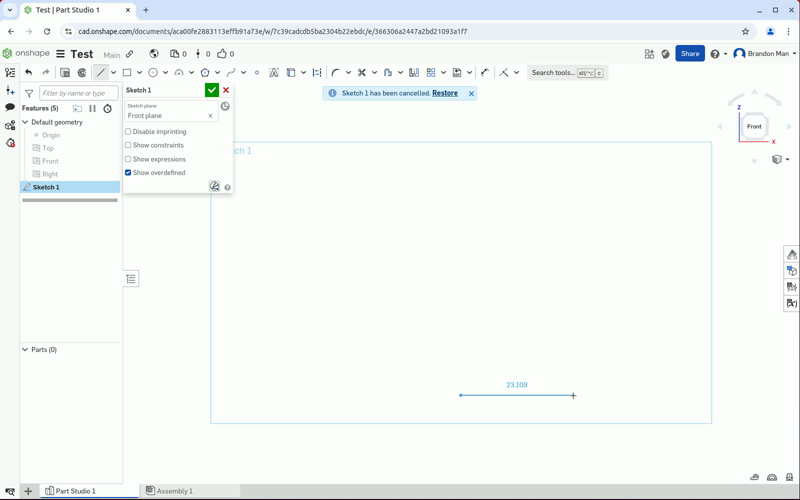
key_down(shift)
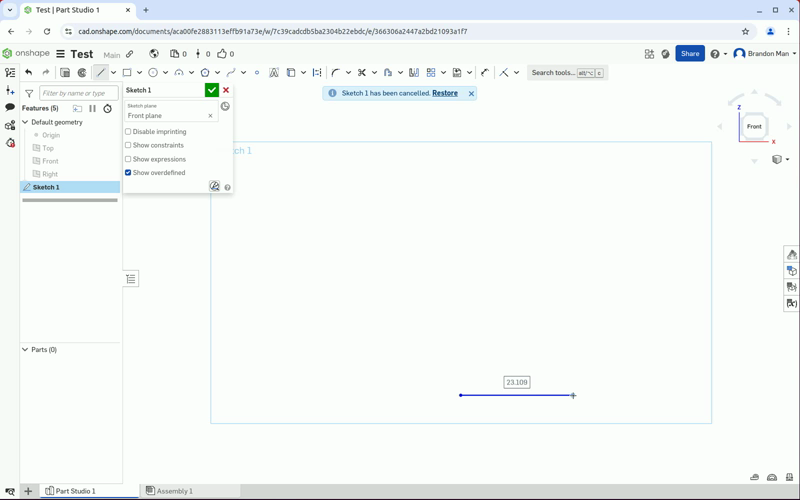
mouse_move(573, 282)
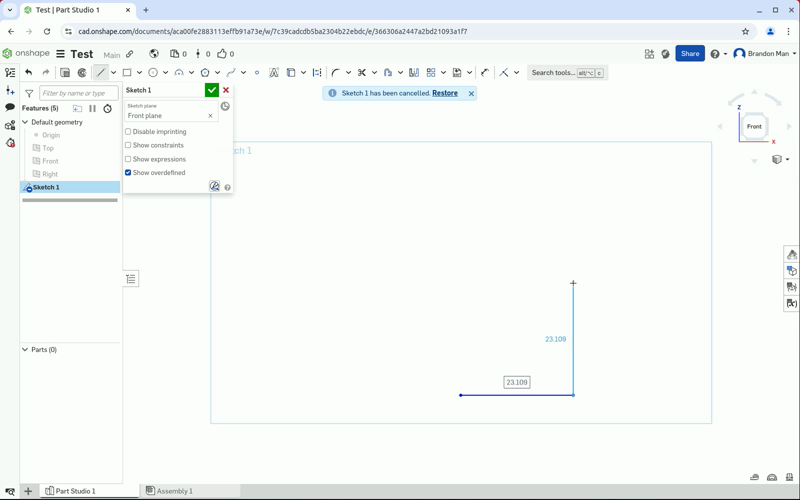
click(573, 282)
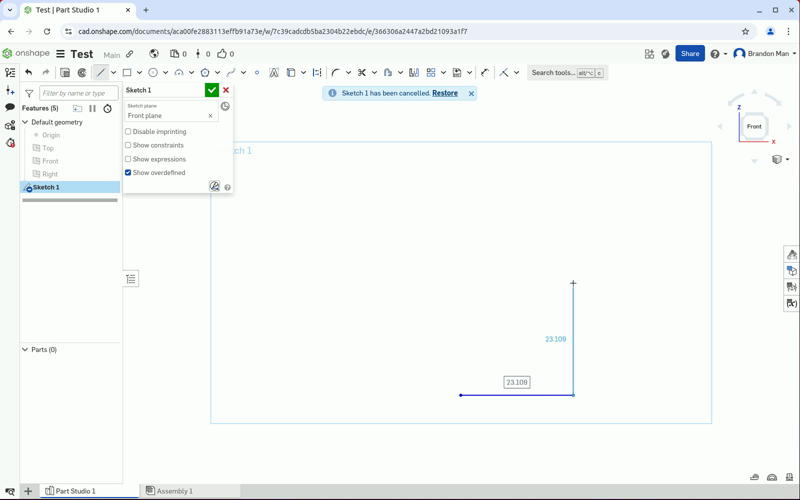
key_up(shift)
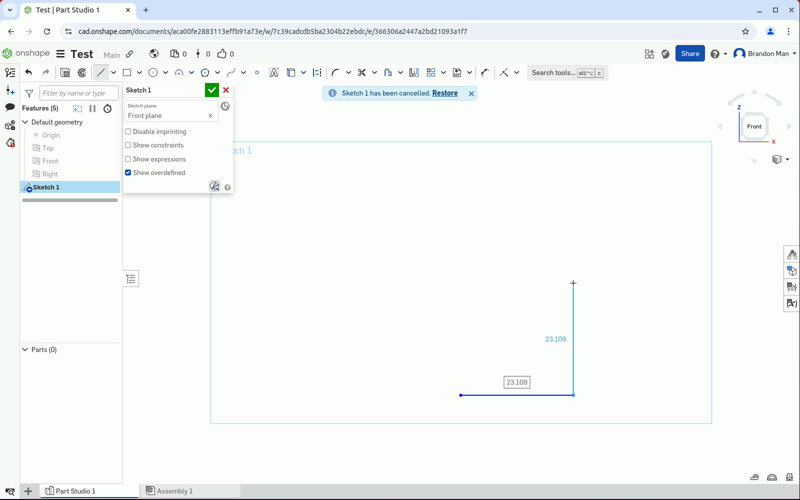
key_down(shift)
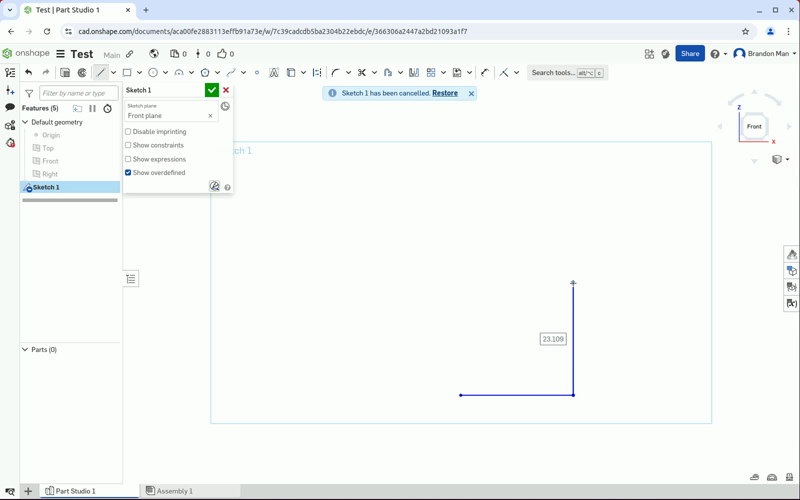
mouse_move(460, 282)
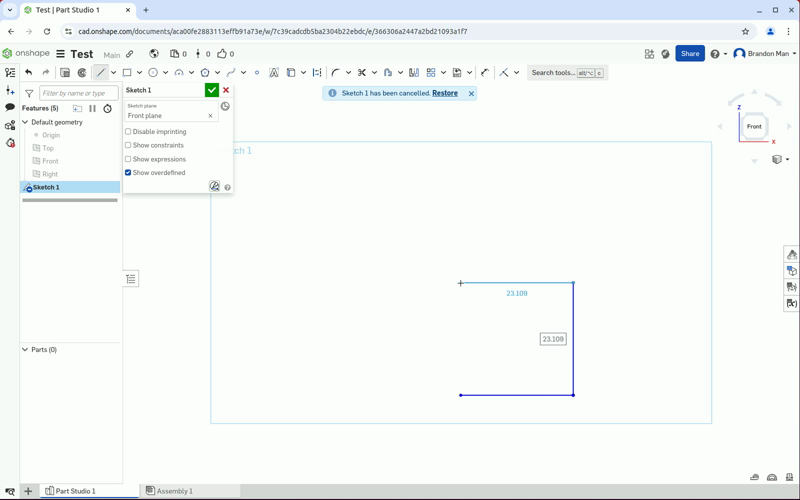
click(460, 282)
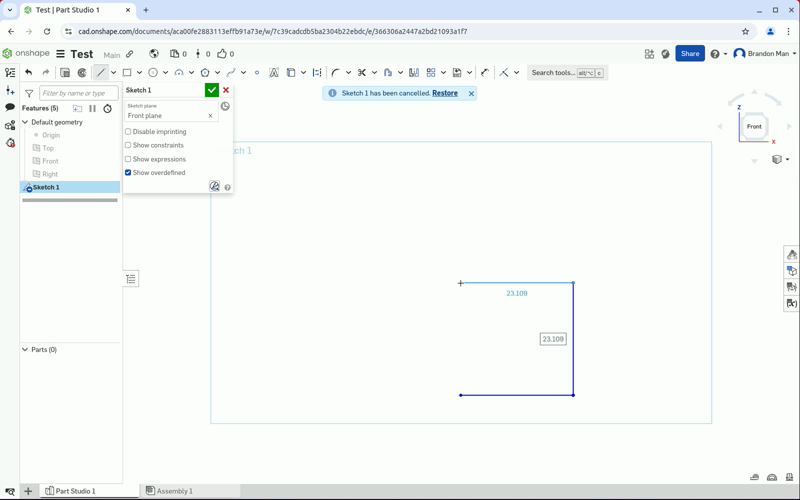
key_up(shift)
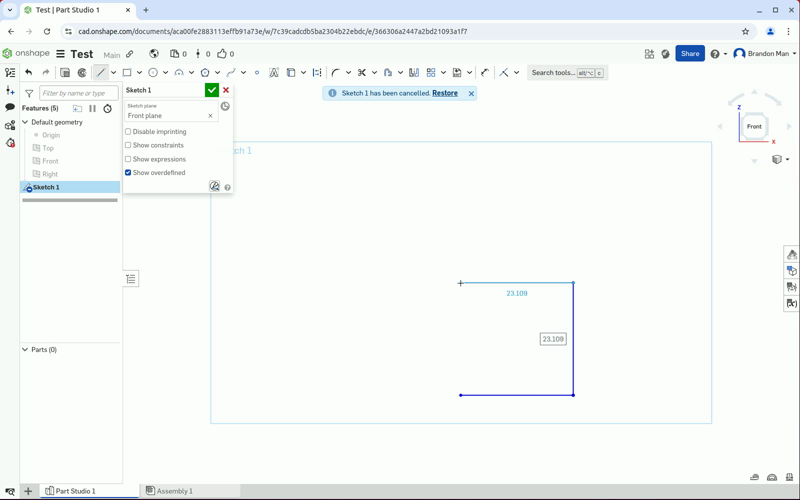
key_down(shift)
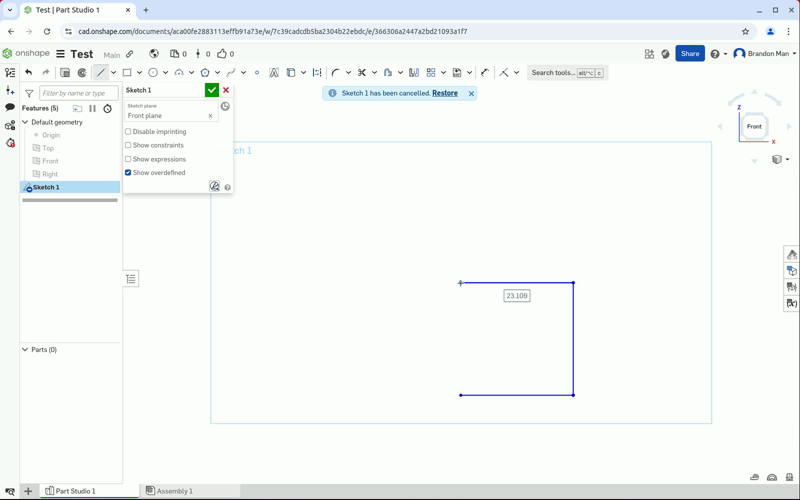
mouse_move(460, 395)
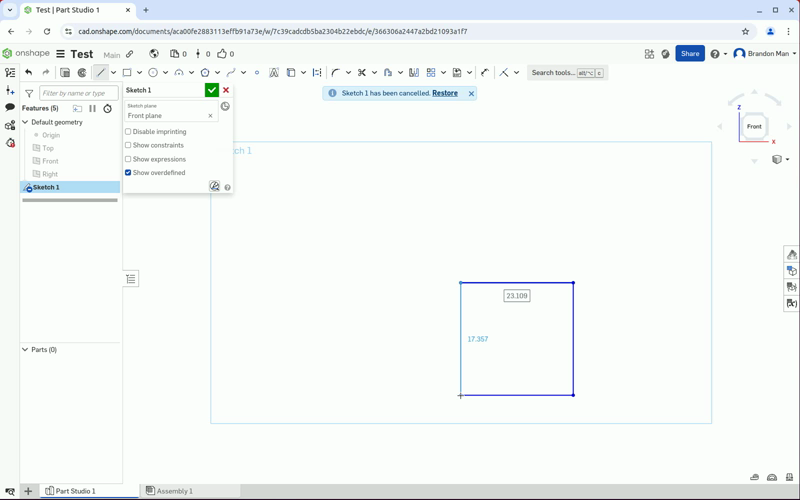
key_up(shift)
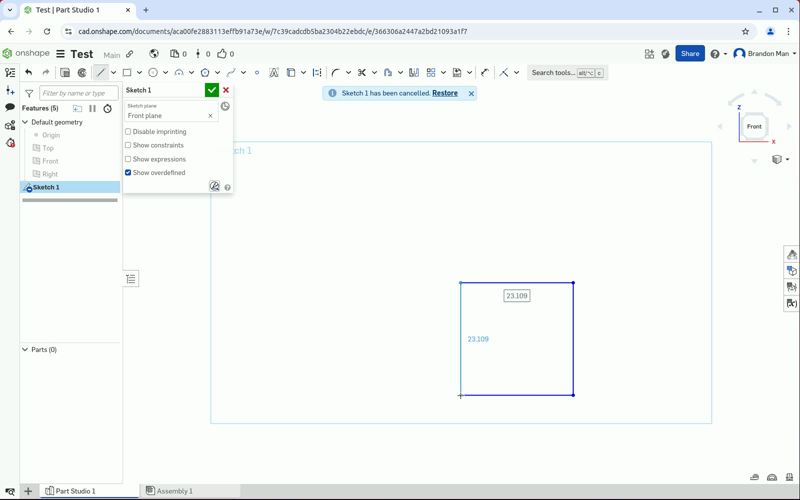
click(460, 395)
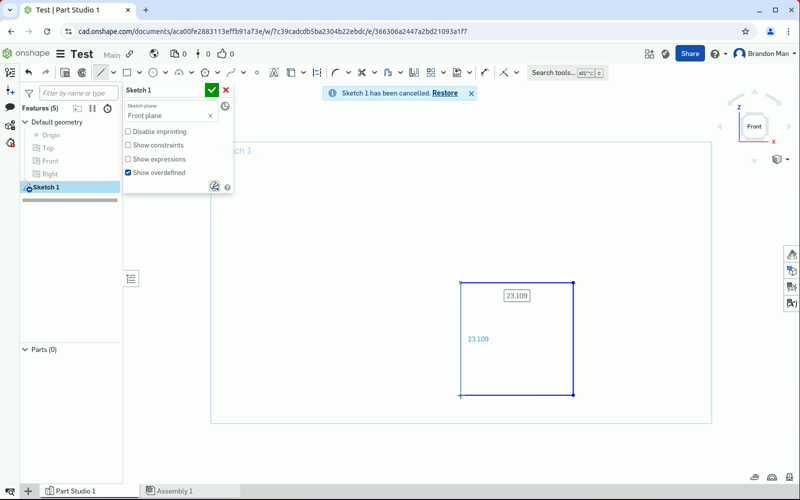
key(esc)
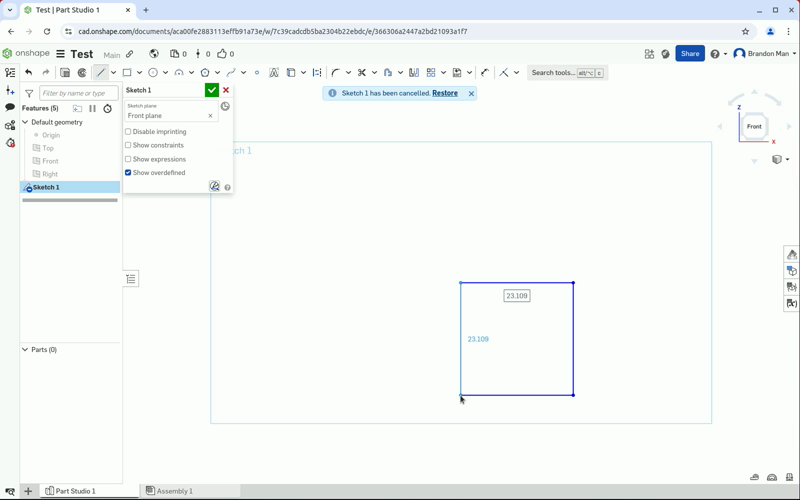
mouse_move(559, 335)
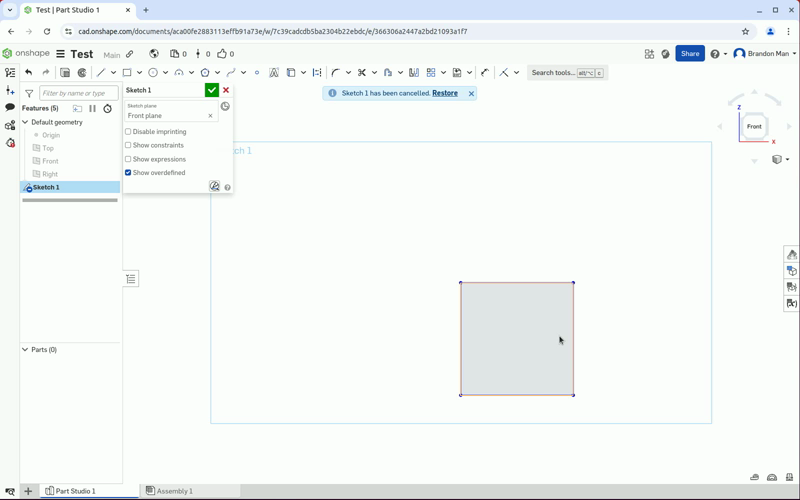
click(559, 335)
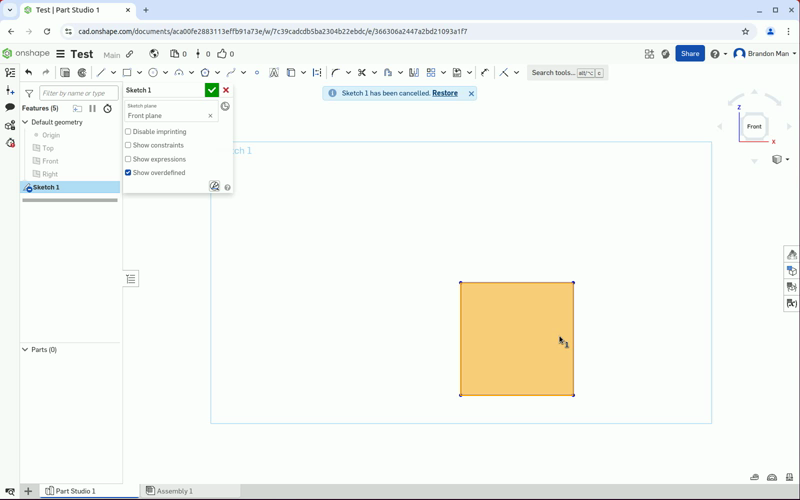
mouse_move(73, 352)
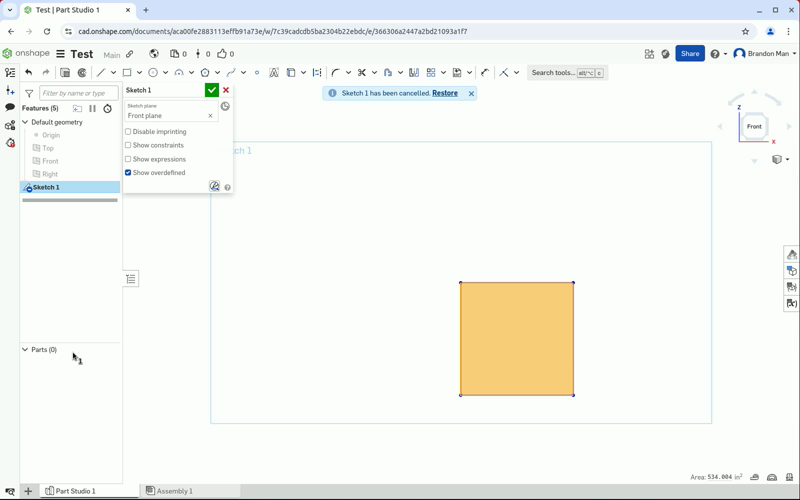
key(shift+y)
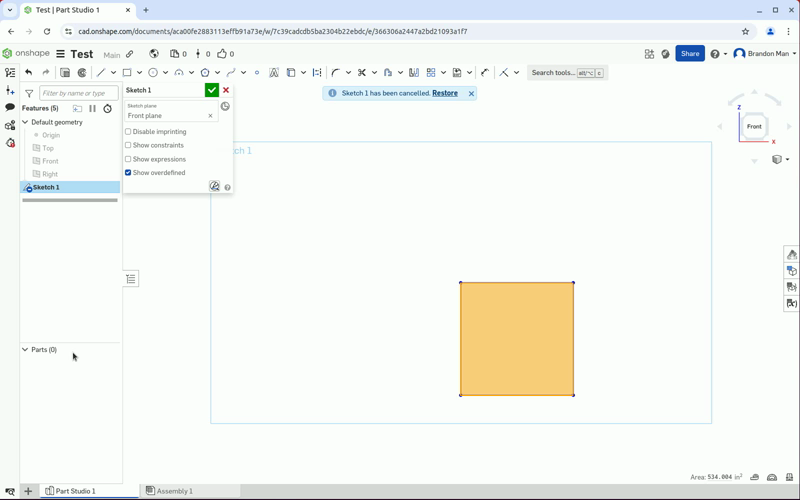
key(shift+e)
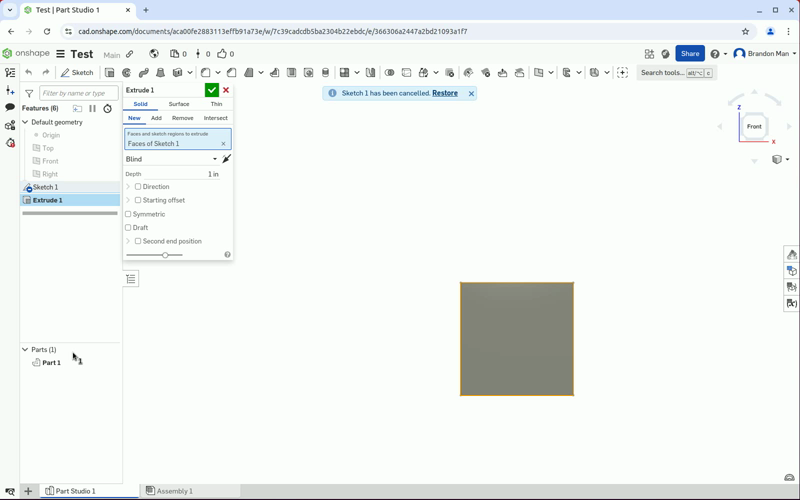
mouse_move(143, 106)
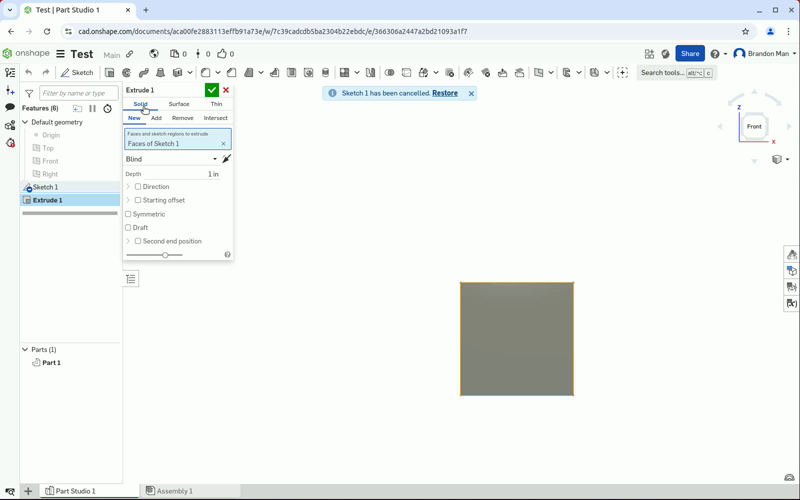
click(143, 106)
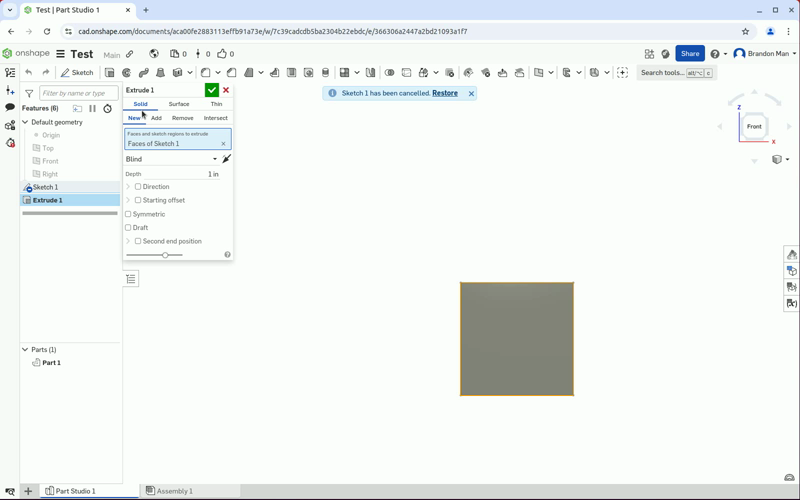
mouse_move(137, 120)
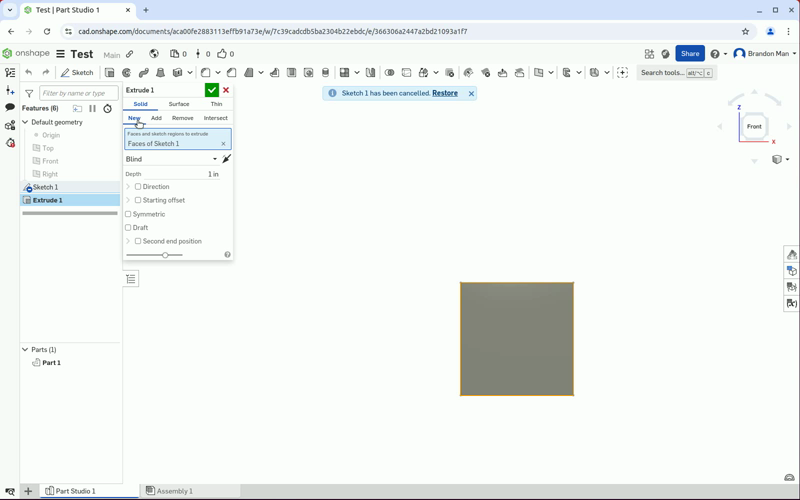
click(137, 120)
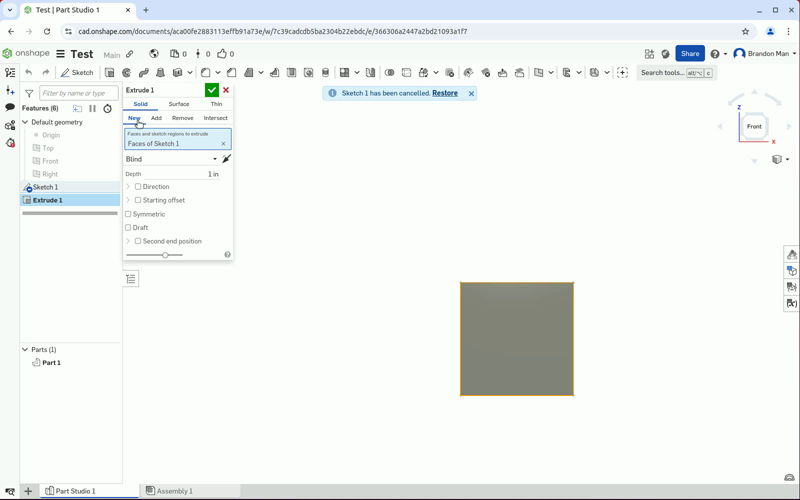
key(tab, 4)
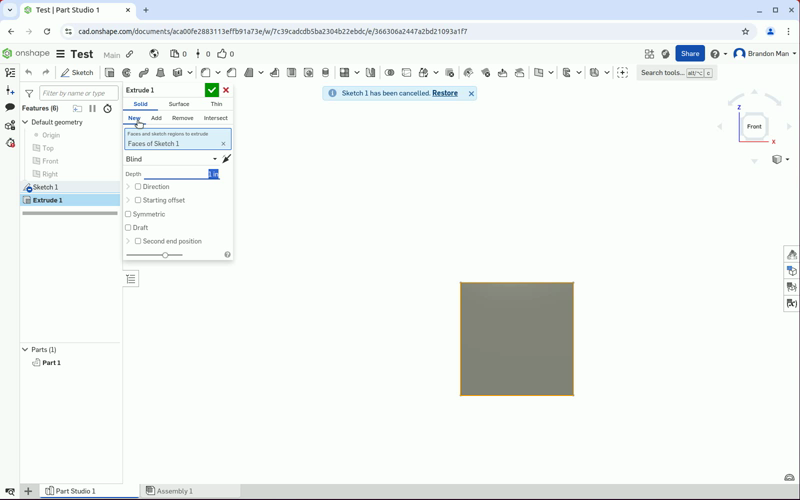
text(23.108)
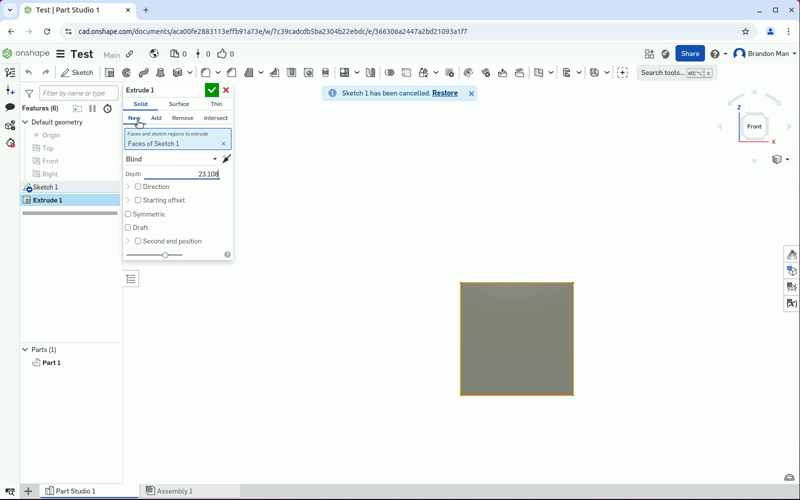
key(enter)
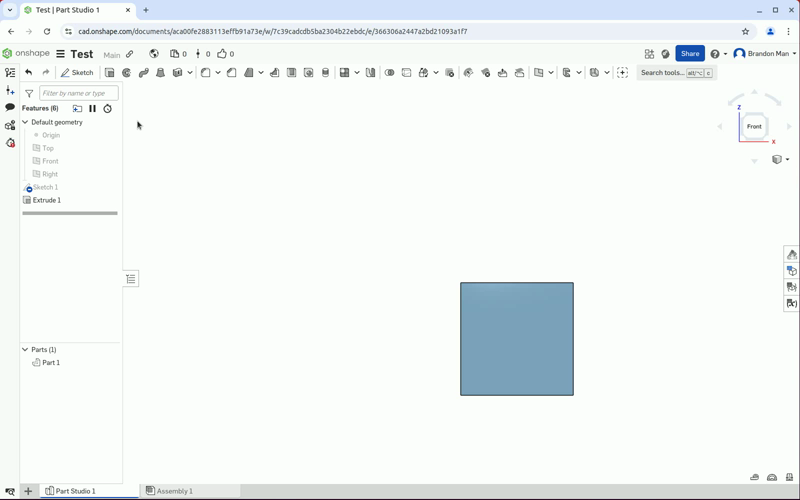
key(shift+h)
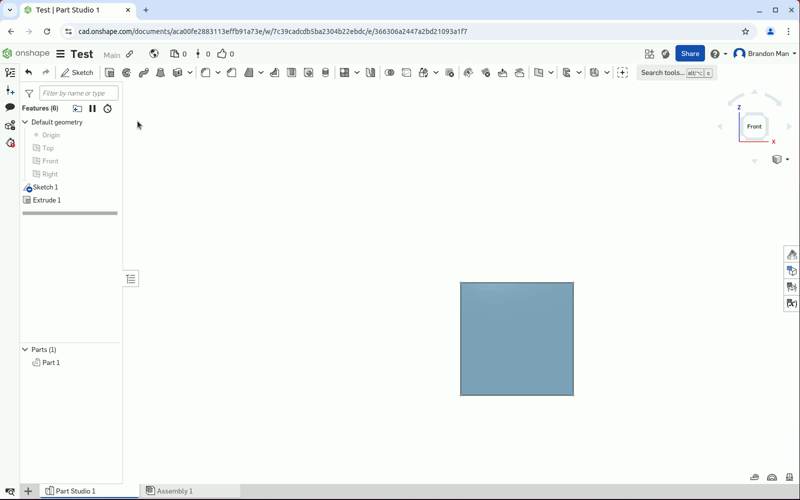
key(shift+h)
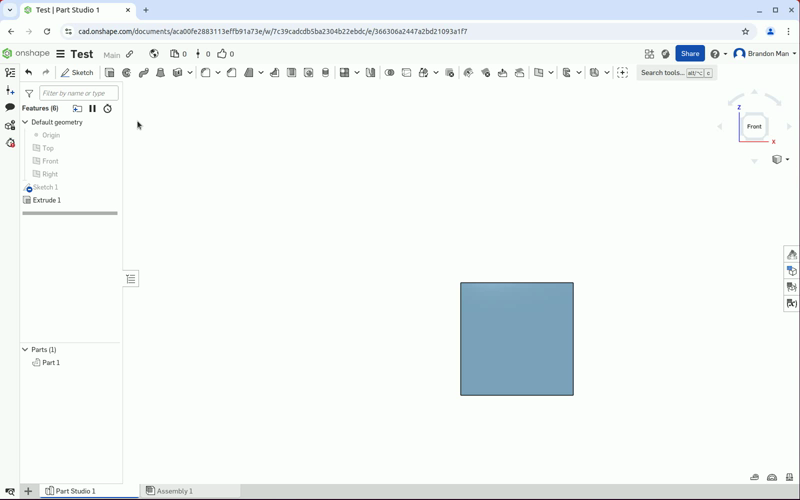
mouse_move(73, 189)
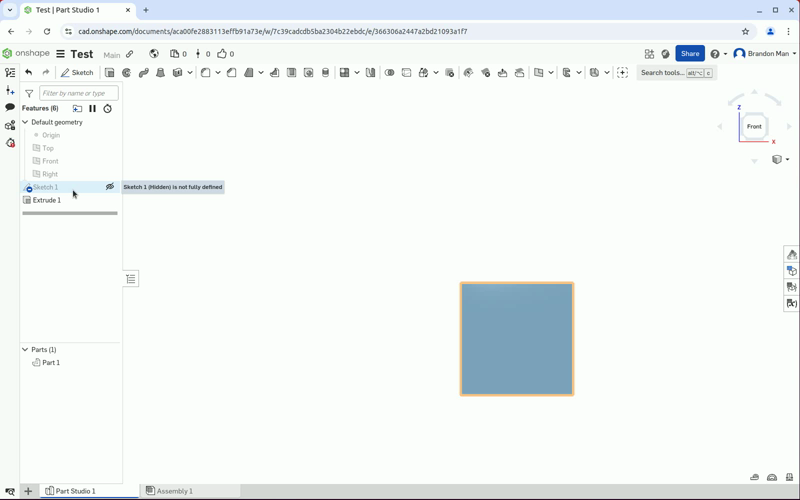
click(73, 189)
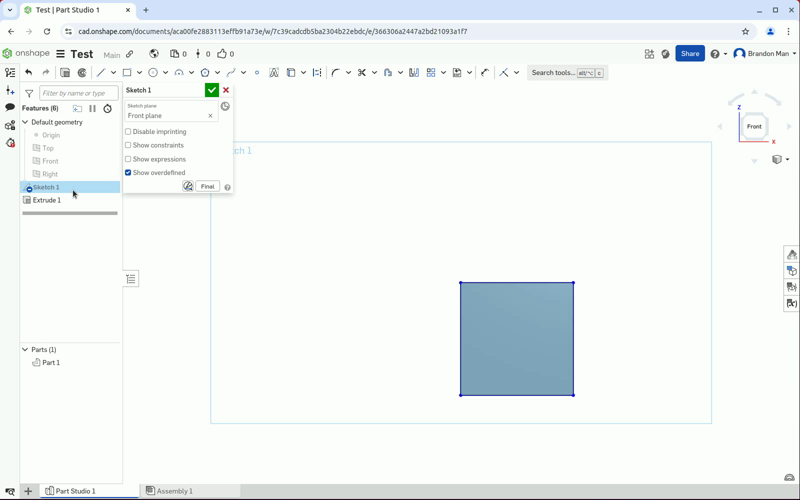
mouse_move(229, 92)
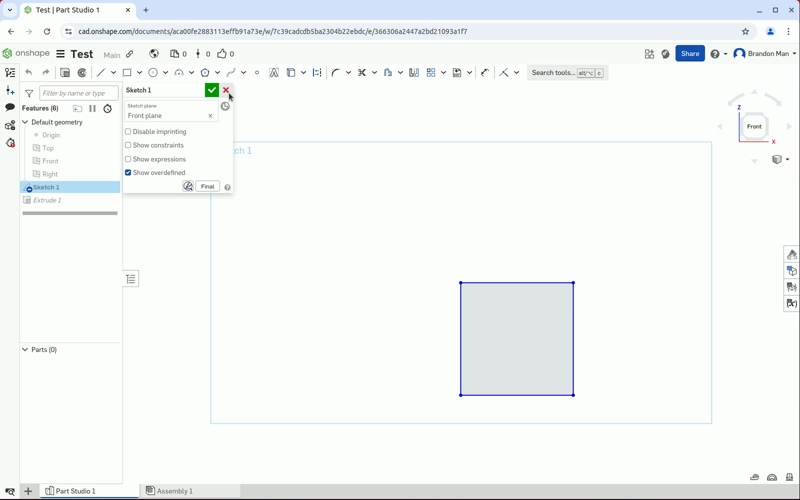
click(229, 92)
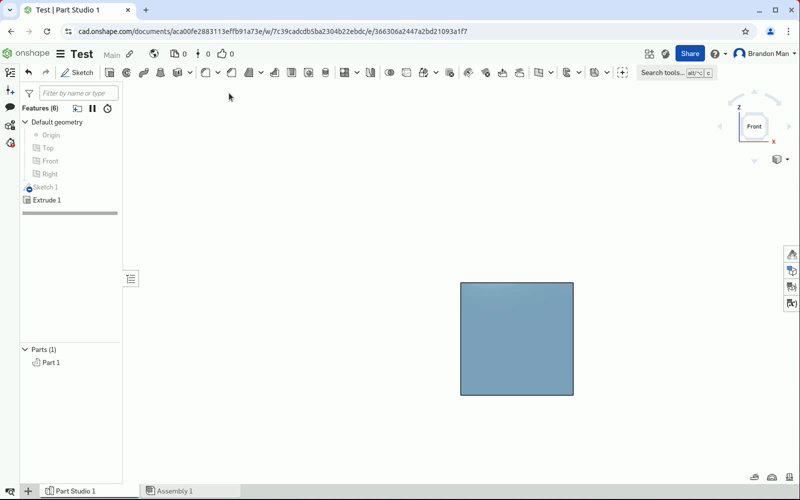
mouse_move(541, 75)
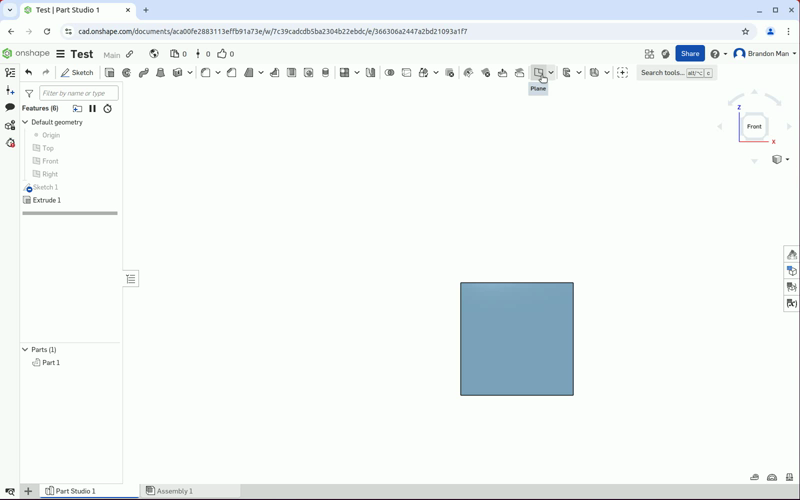
click(541, 75)
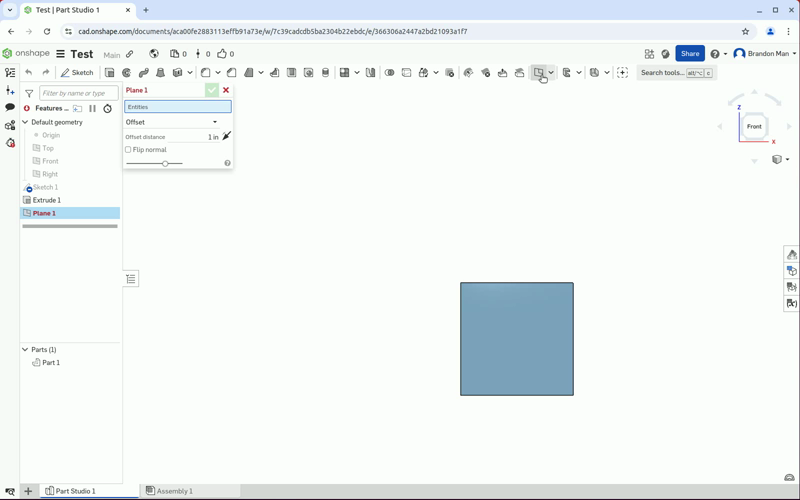
mouse_move(73, 163)
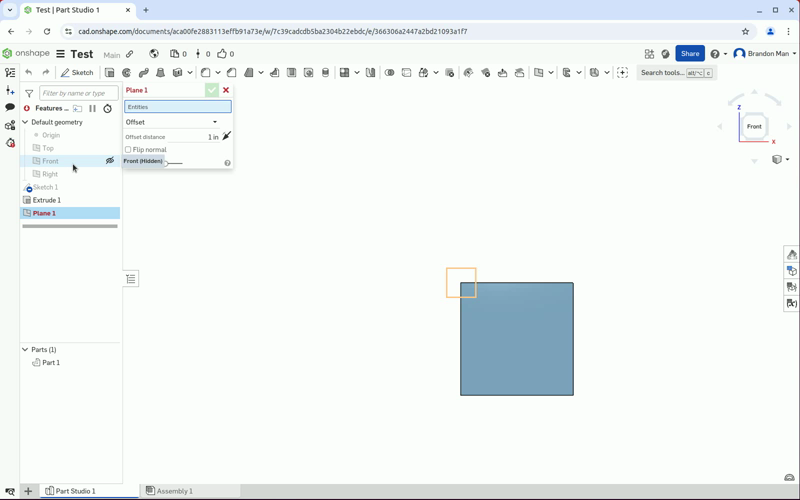
click(73, 163)
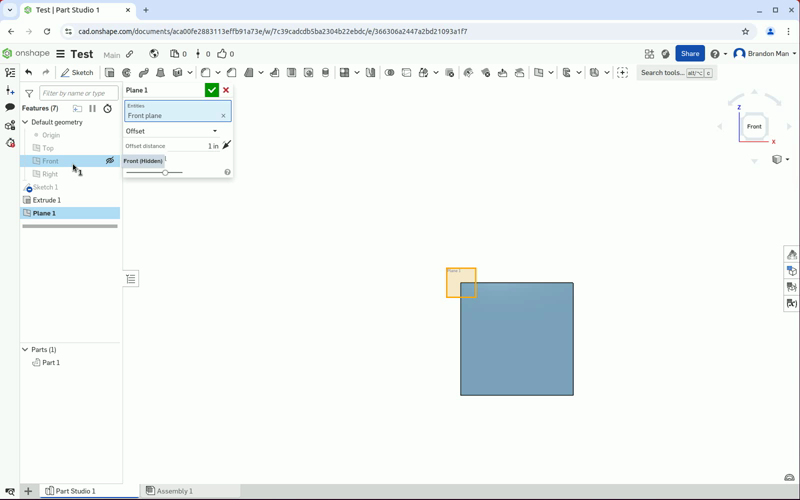
key(tab, 2)
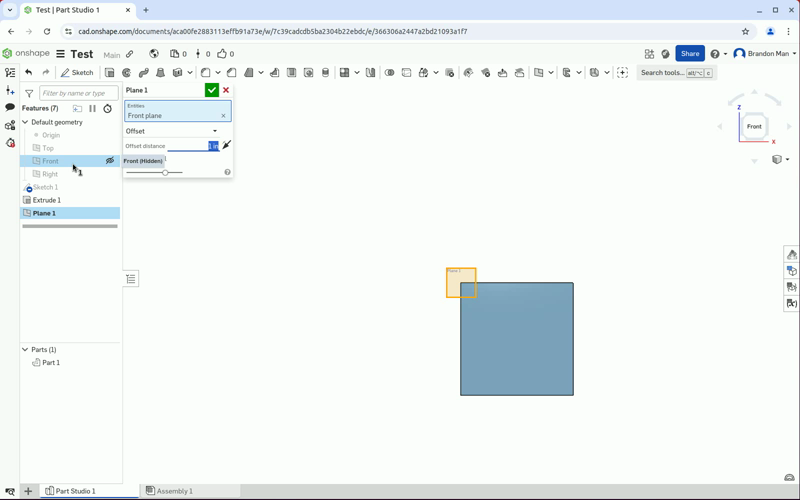
text(23.108)
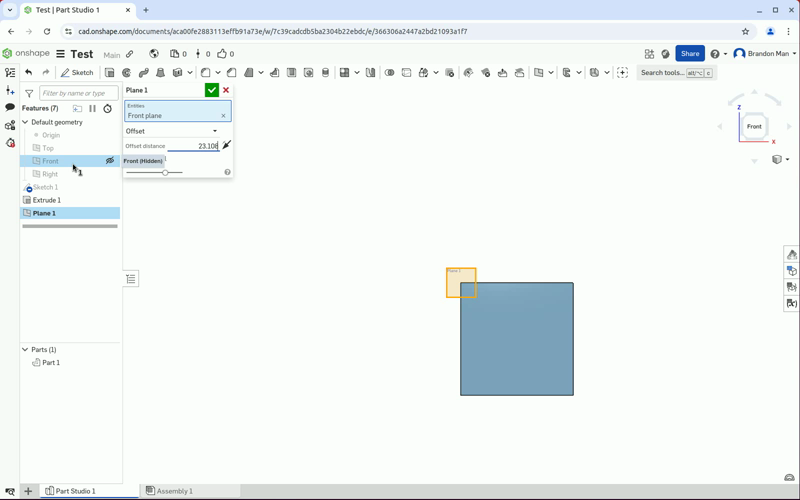
key(enter, 2)
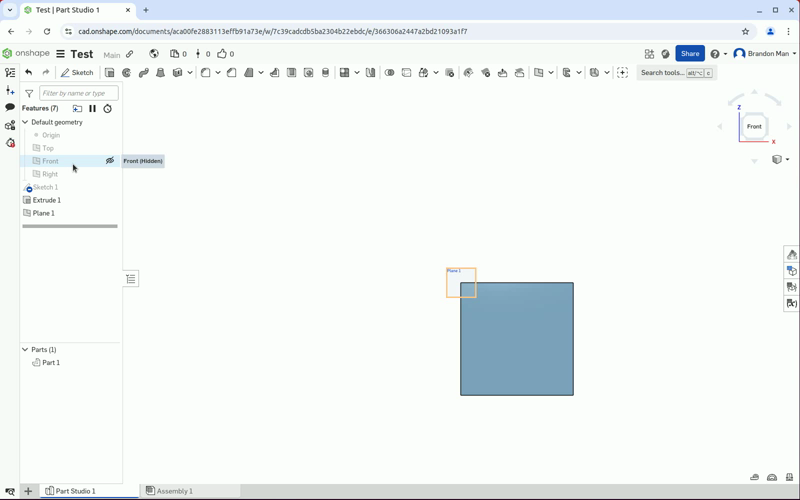
key(shift+s)
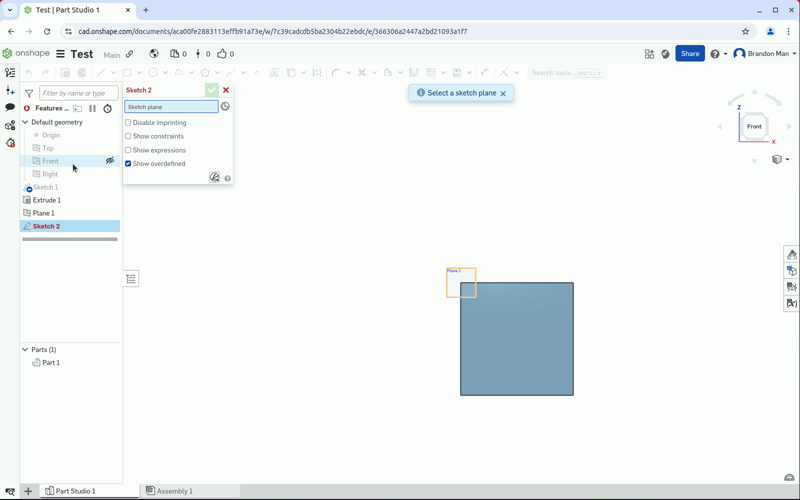
mouse_move(73, 215)
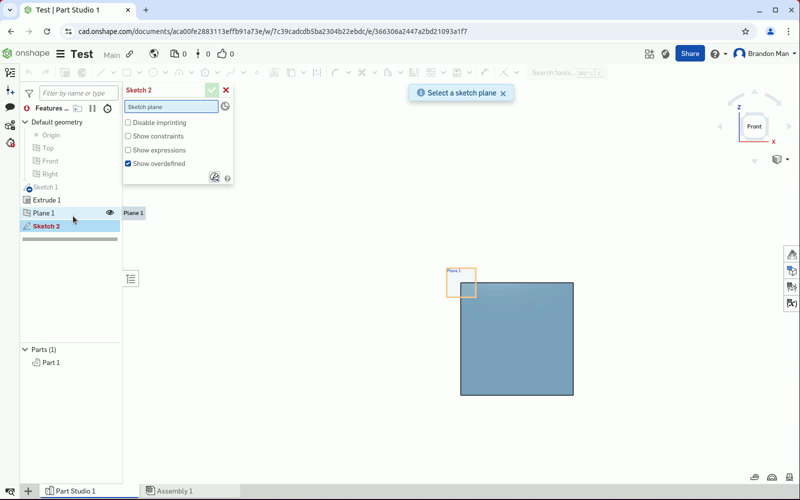
click(73, 215)
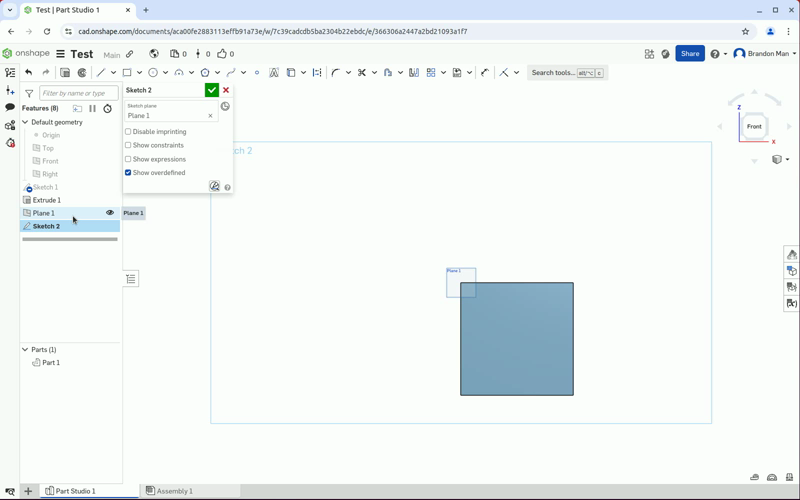
mouse_move(73, 352)
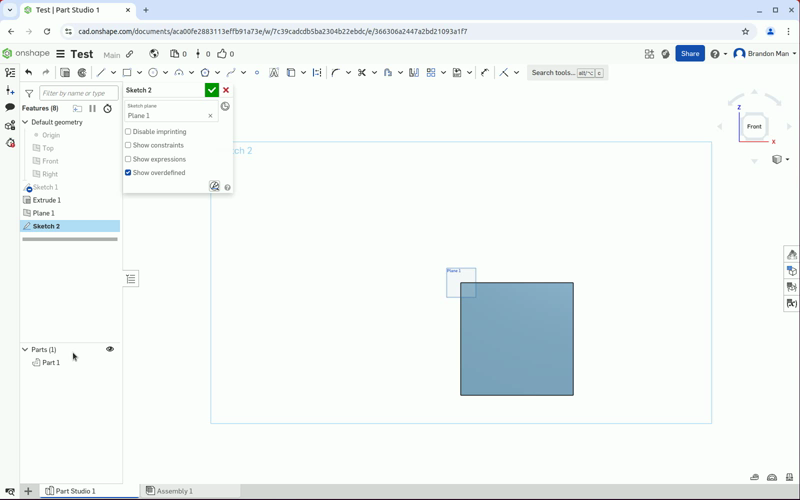
key(y)
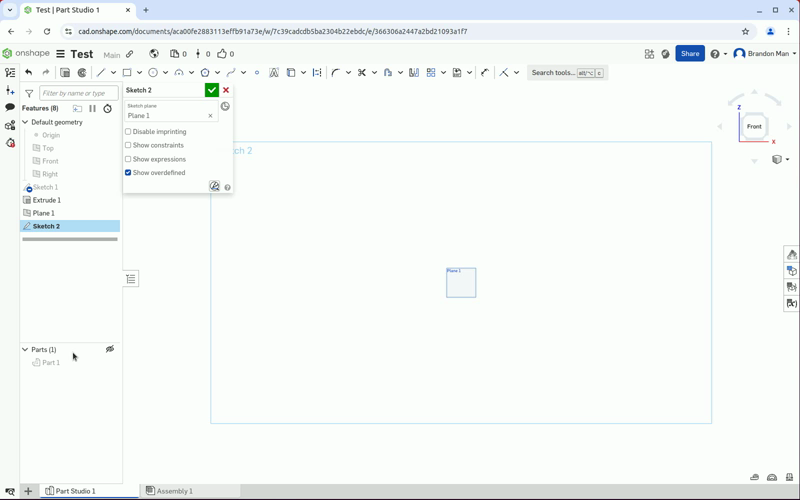
key(l)
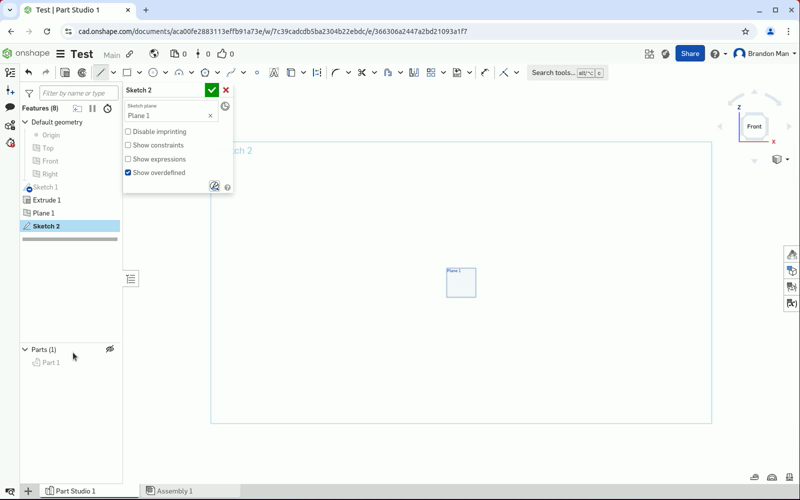
key_down(shift)
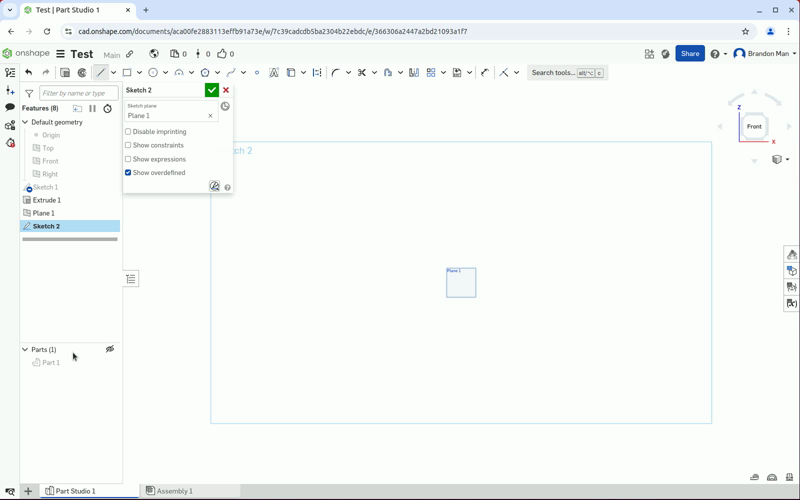
mouse_move(483, 373)
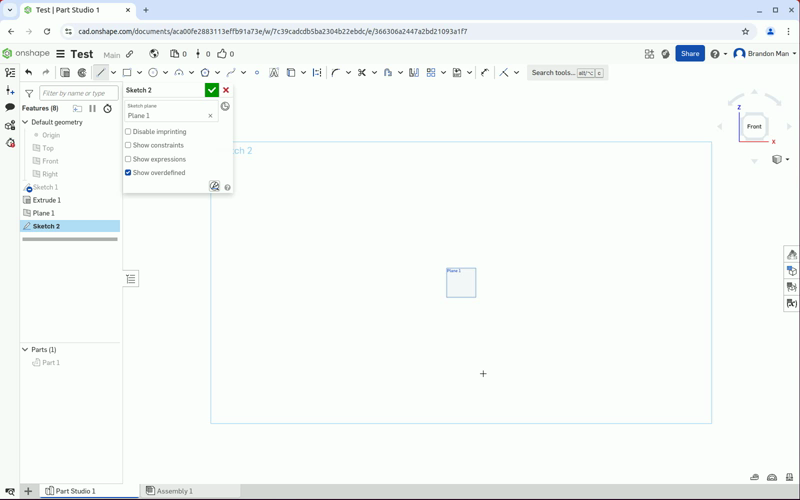
click(483, 373)
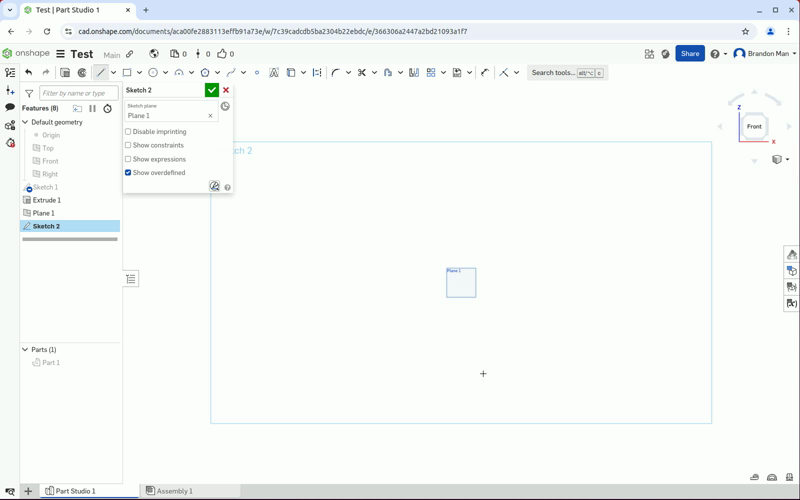
key_up(shift)
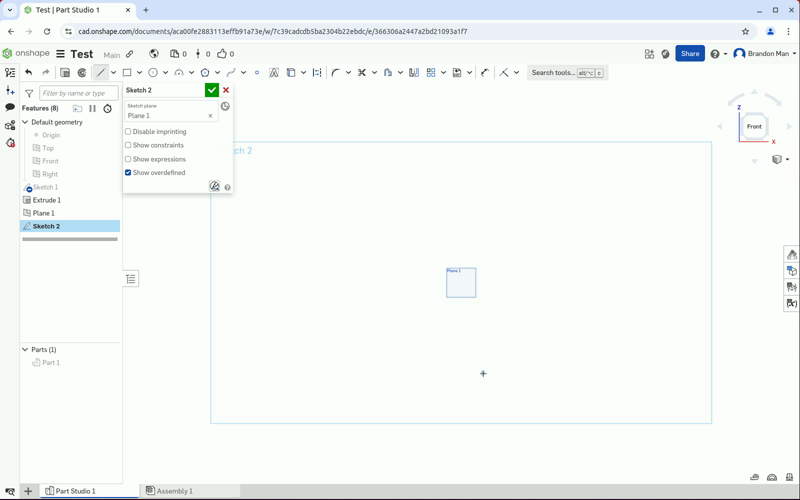
key_down(shift)
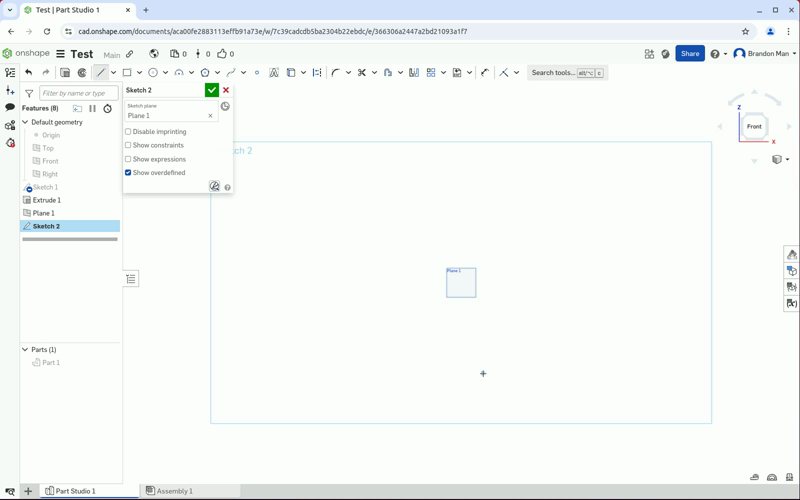
mouse_move(573, 373)
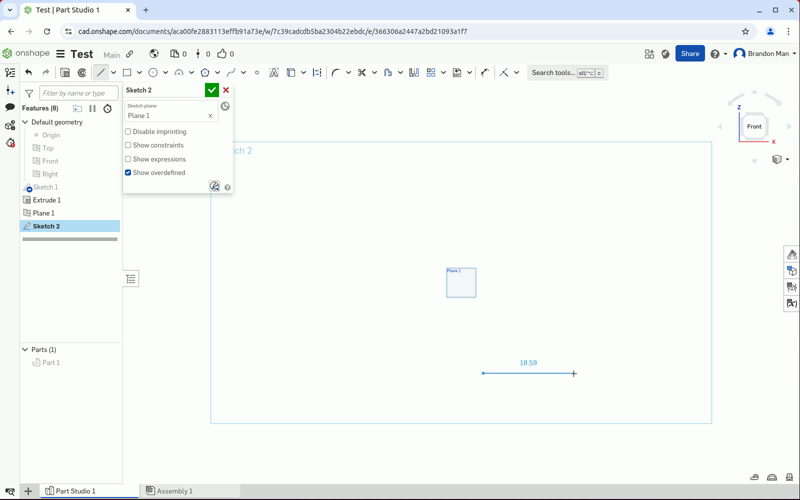
click(573, 373)
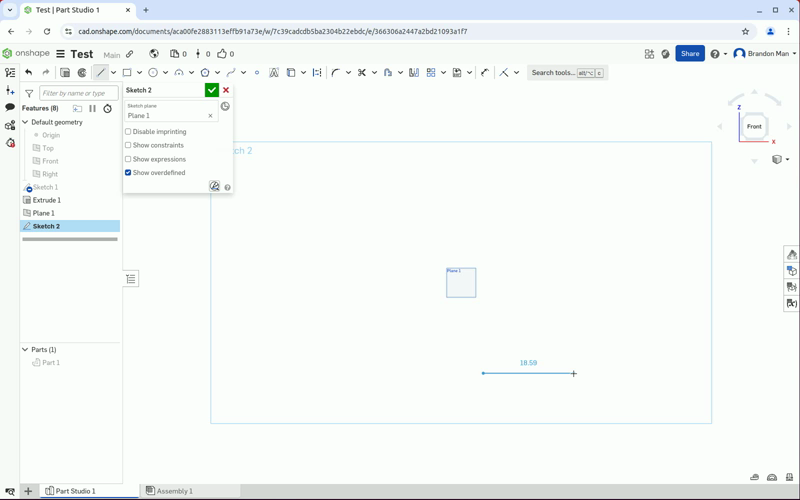
key_up(shift)
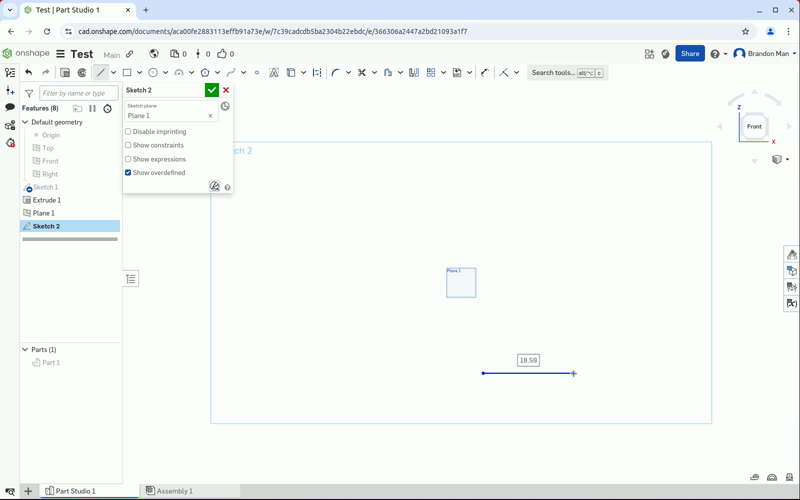
key_down(shift)
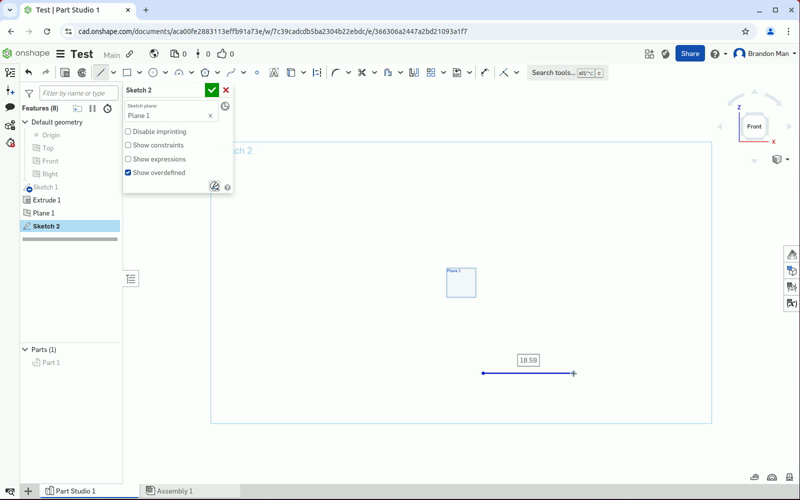
mouse_move(573, 282)
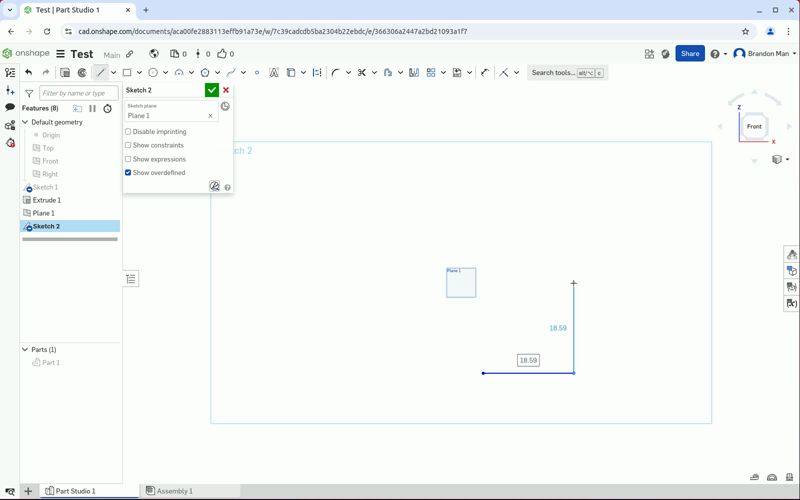
click(573, 282)
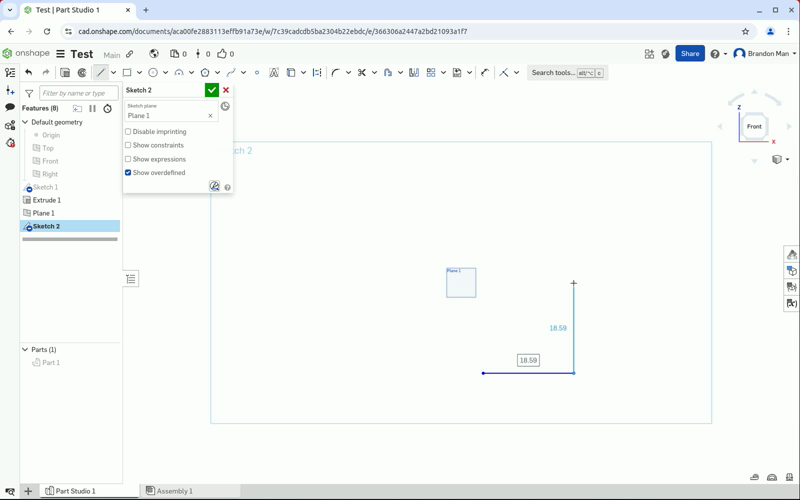
key_up(shift)
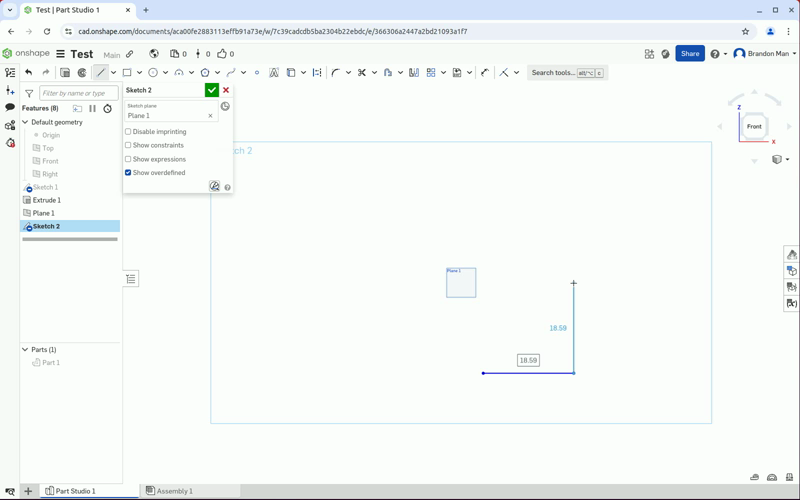
key_down(shift)
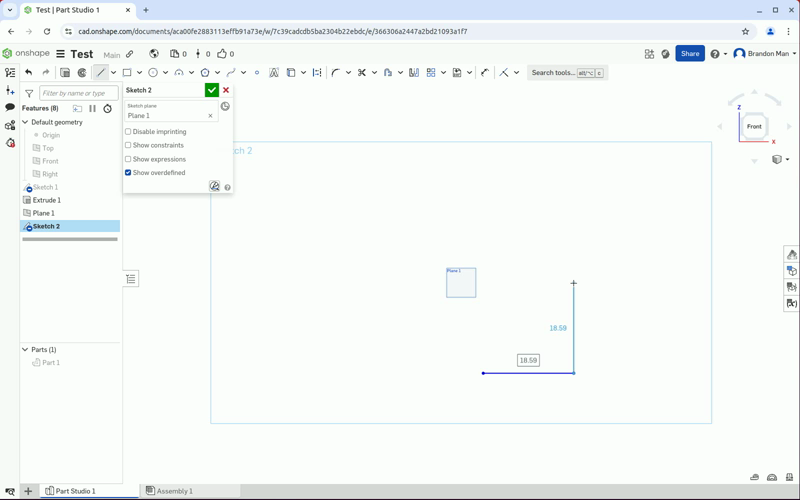
mouse_move(483, 282)
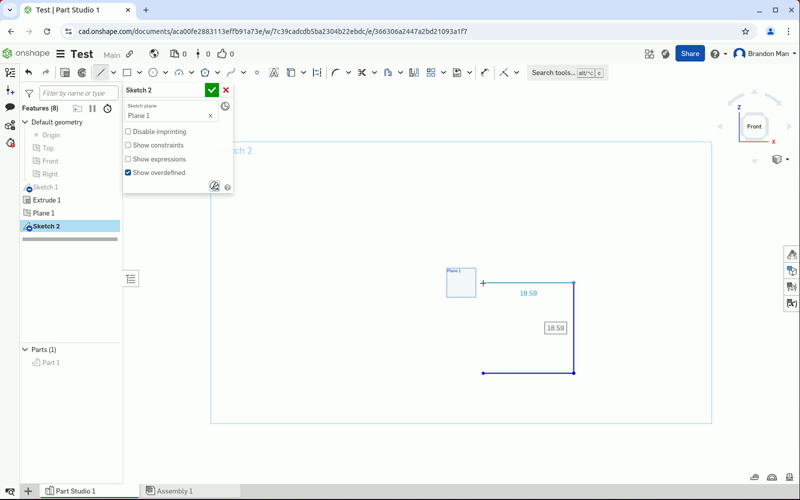
click(483, 282)
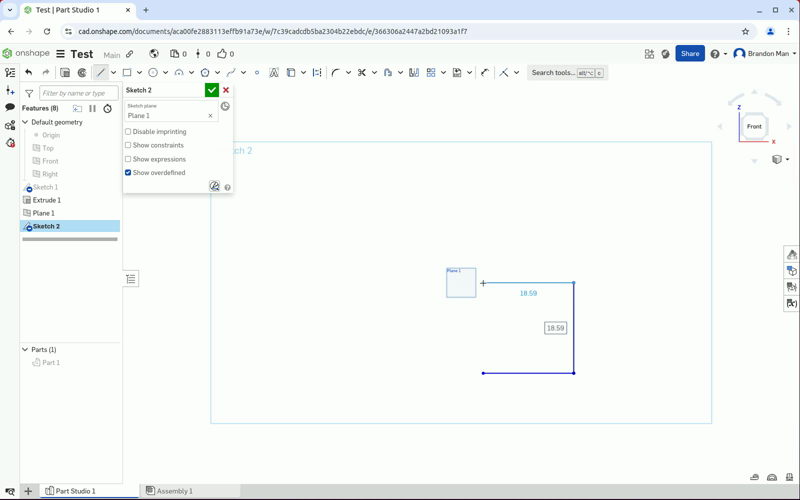
key_up(shift)
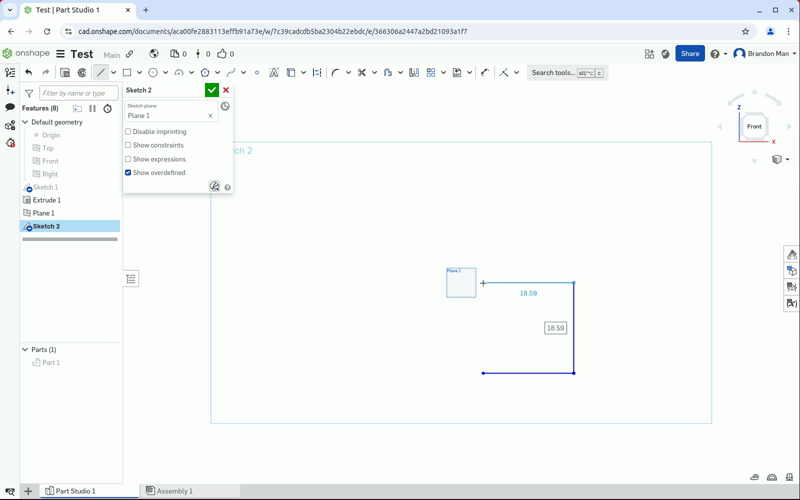
key_down(shift)
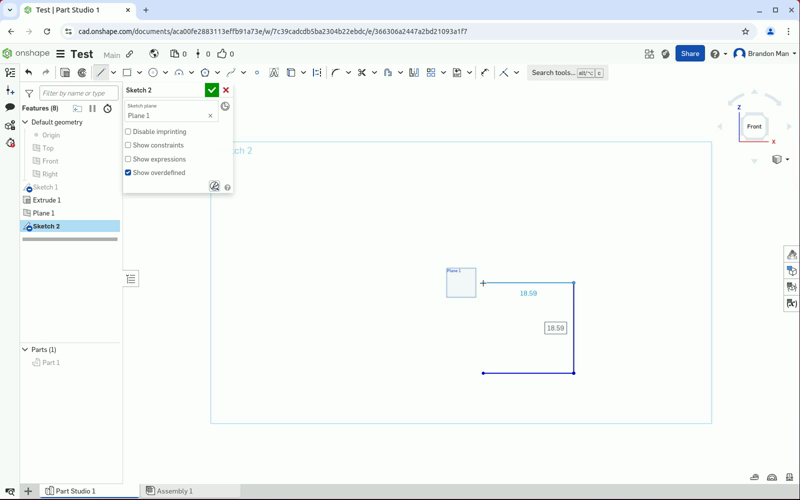
mouse_move(483, 373)
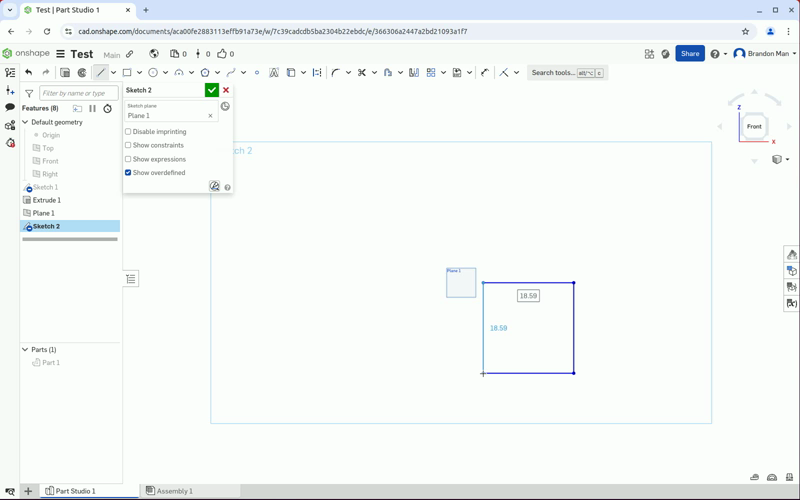
key_up(shift)
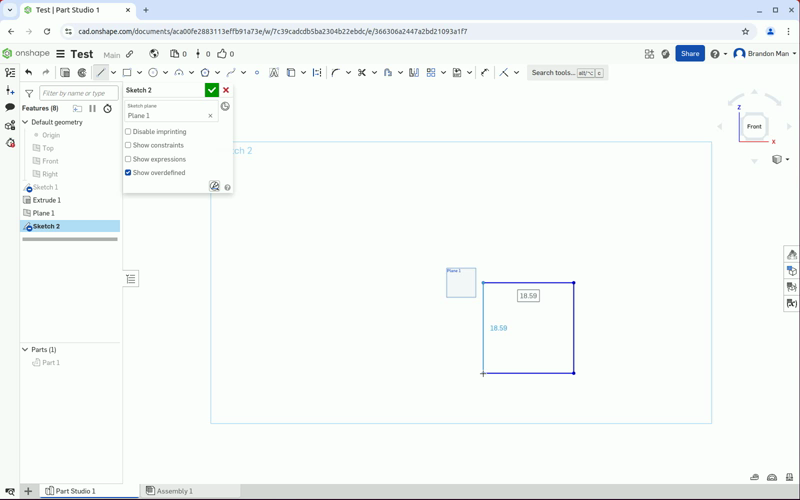
click(483, 373)
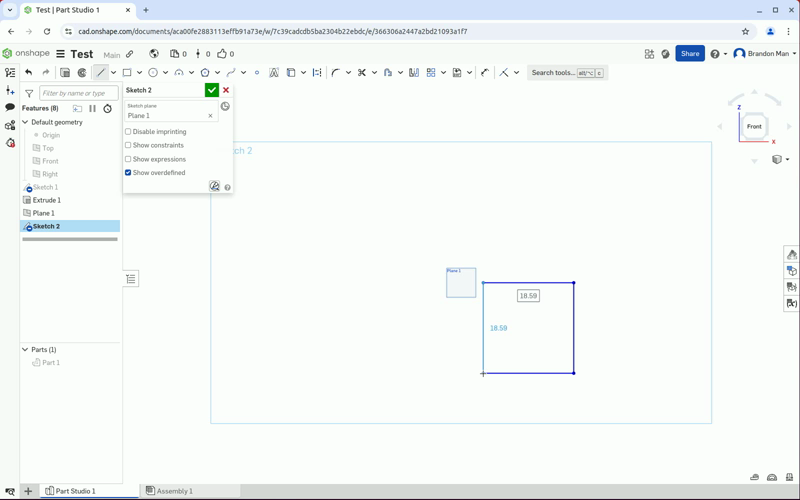
key(esc)
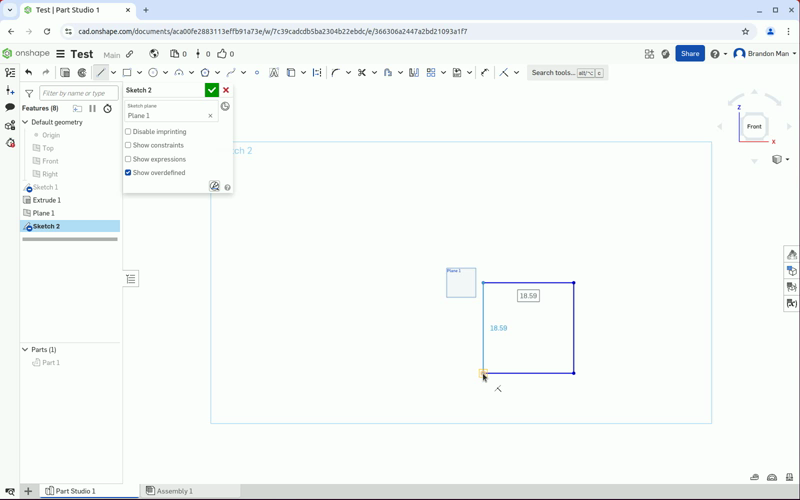
mouse_move(528, 315)
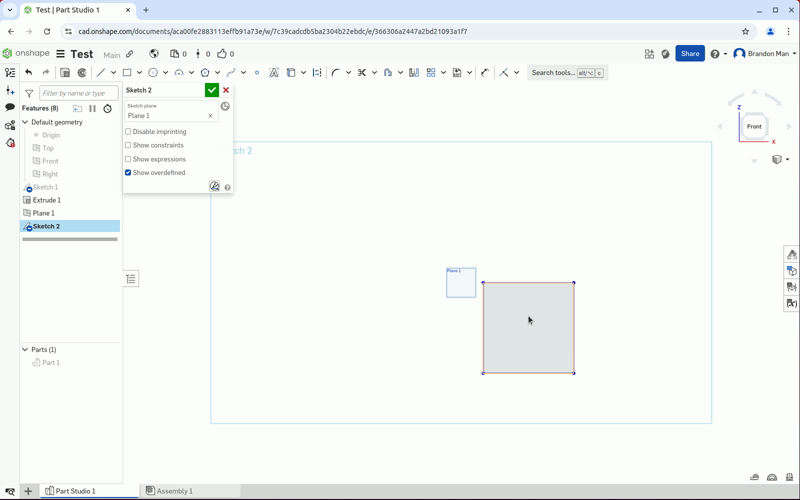
click(528, 315)
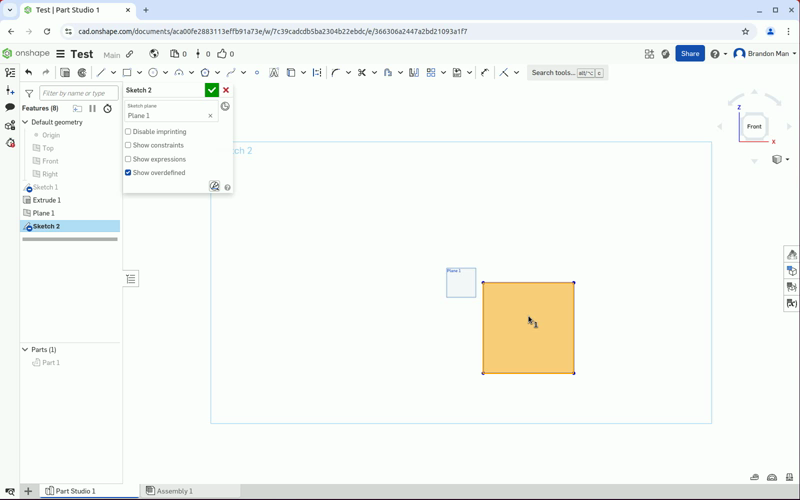
mouse_move(73, 352)
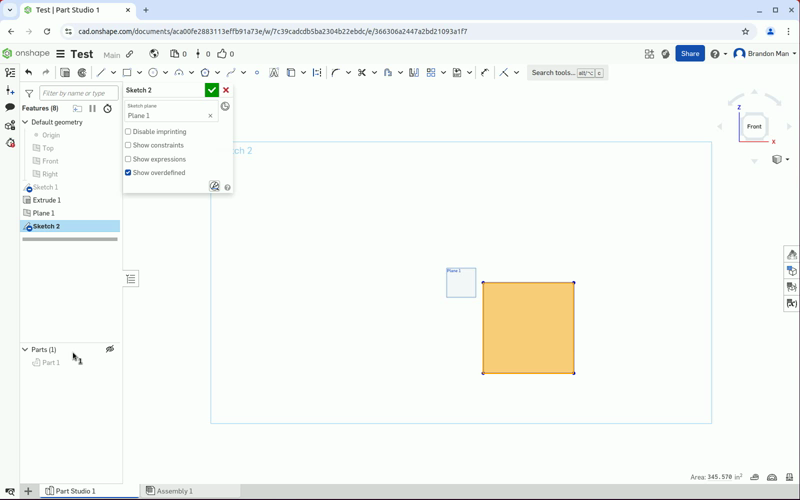
key(shift+y)
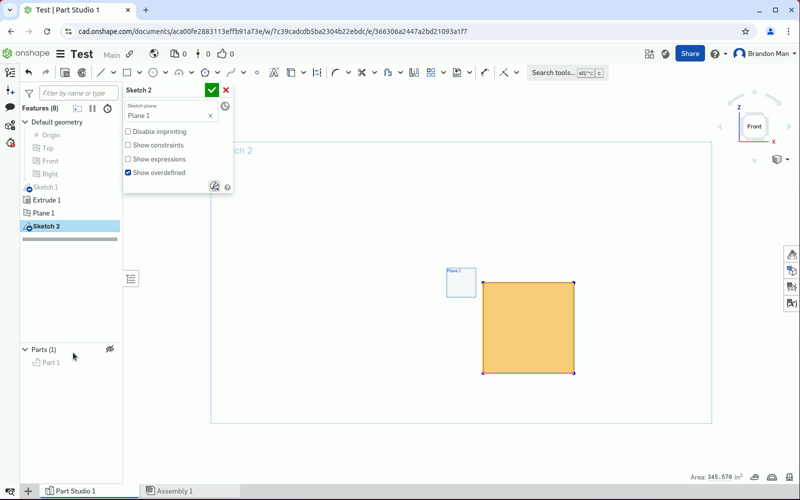
key(shift+e)
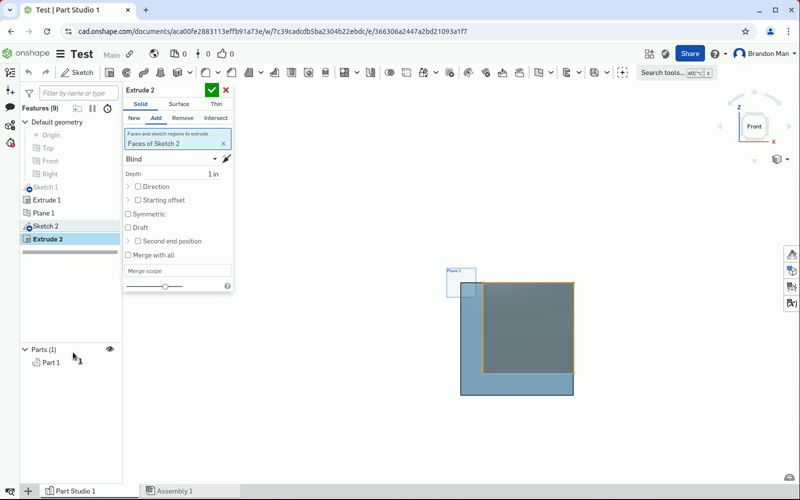
mouse_move(143, 106)
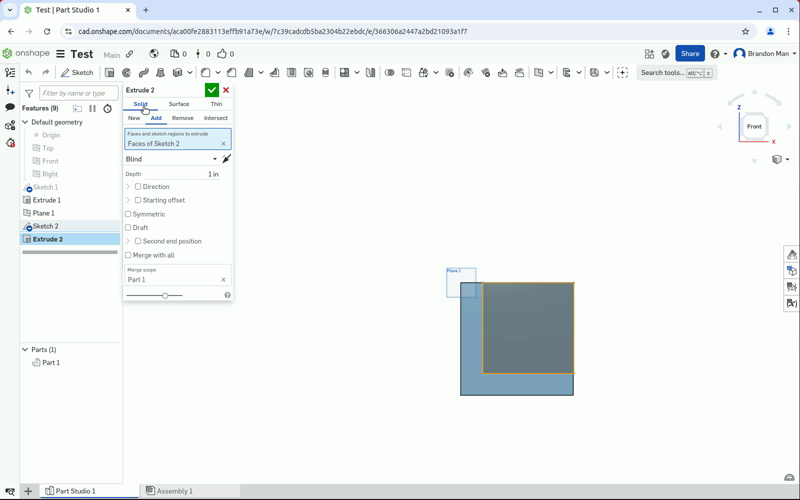
click(143, 106)
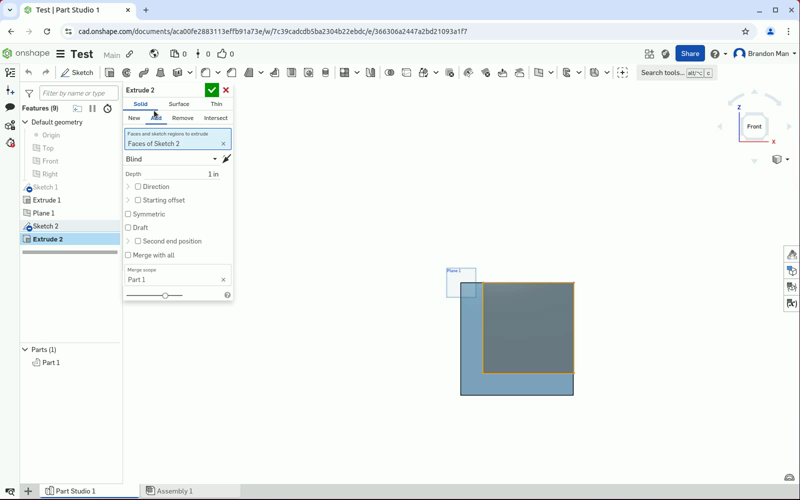
mouse_move(186, 120)
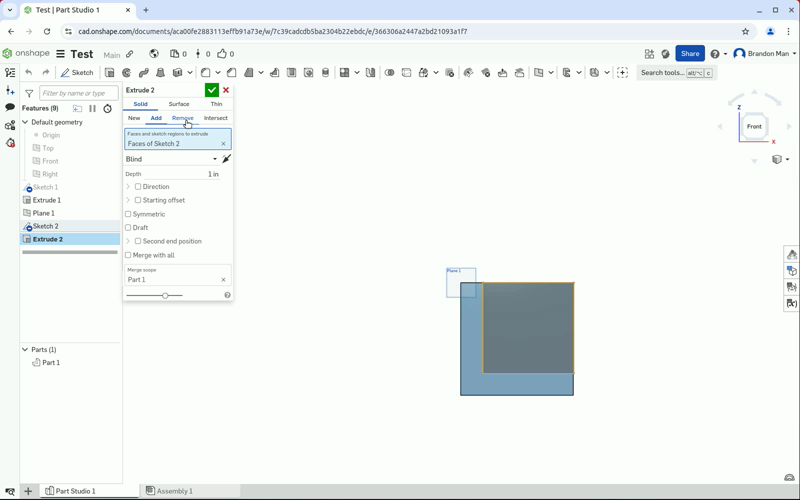
click(186, 120)
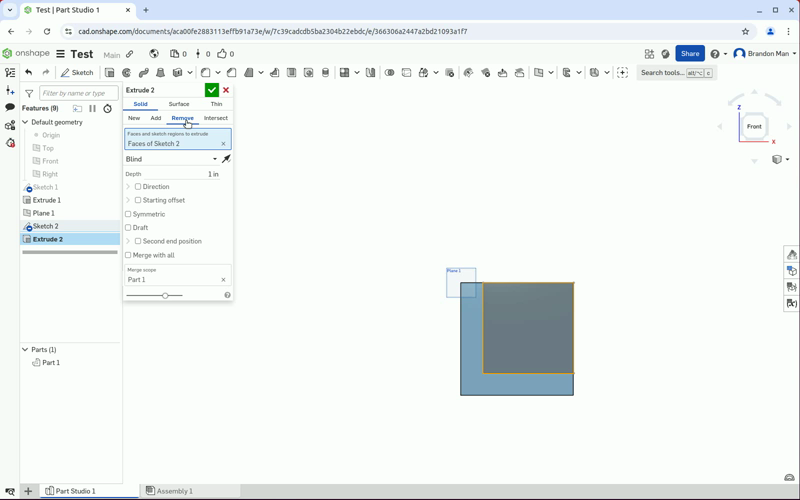
key(tab, 4)
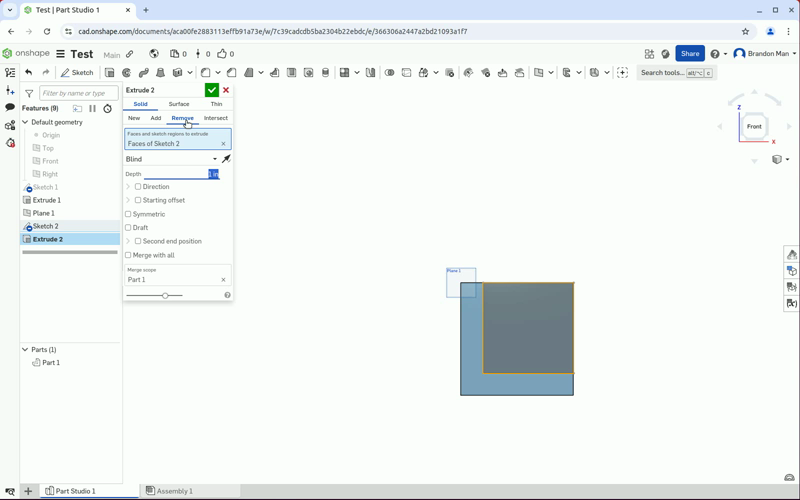
text(18.535)
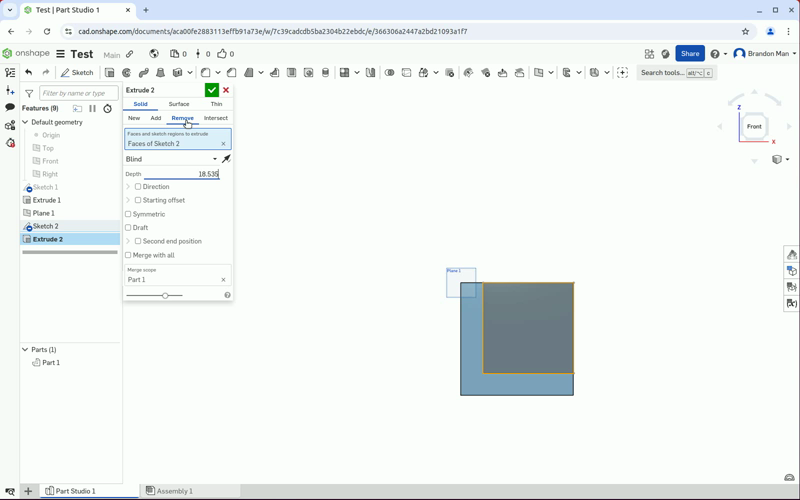
key(tab, 6)
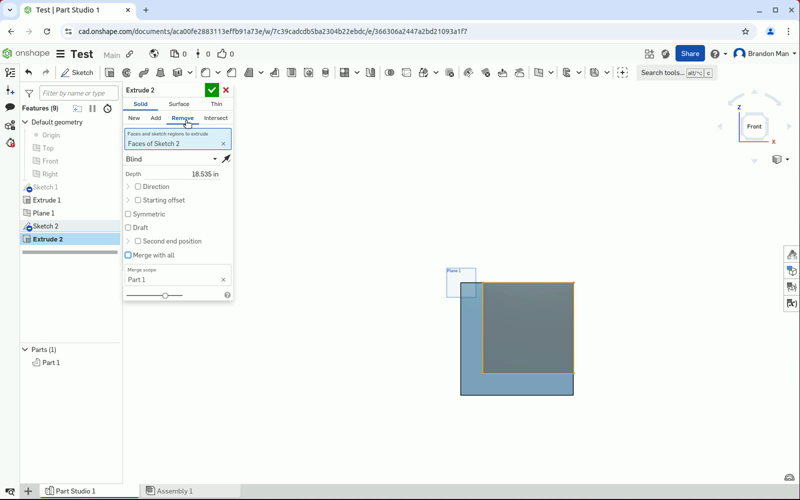
key(space)
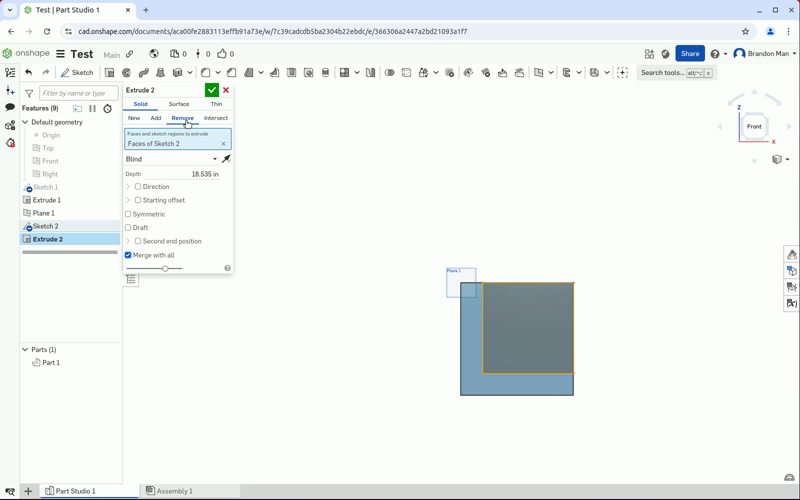
key(enter)
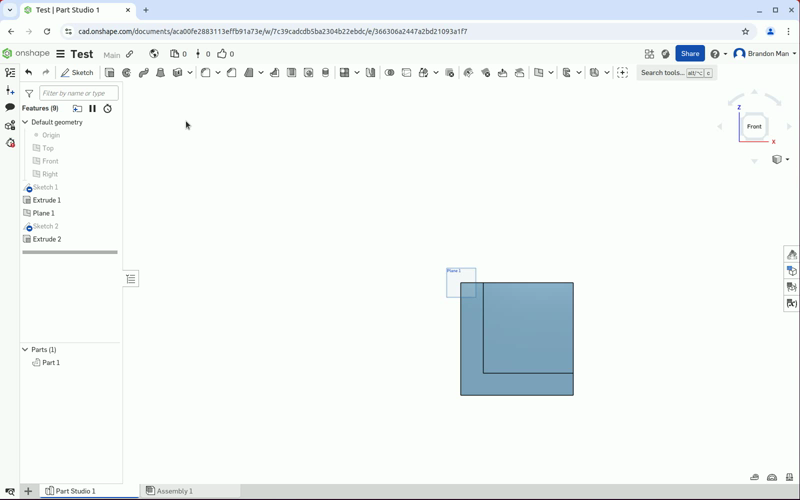
key(shift+h)
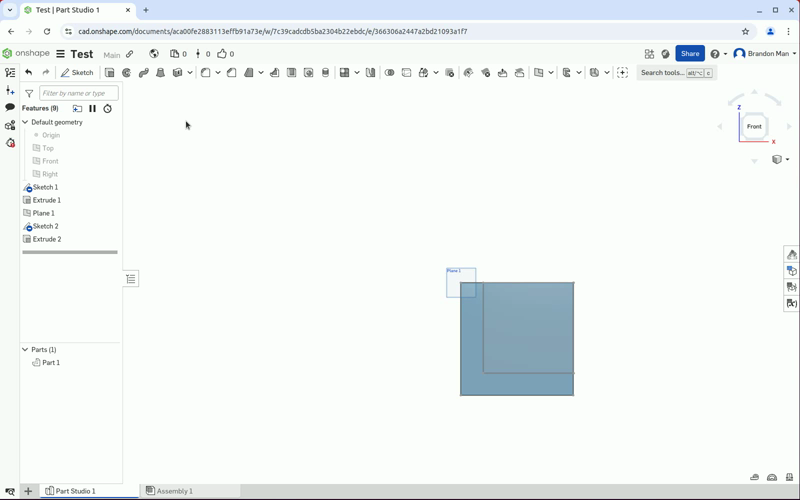
key(shift+h)
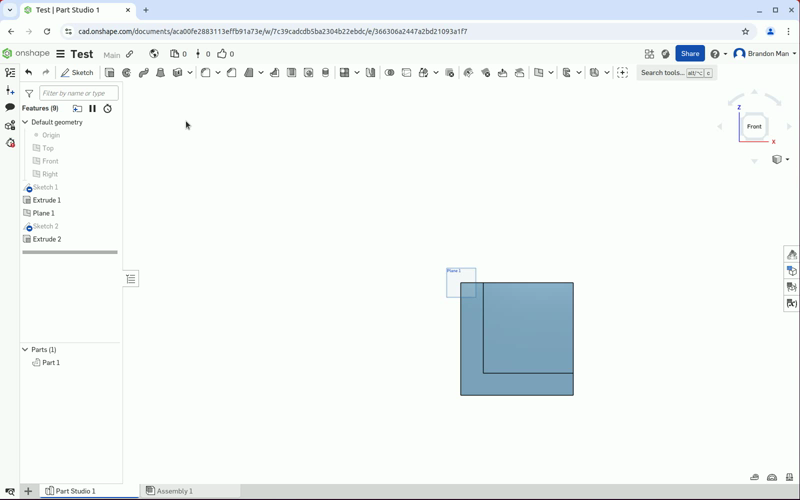
mouse_move(73, 189)
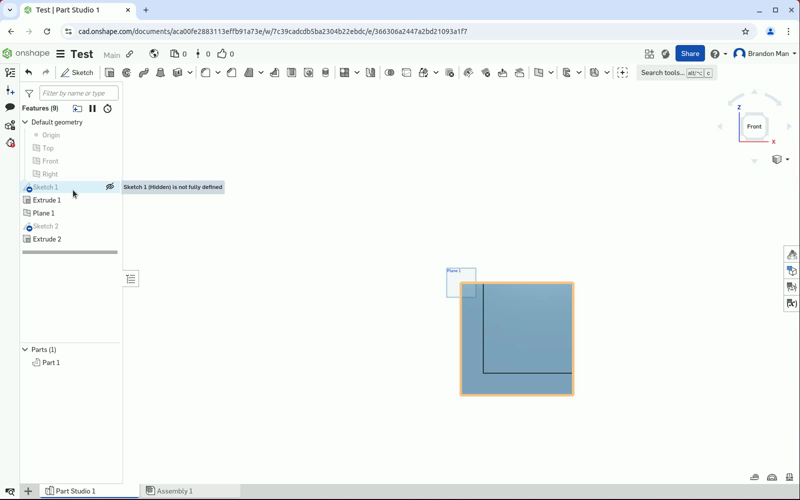
click(73, 189)
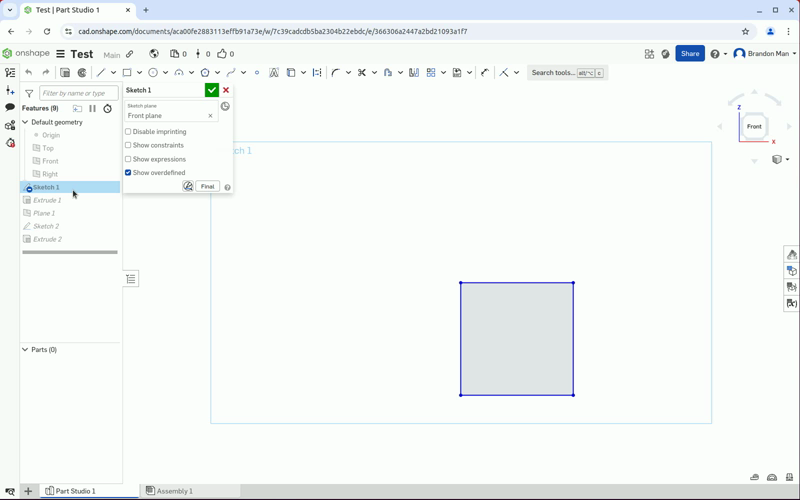
mouse_move(229, 92)
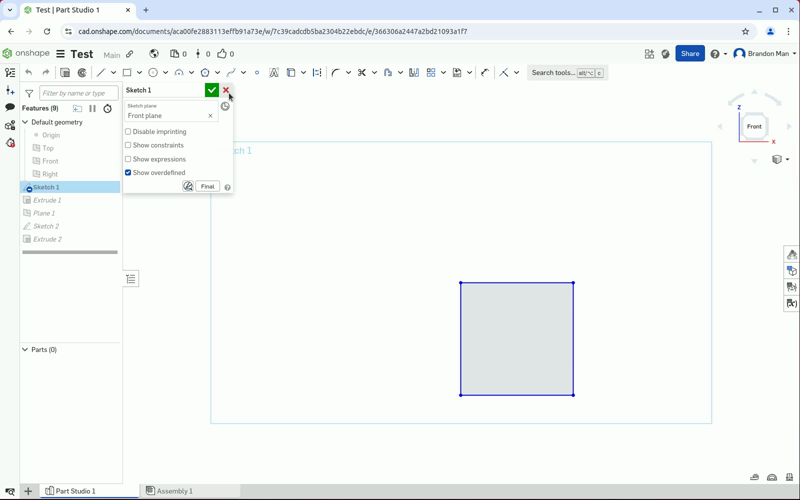
click(229, 92)
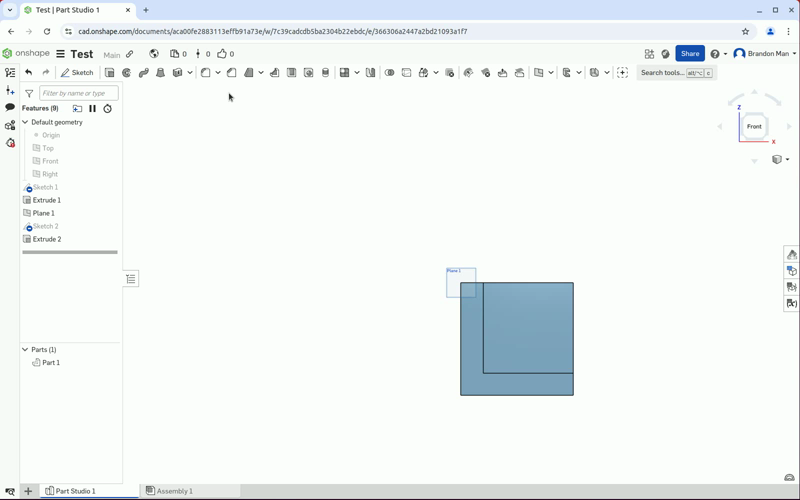
mouse_move(73, 352)
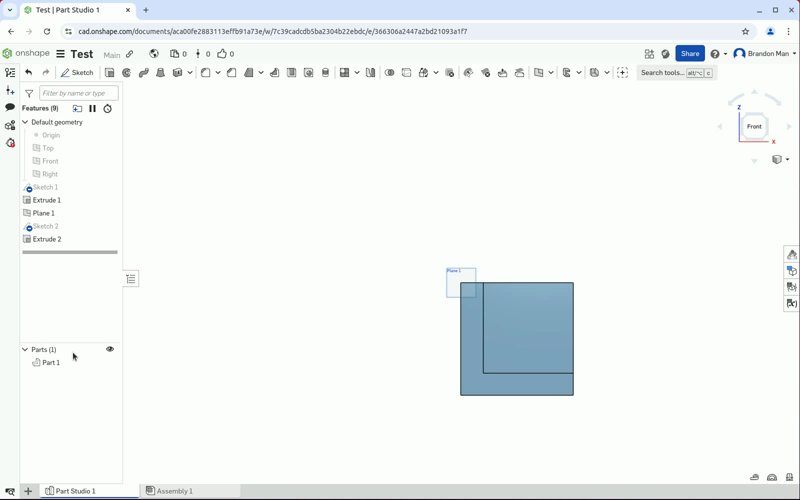
key(y)
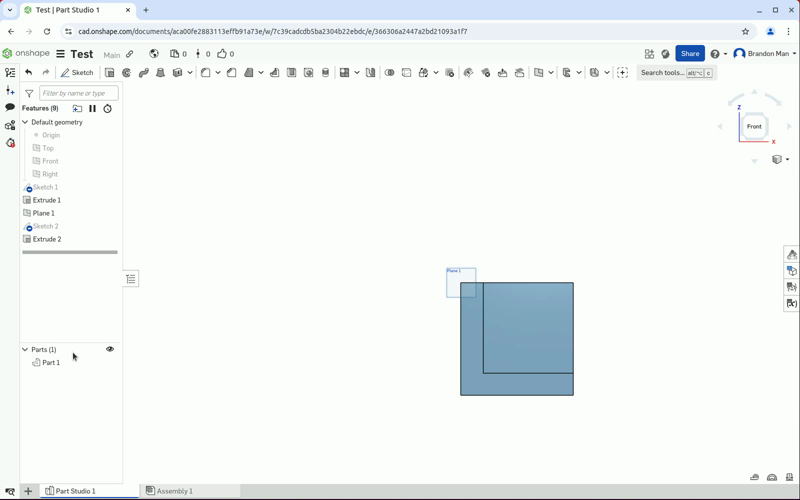
key(shift+p)
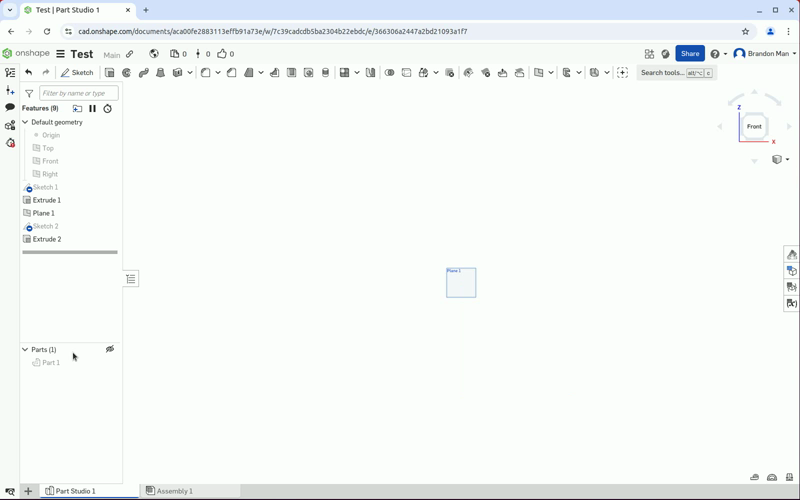
key(space)
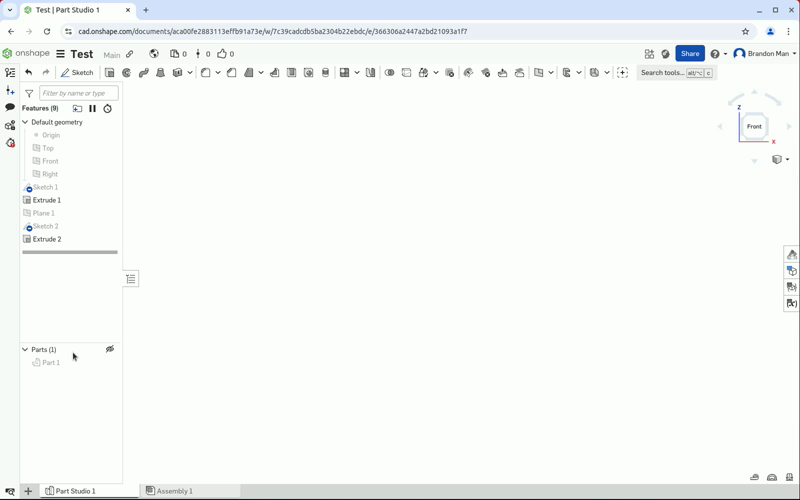
key_down(shift)
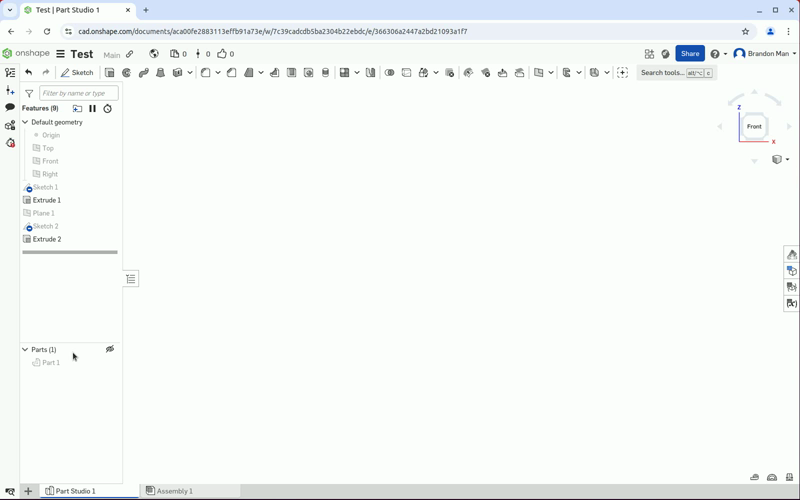
key(down)
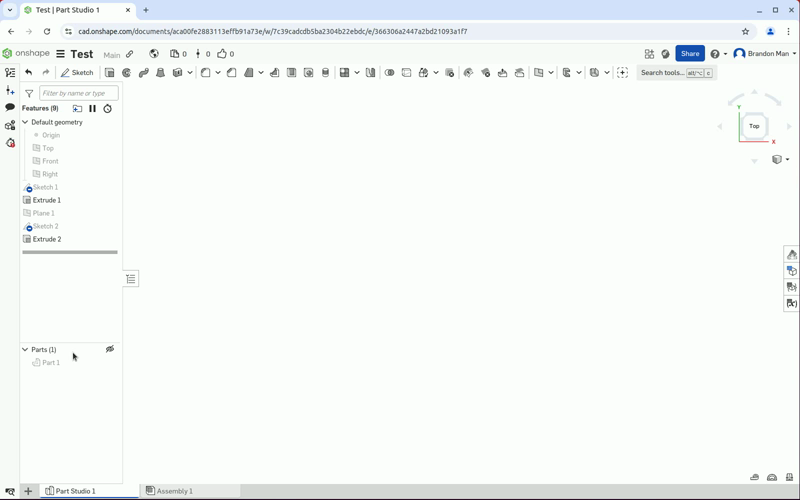
key_up(shift)
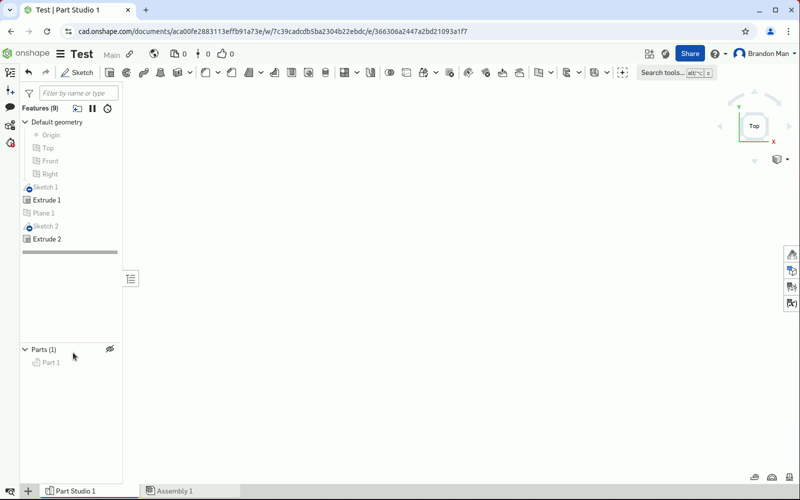
mouse_move(73, 352)
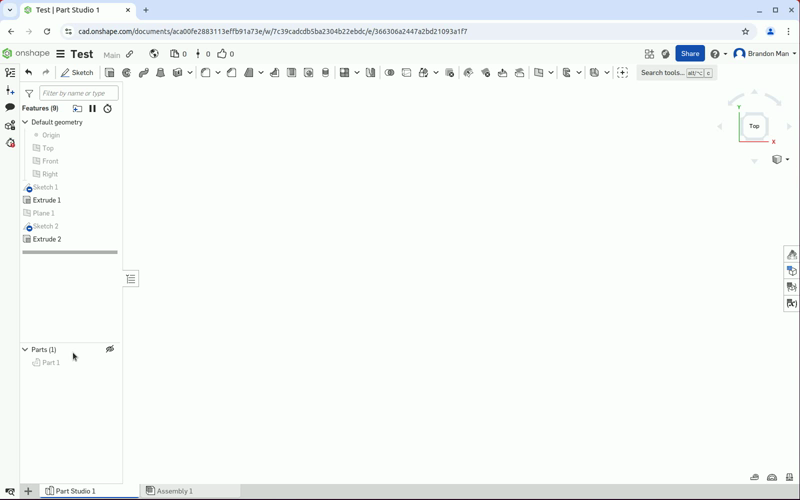
key(shift+y)
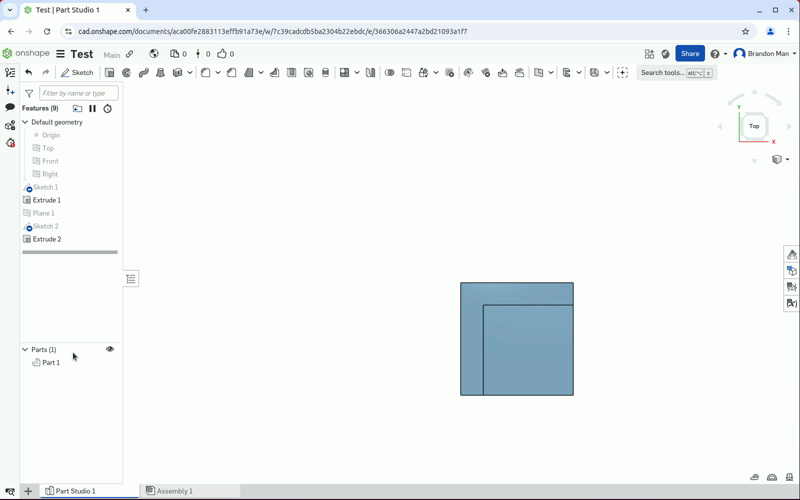
mouse_move(541, 75)
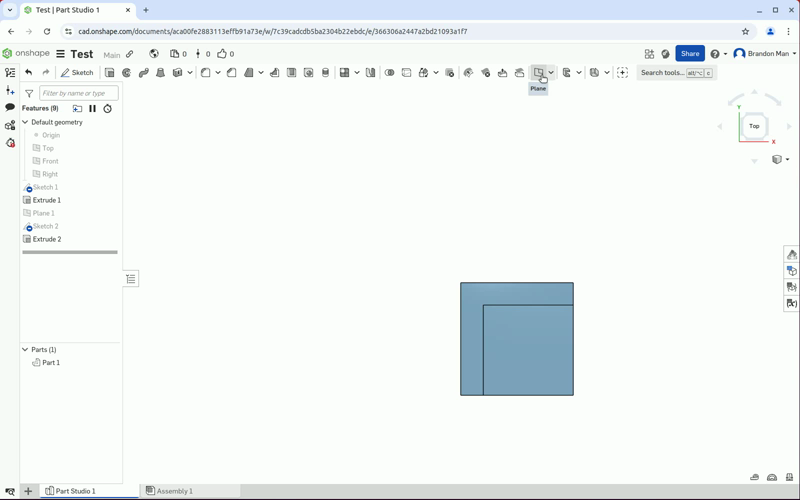
click(541, 75)
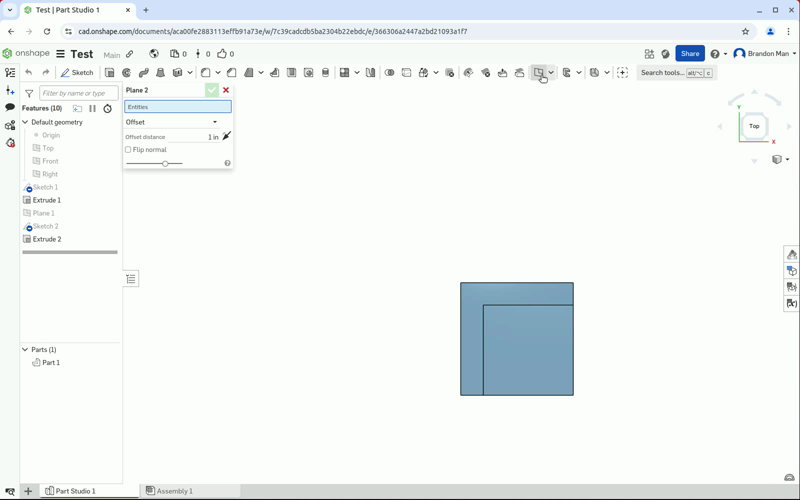
mouse_move(73, 150)
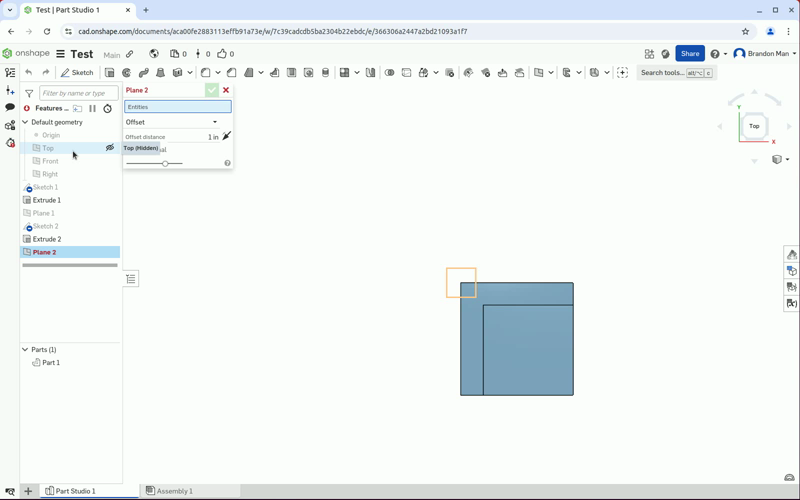
click(73, 150)
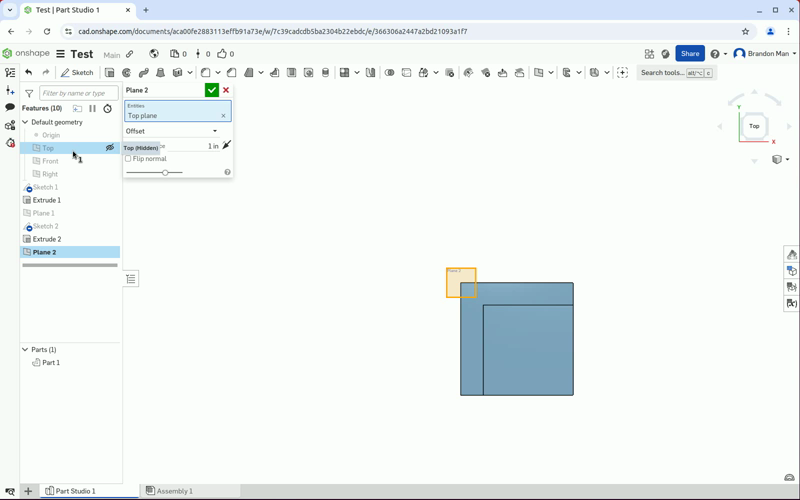
key(tab, 2)
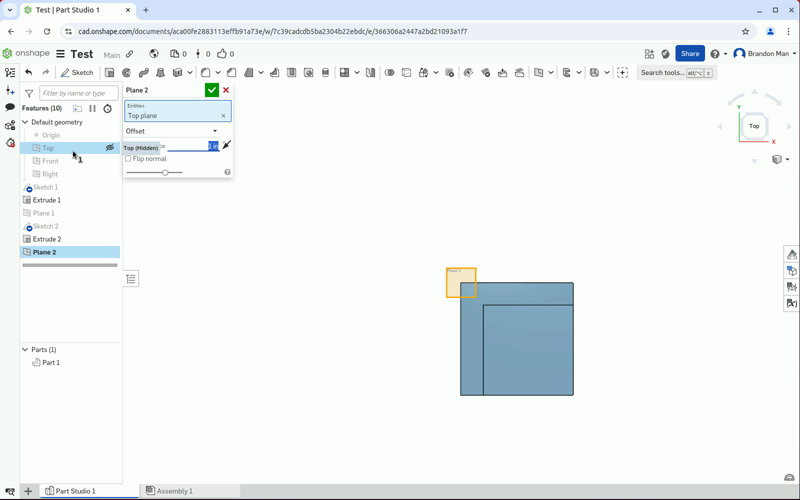
text(18.548)
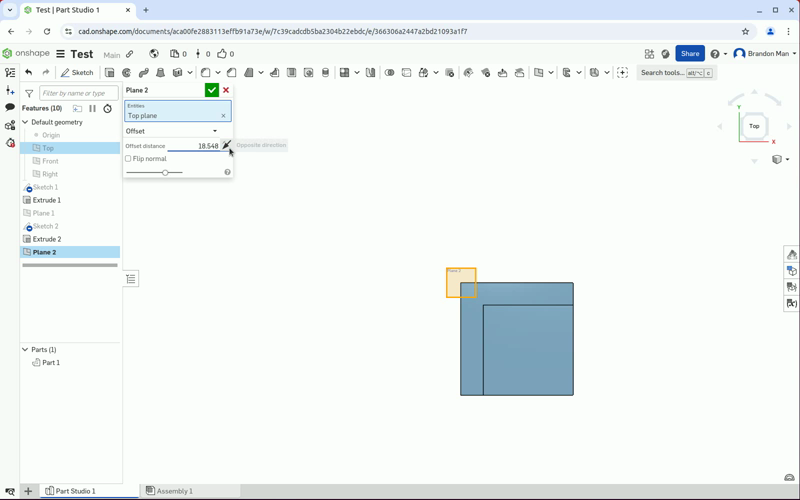
mouse_move(229, 147)
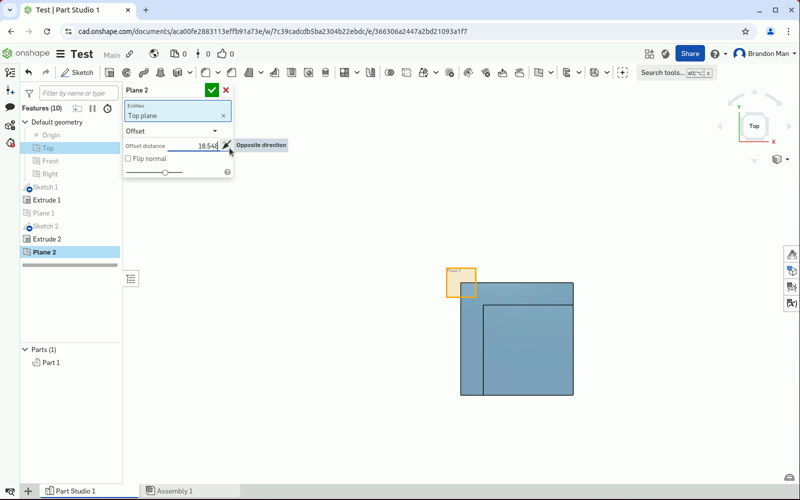
click(229, 147)
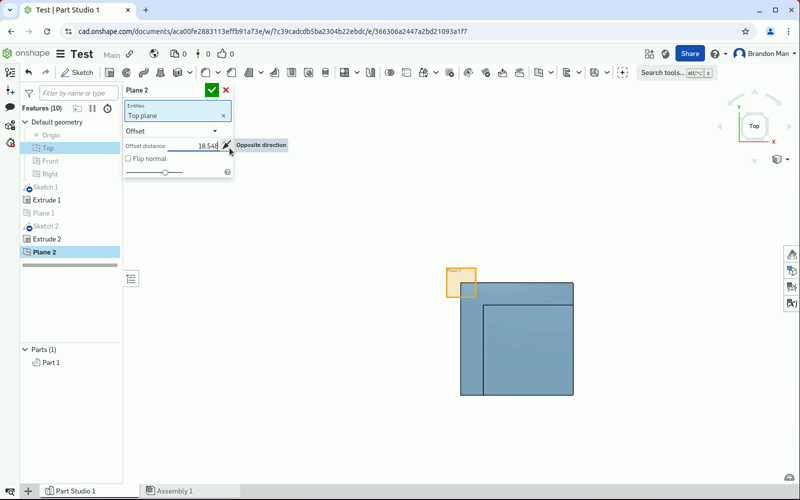
key(enter, 2)
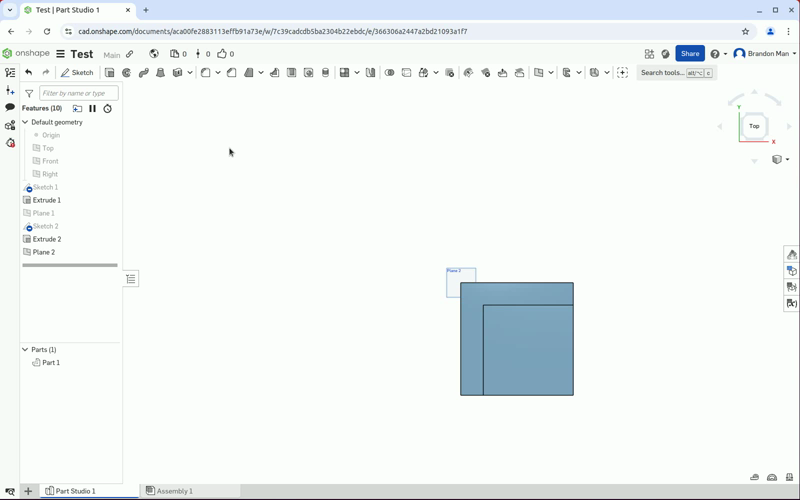
key(shift+s)
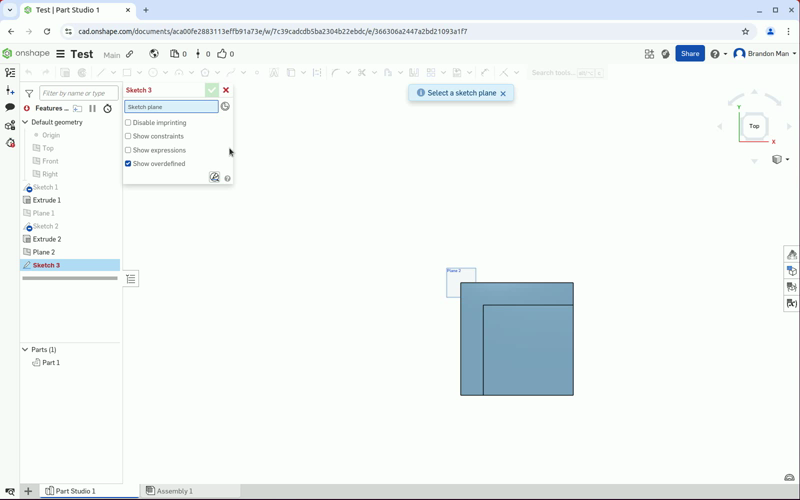
mouse_move(73, 254)
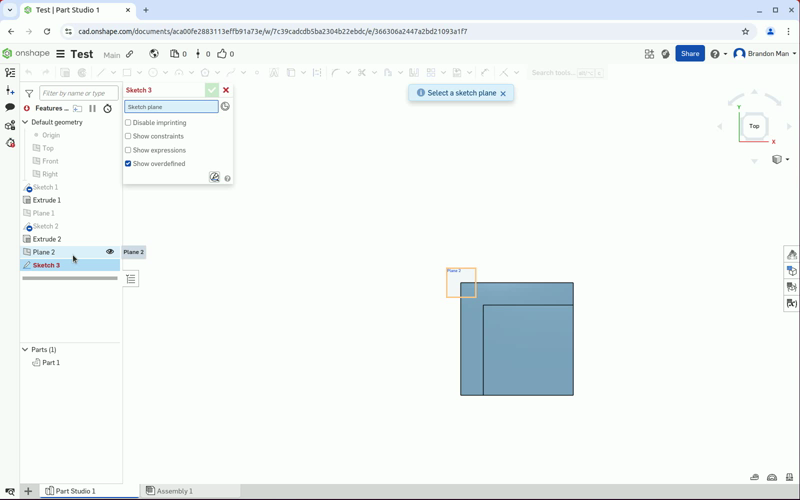
click(73, 254)
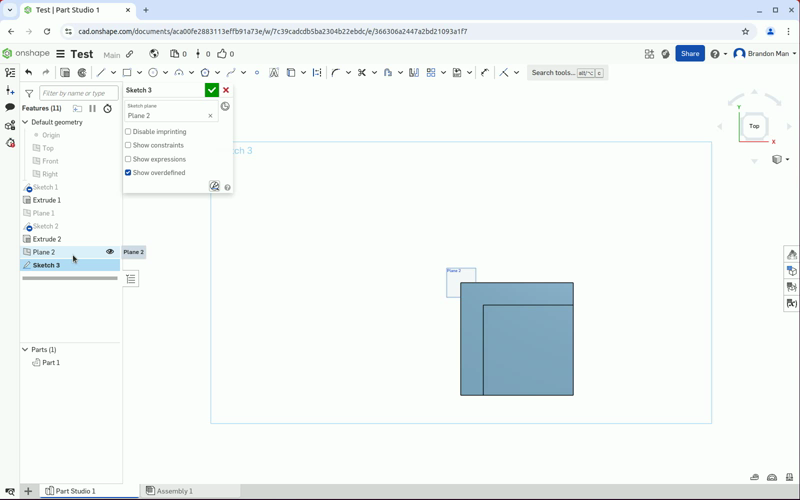
mouse_move(73, 352)
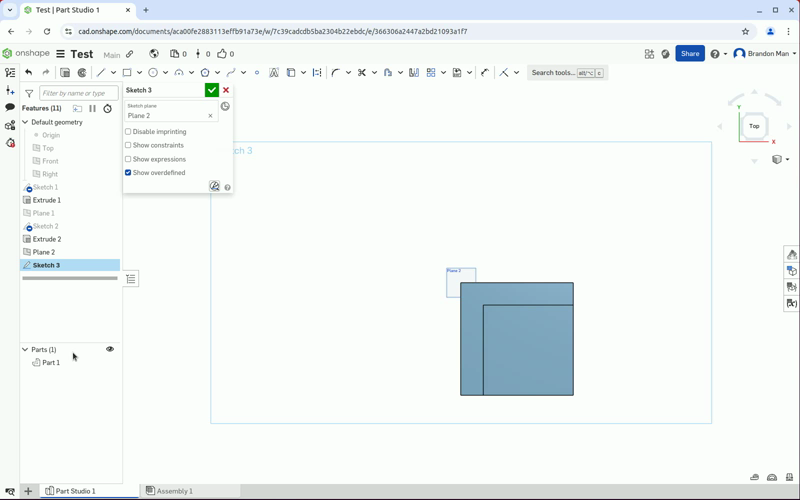
key(y)
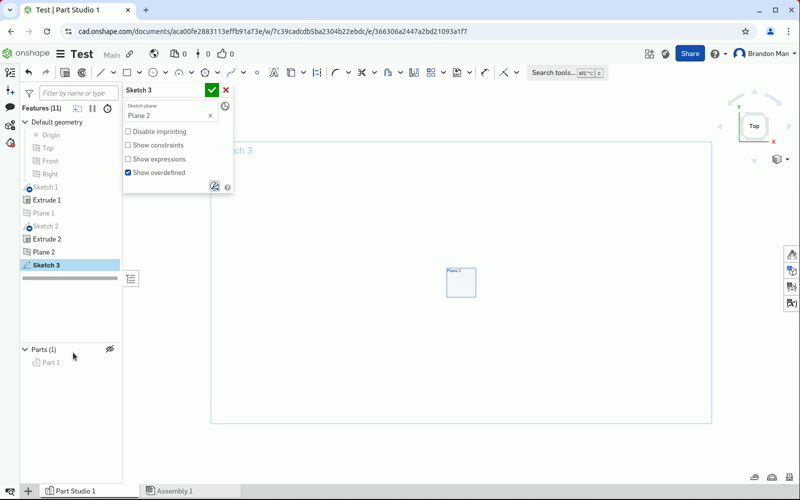
key(l)
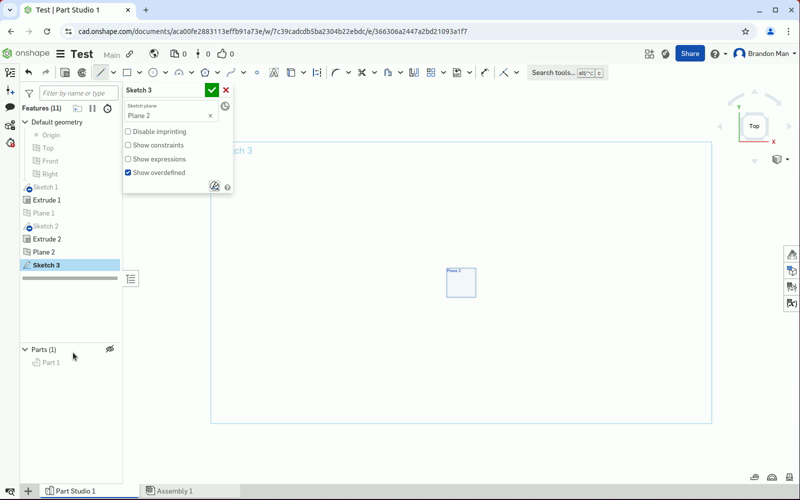
key_down(shift)
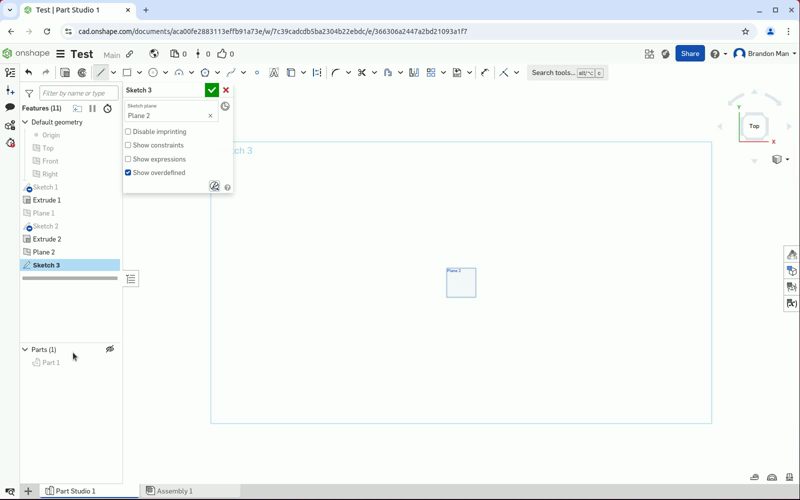
mouse_move(551, 395)
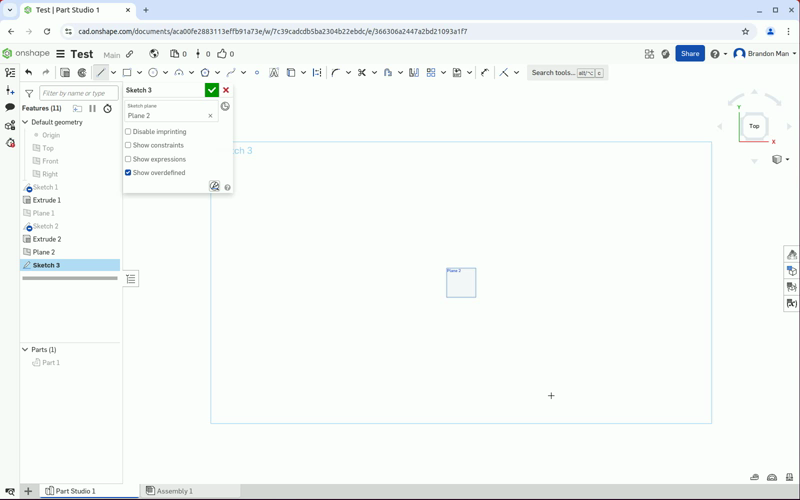
click(551, 395)
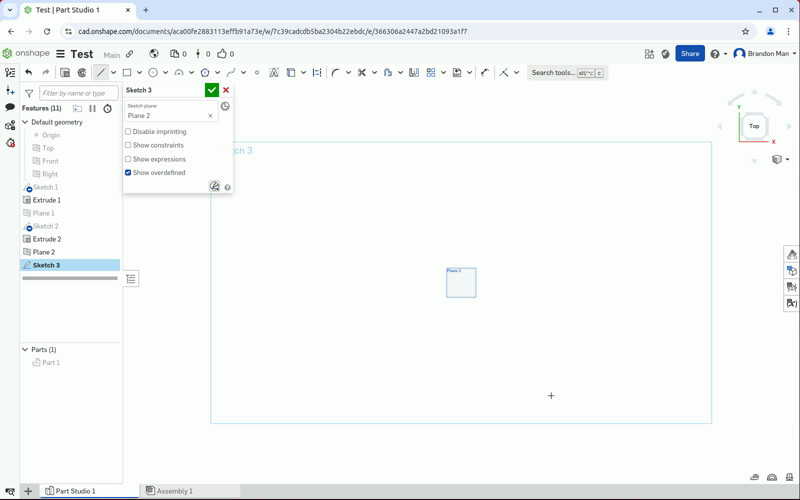
key_up(shift)
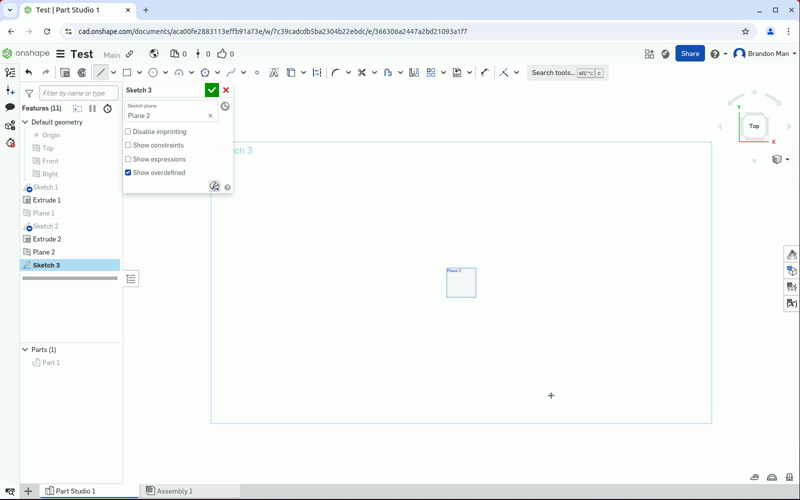
key_down(shift)
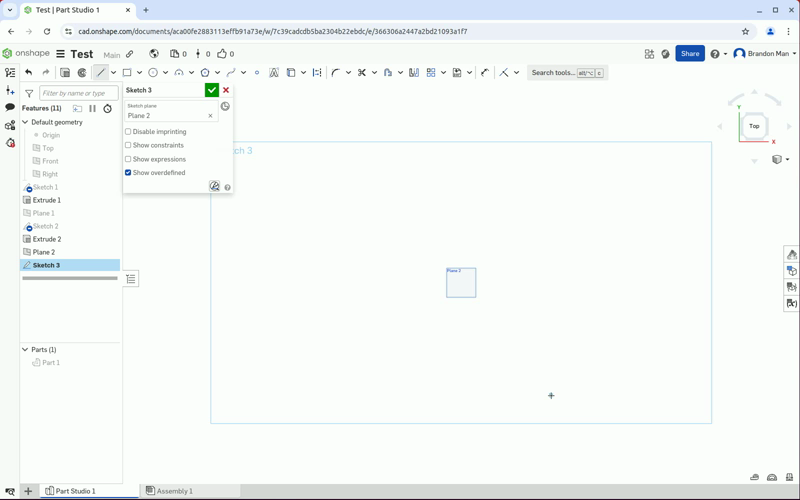
mouse_move(581, 395)
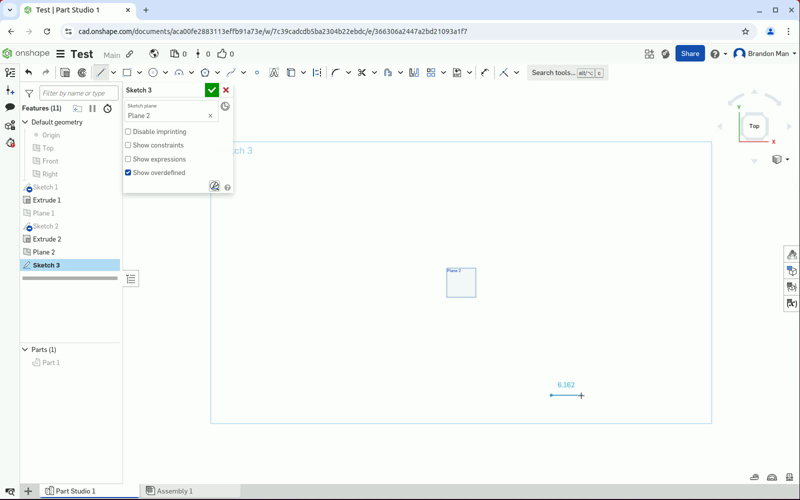
mouse_move(574, 395)
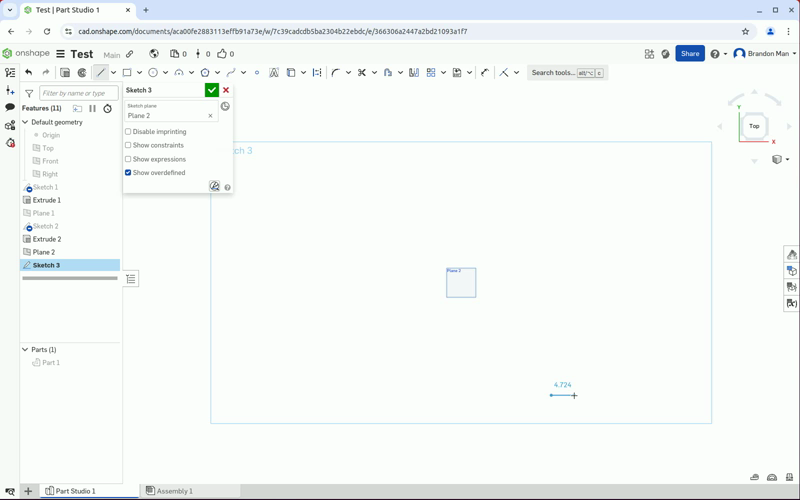
click(574, 395)
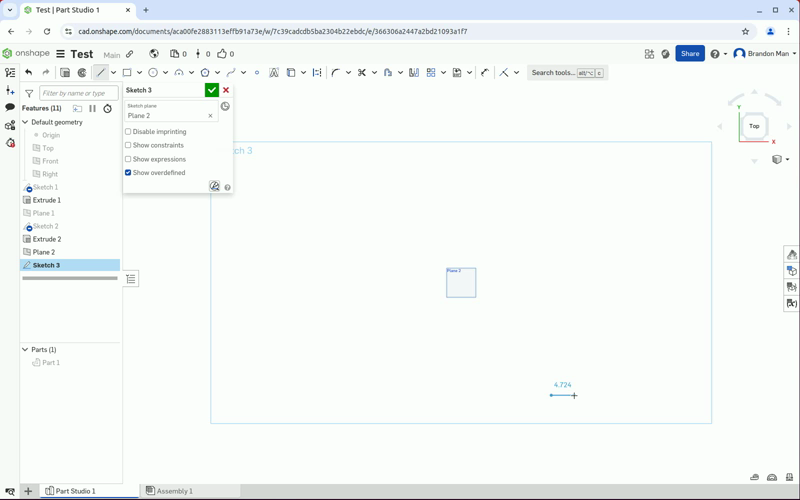
key_up(shift)
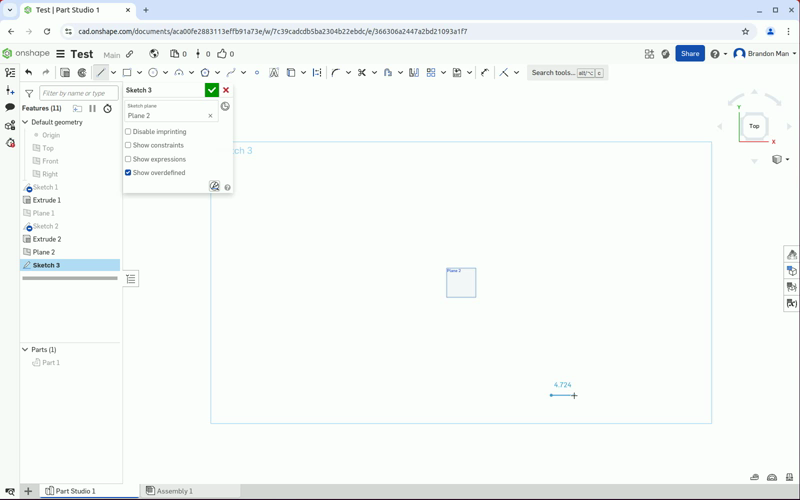
key_down(shift)
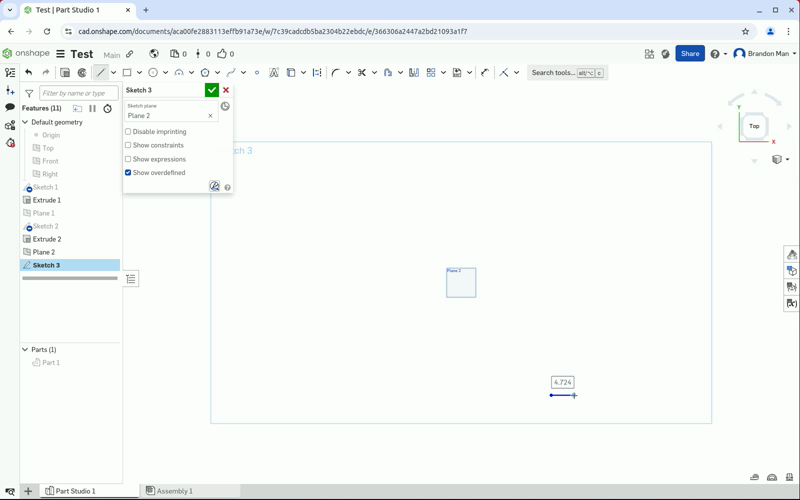
mouse_move(589, 395)
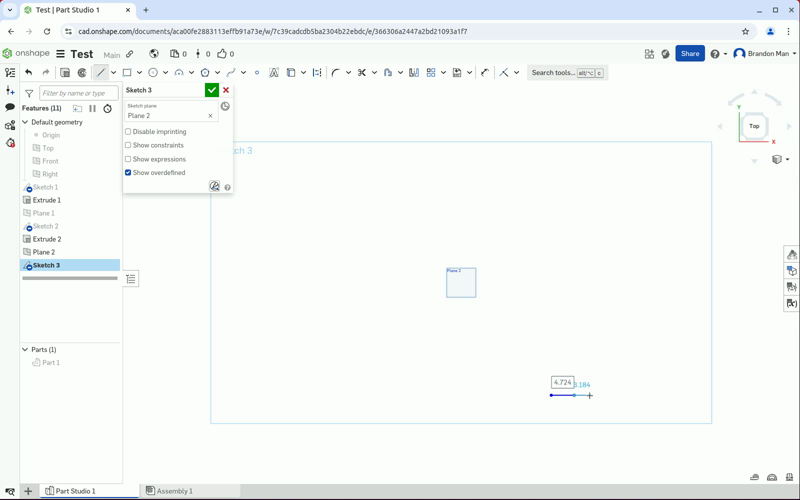
mouse_move(574, 372)
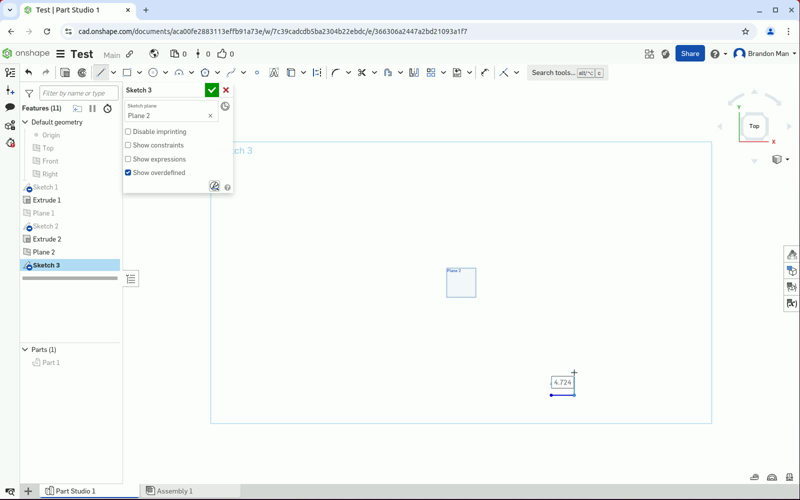
click(574, 372)
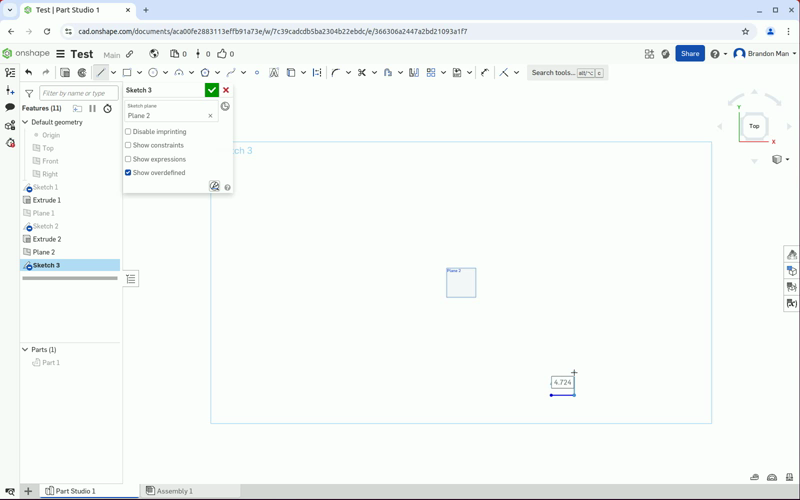
key_up(shift)
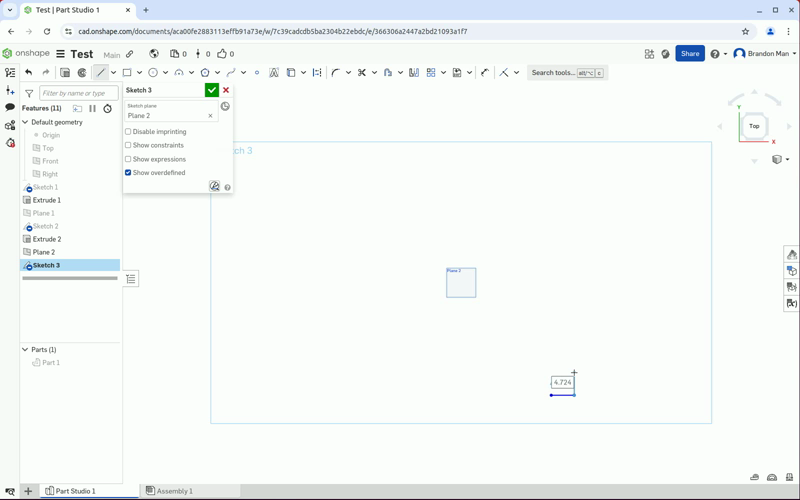
key_down(shift)
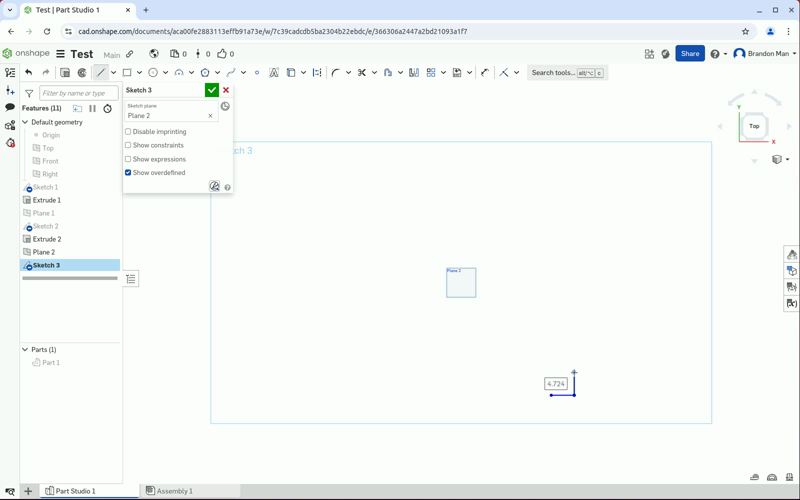
mouse_move(589, 372)
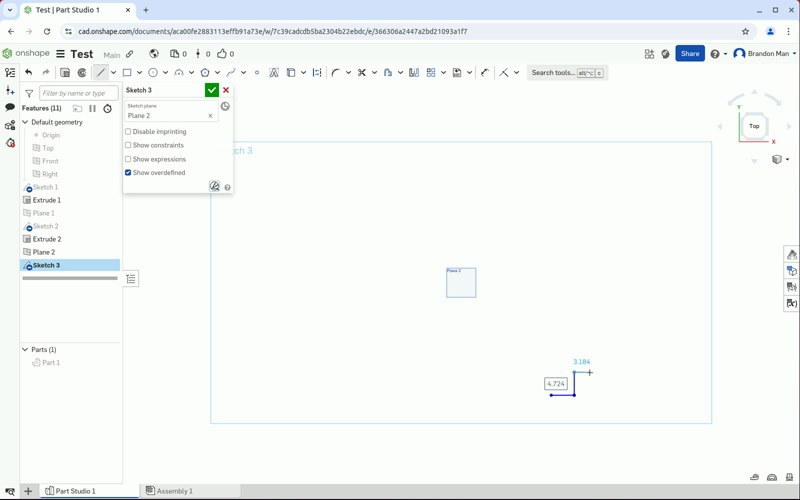
mouse_move(551, 372)
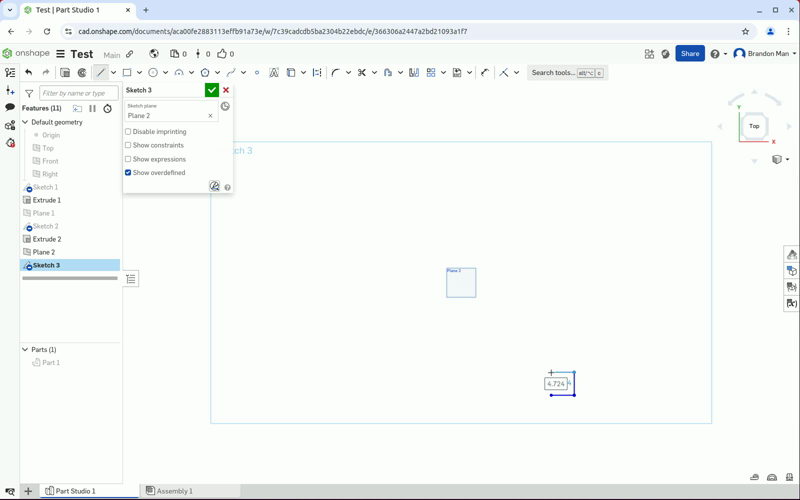
click(551, 372)
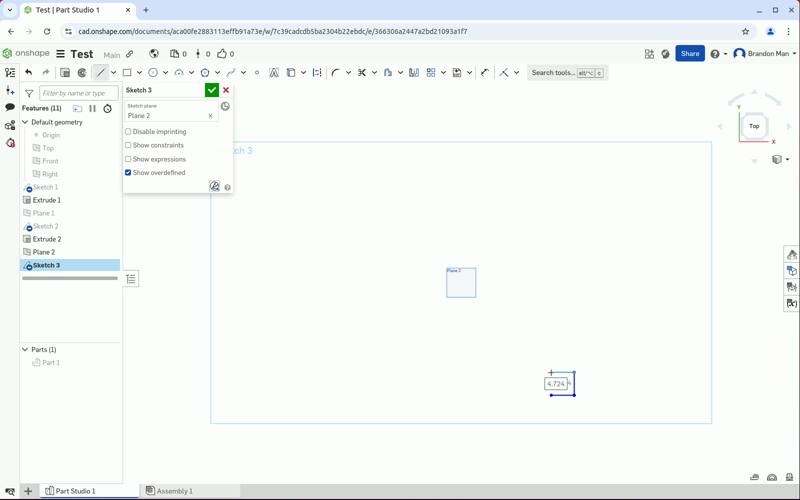
key_up(shift)
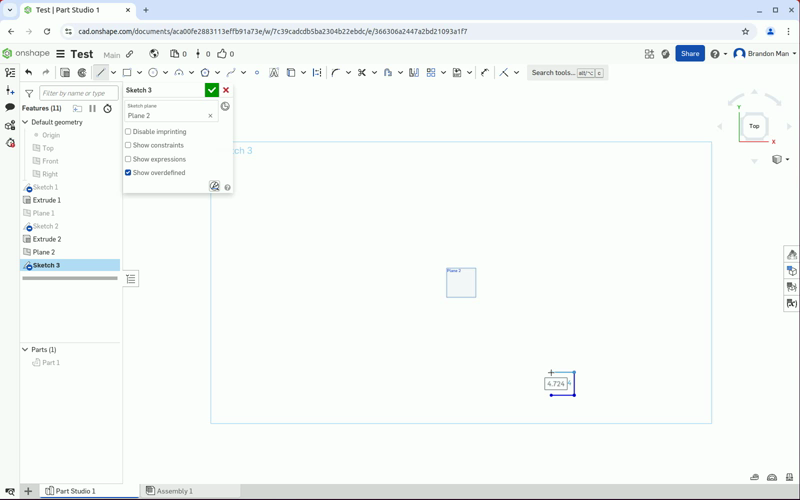
mouse_move(581, 372)
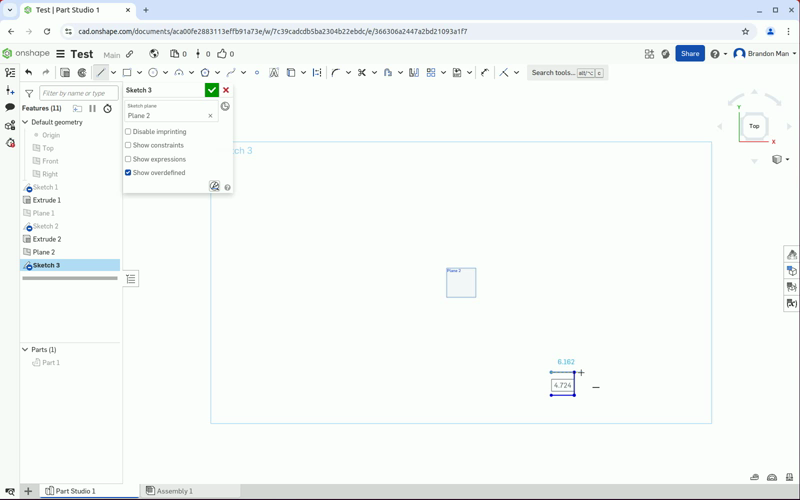
key_down(shift)
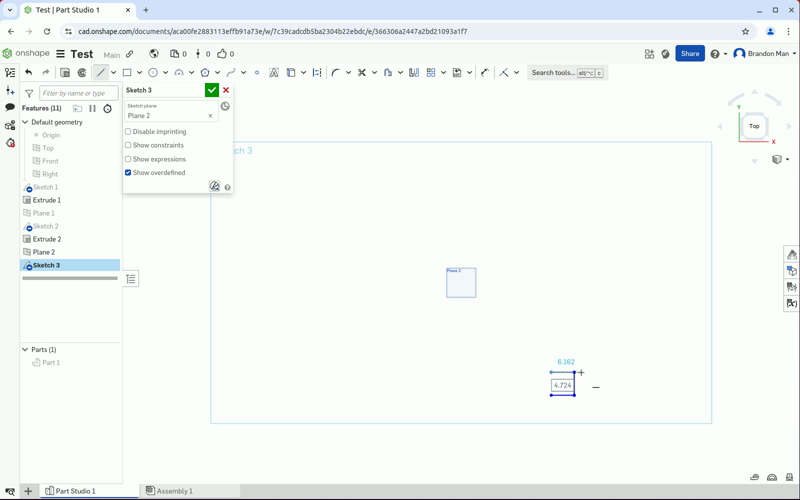
mouse_move(551, 395)
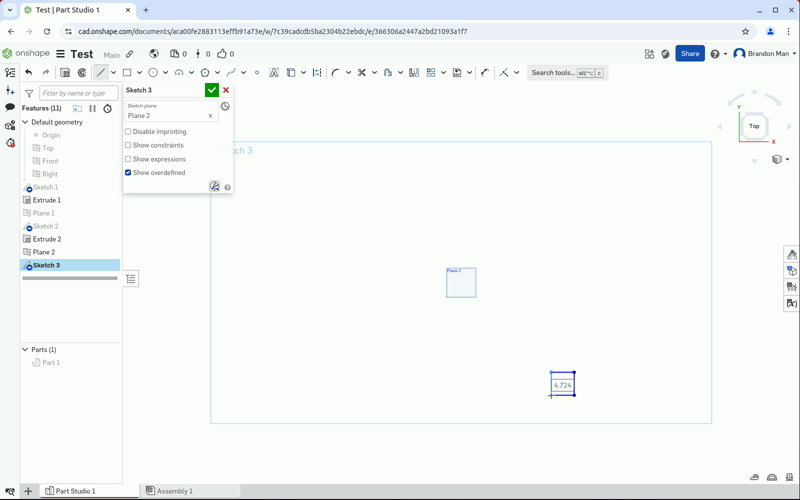
key_up(shift)
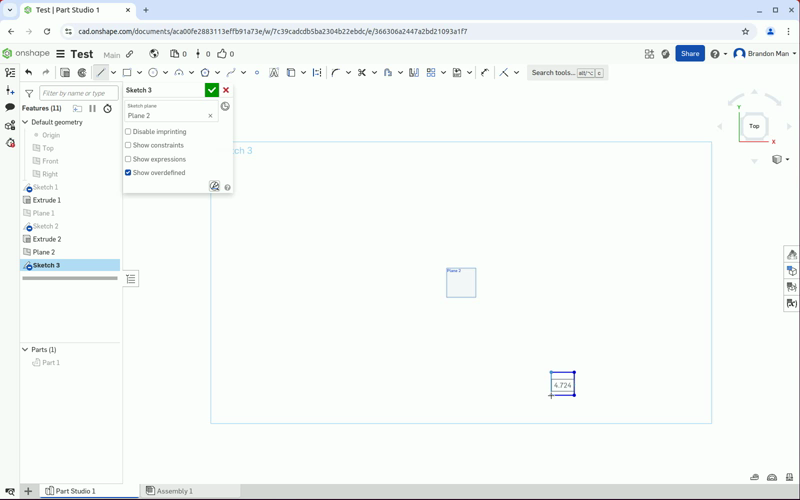
click(551, 395)
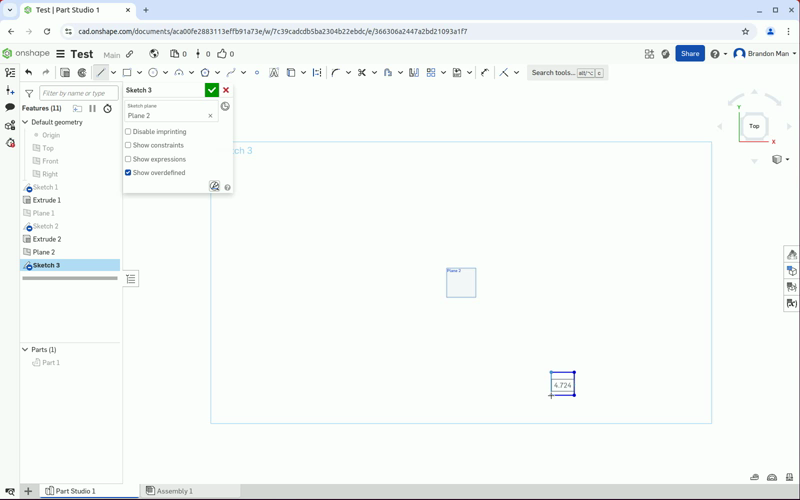
key(esc)
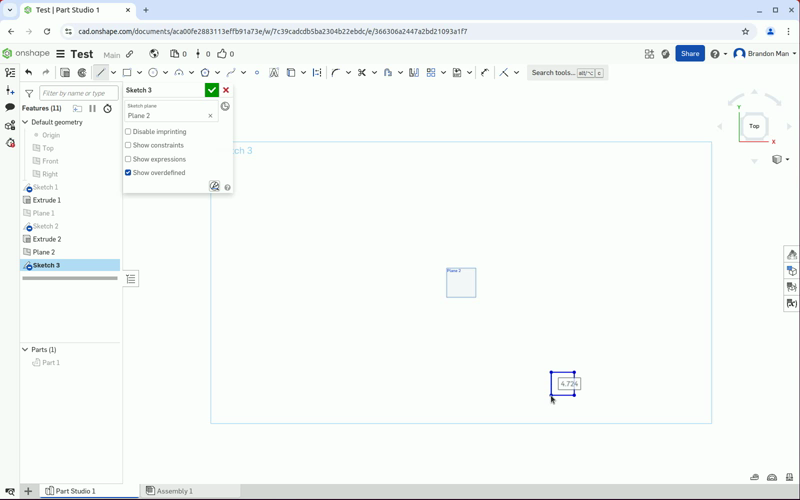
mouse_move(571, 379)
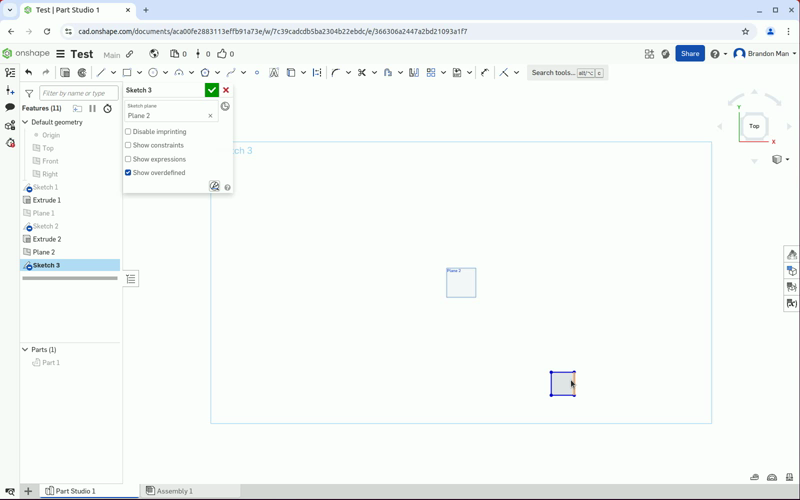
scroll(6)
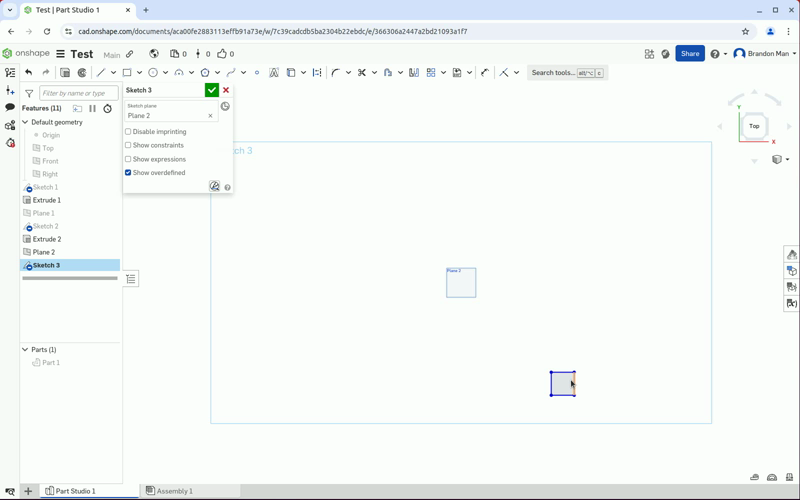
scroll(6)
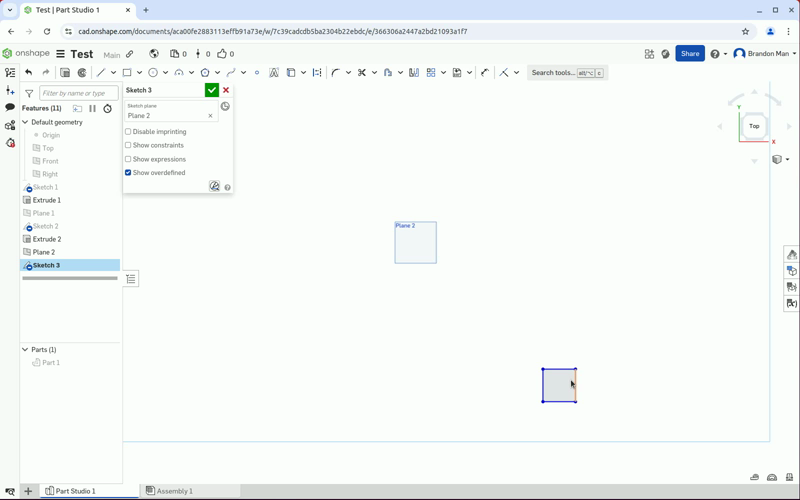
scroll(6)
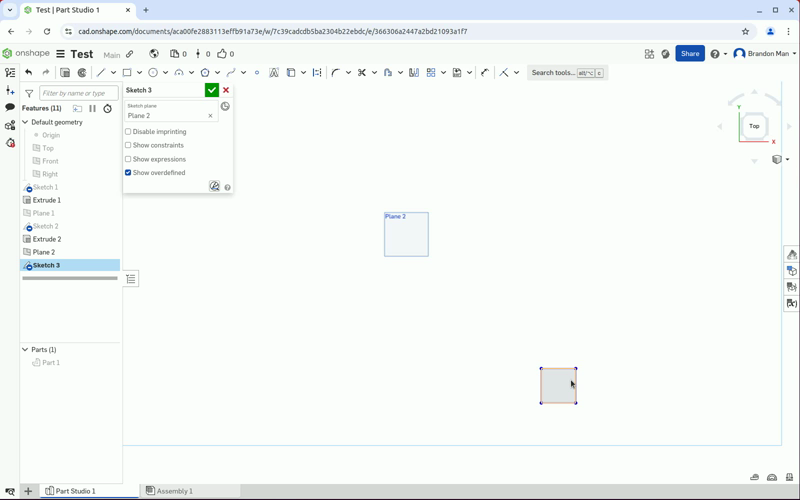
scroll(6)
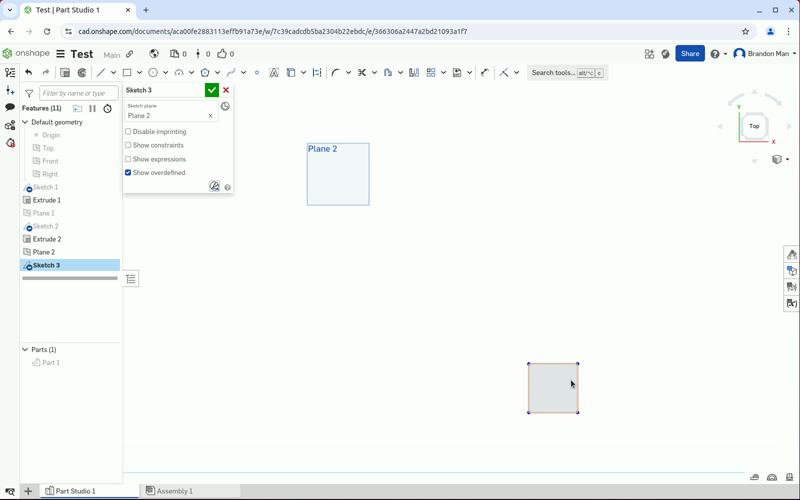
scroll(6)
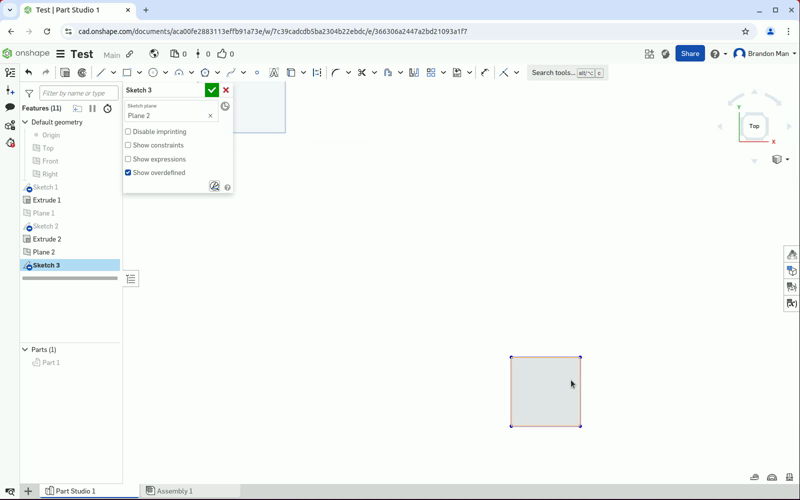
scroll(6)
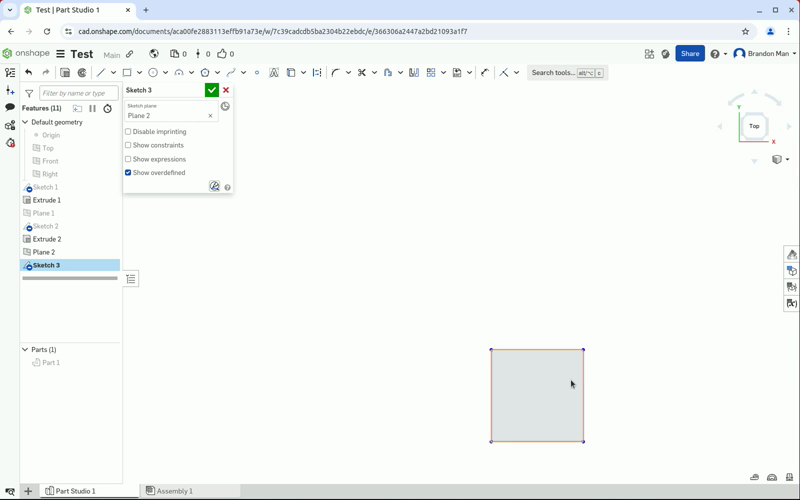
scroll(6)
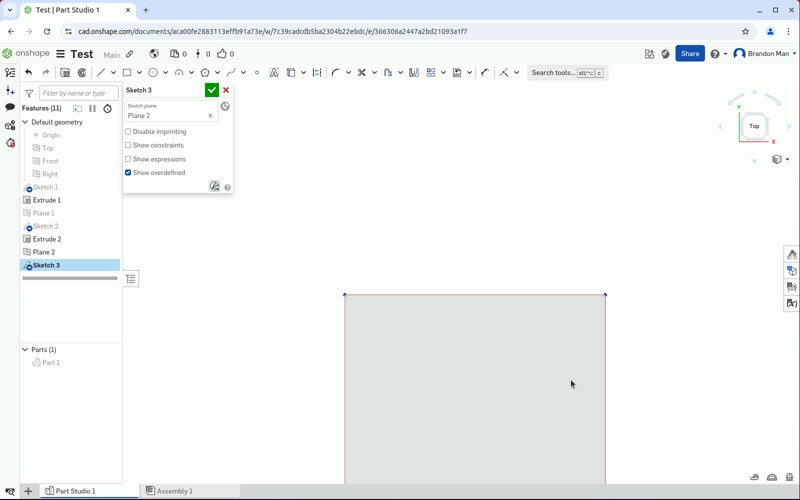
click(571, 379)
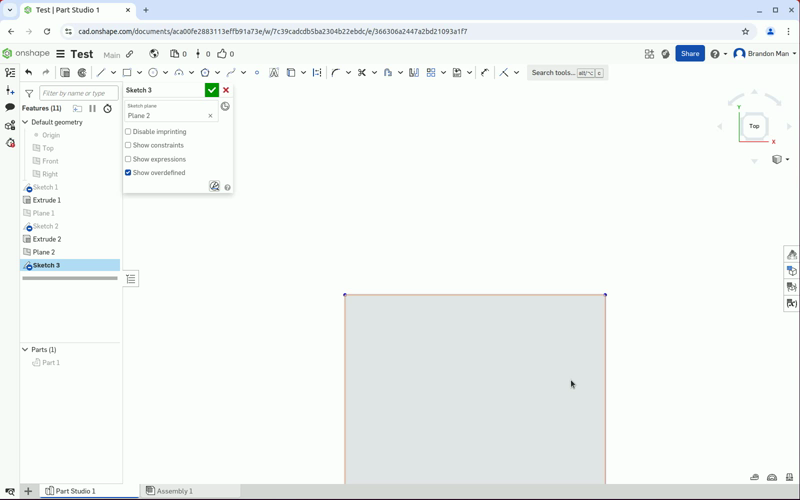
scroll(-6)
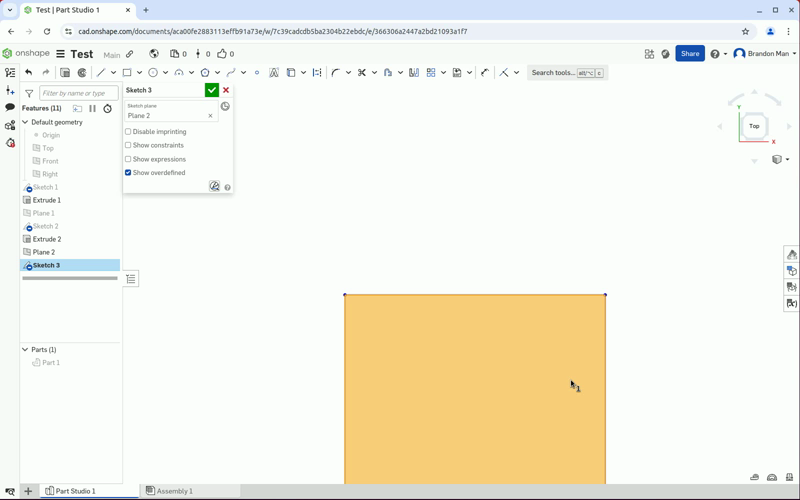
scroll(-6)
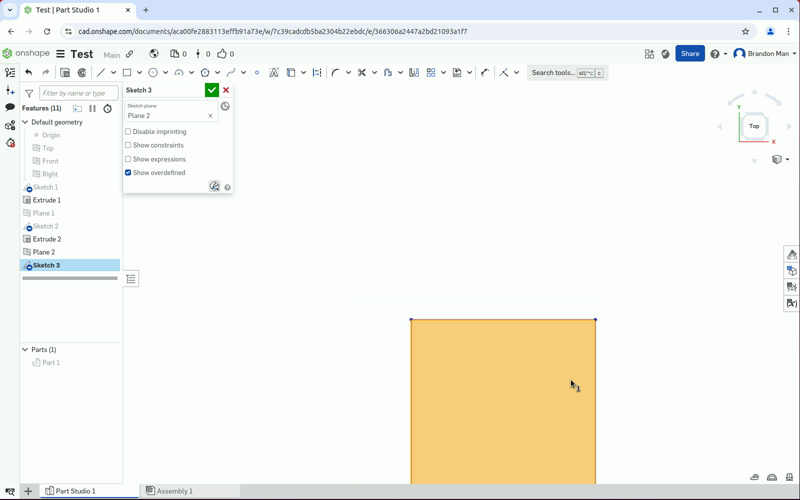
scroll(-6)
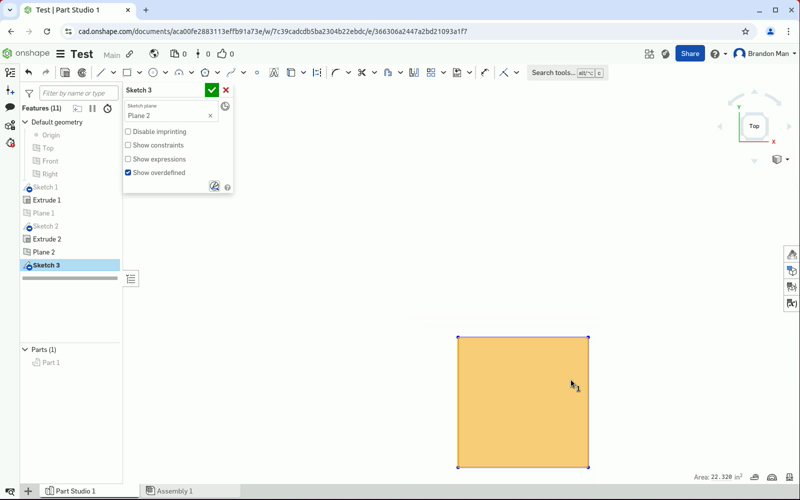
scroll(-6)
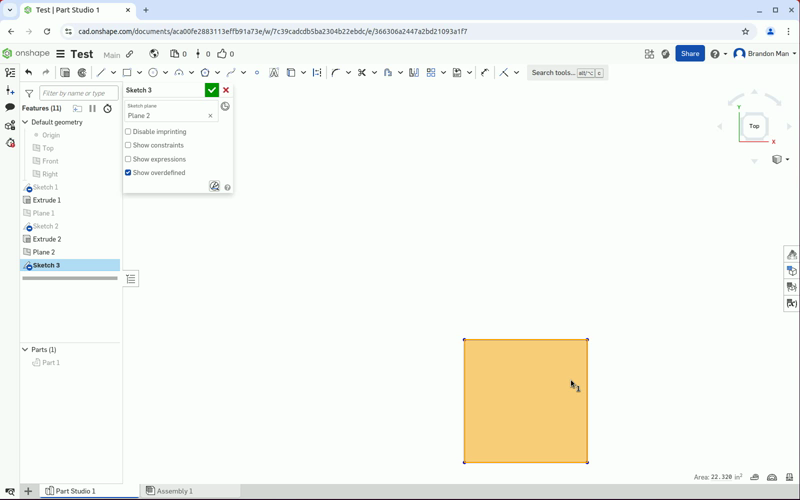
scroll(-6)
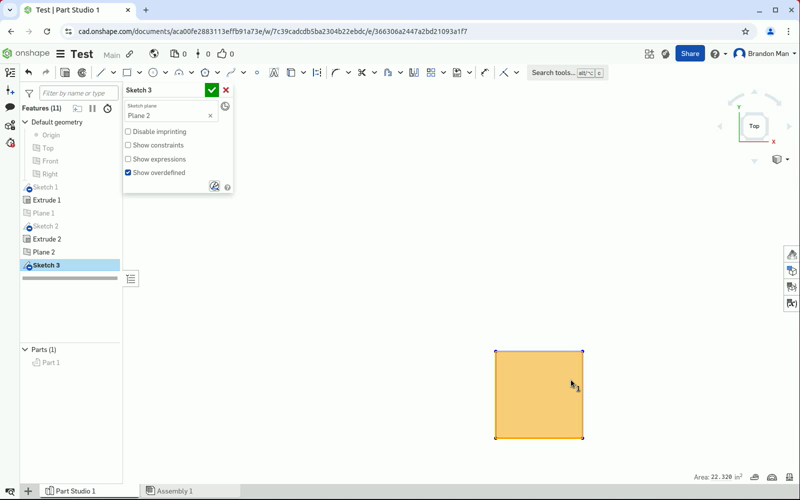
scroll(-6)
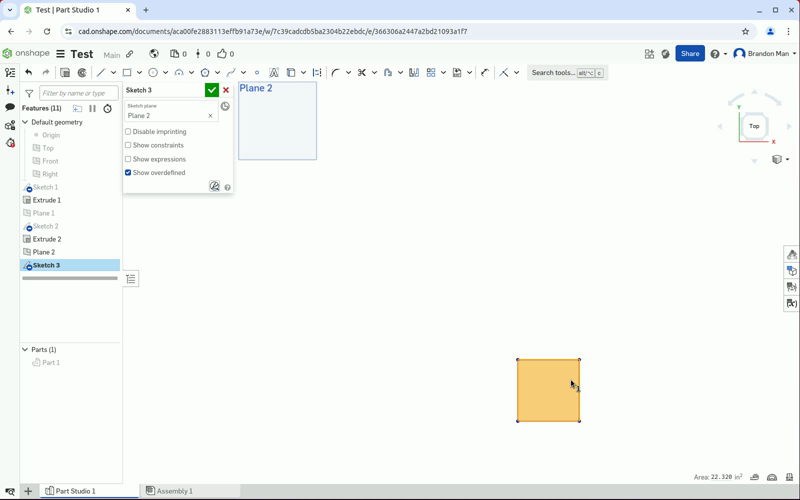
scroll(-6)
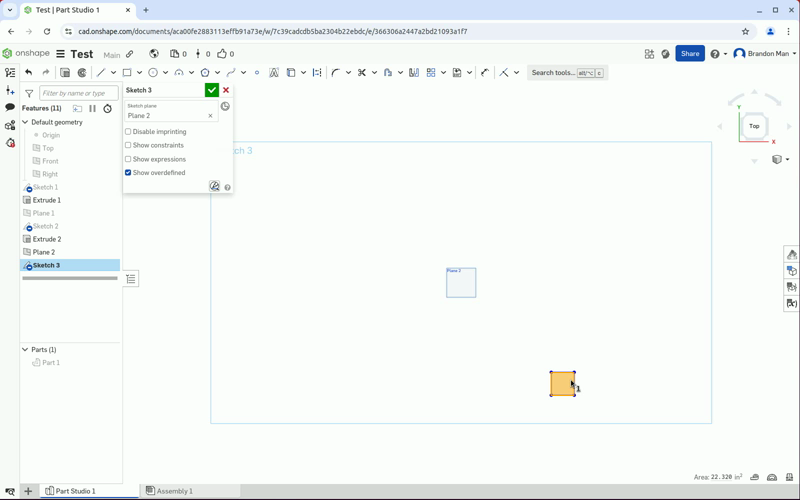
mouse_move(73, 352)
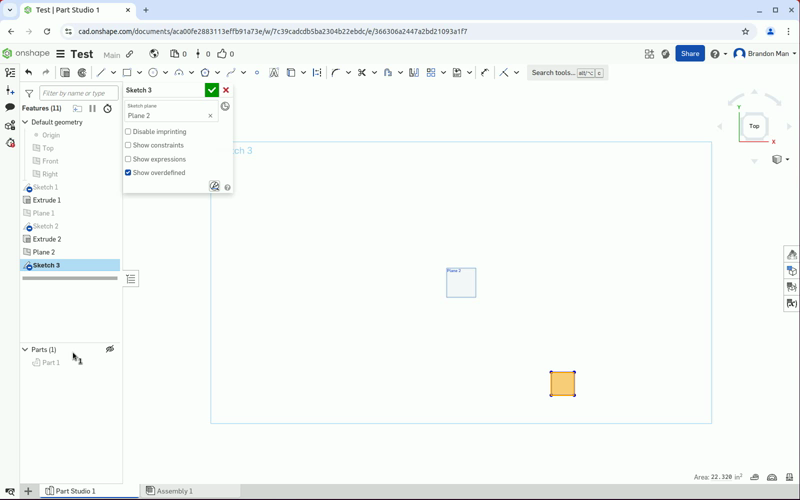
key(shift+y)
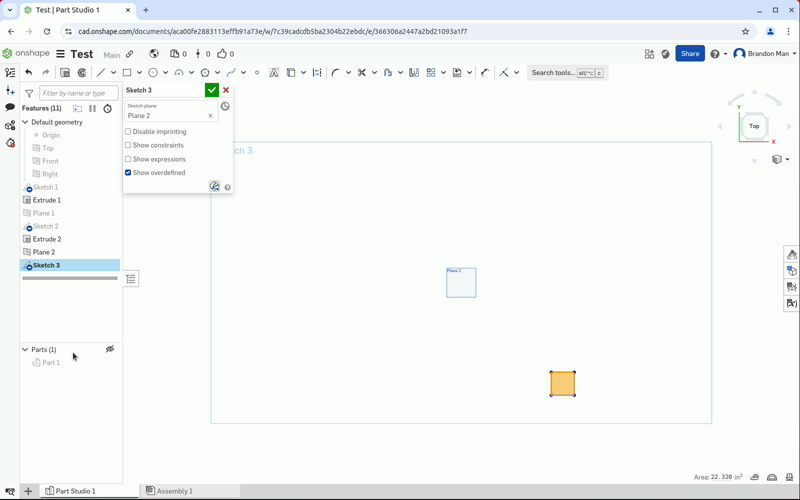
key(shift+e)
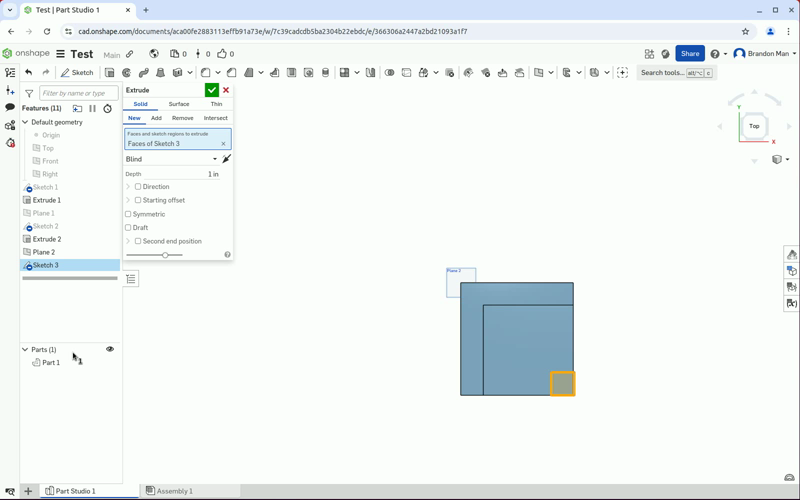
mouse_move(143, 106)
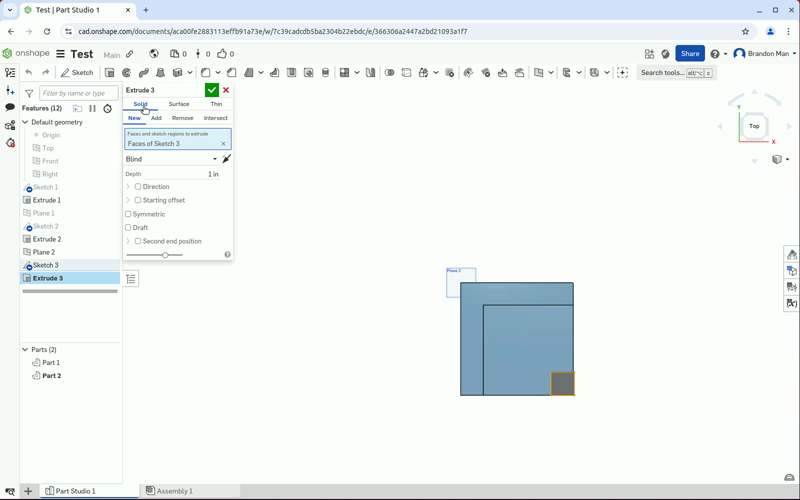
click(143, 106)
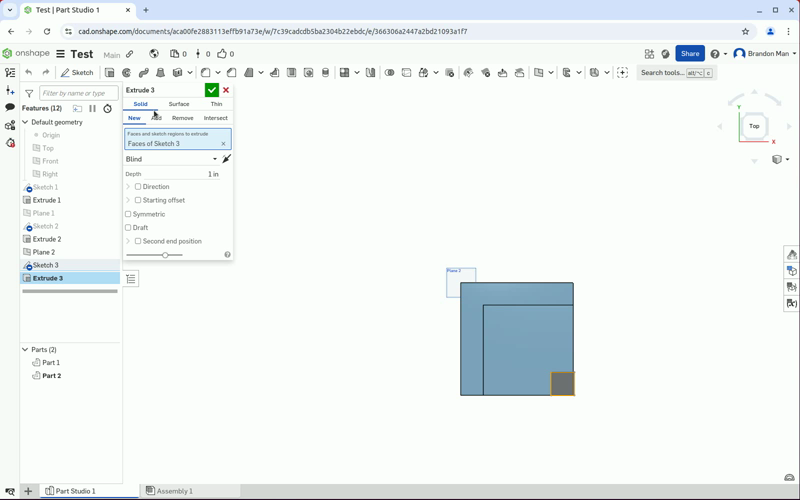
mouse_move(186, 120)
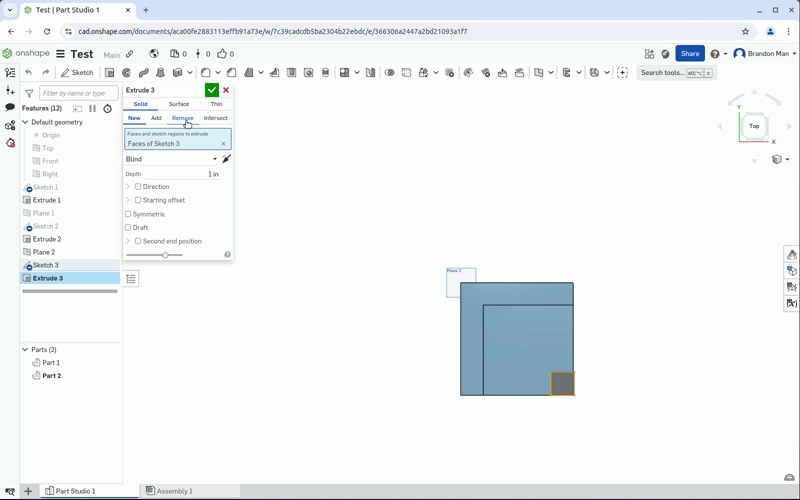
click(186, 120)
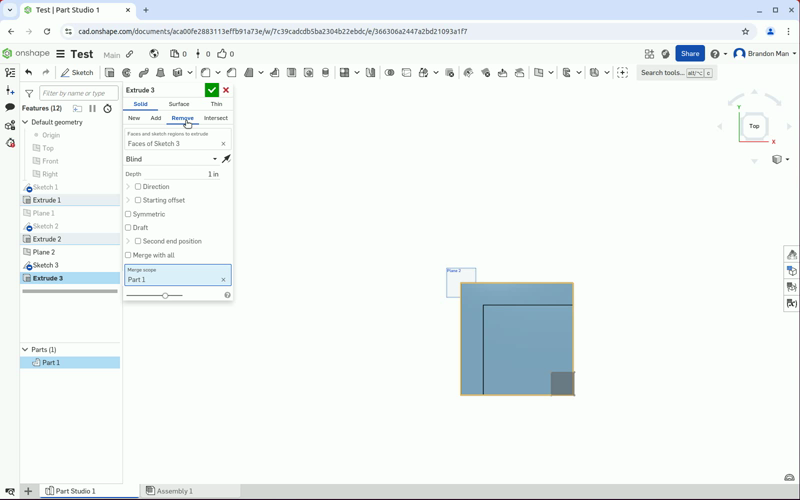
key(tab, 4)
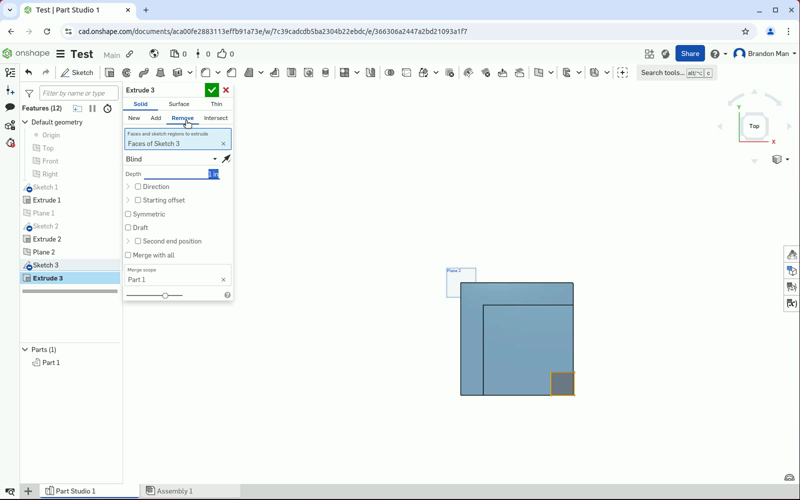
text(4.574)
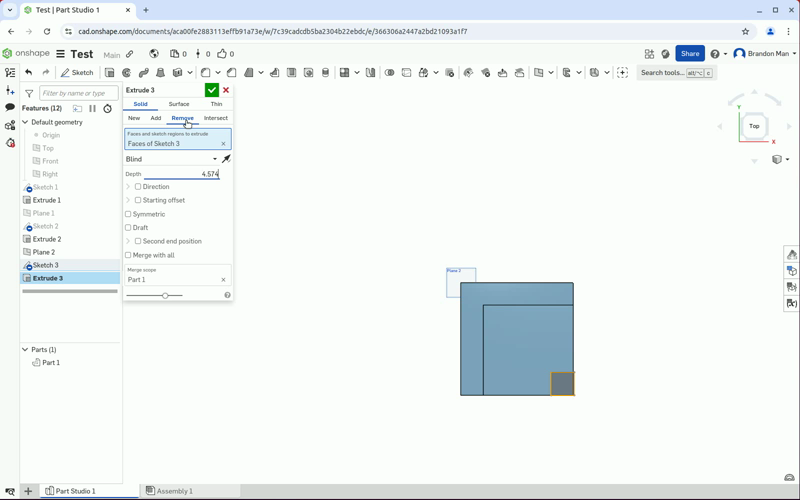
key(tab, 6)
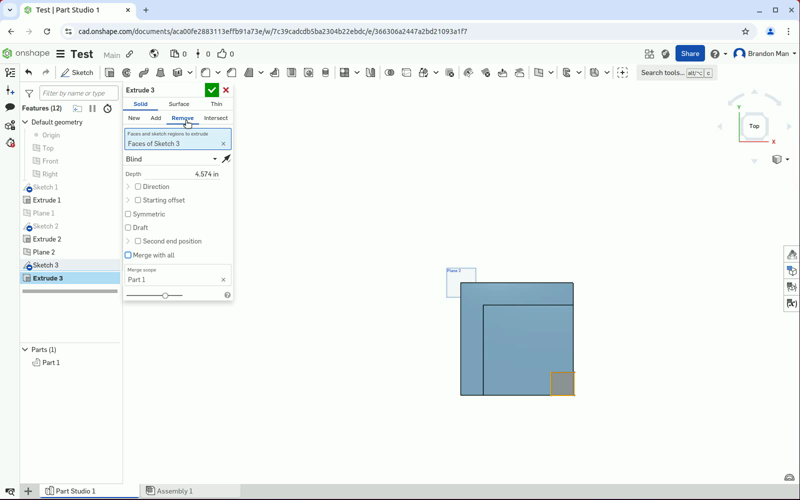
key(space)
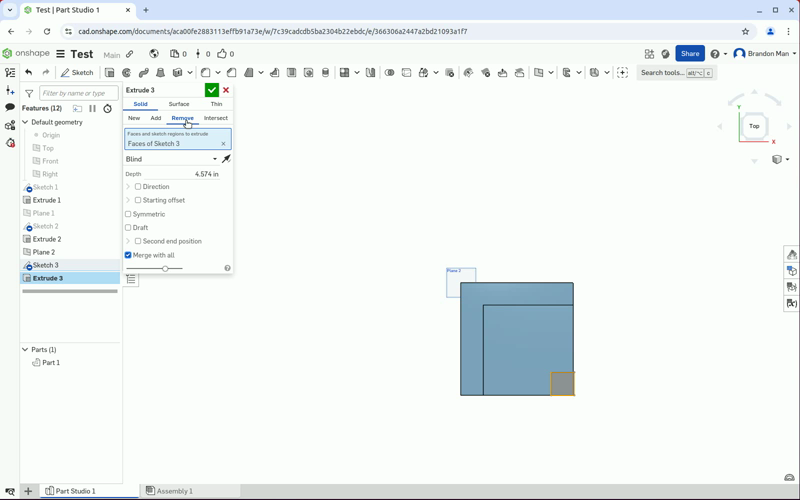
key(enter)
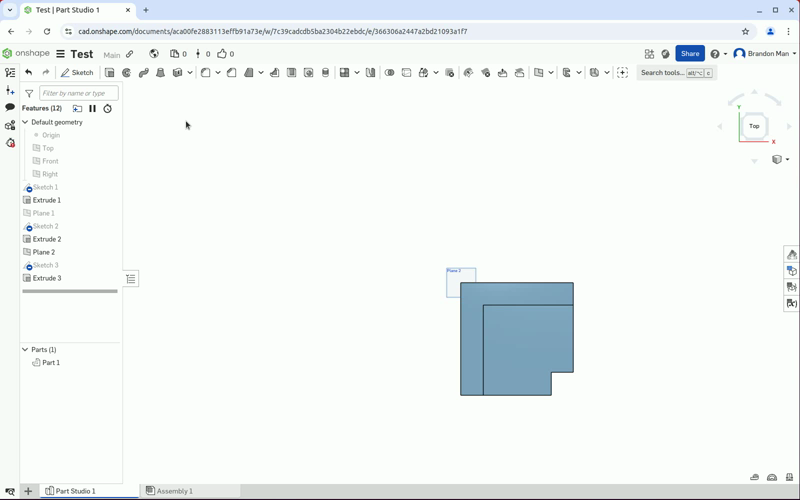
key(shift+h)
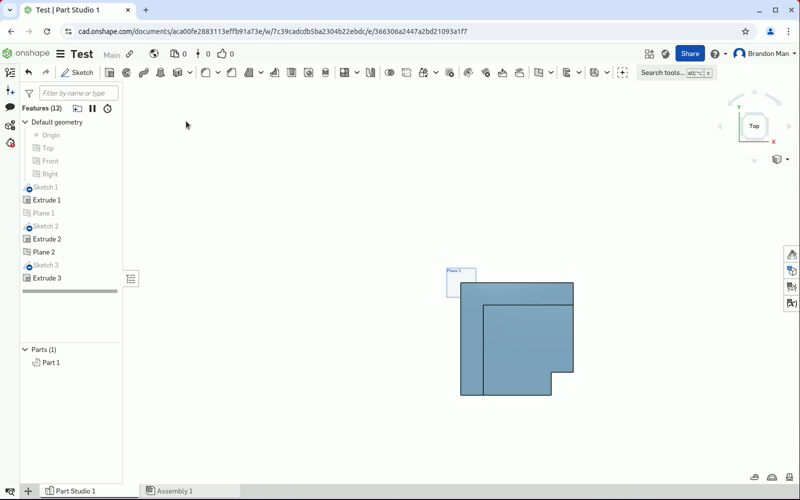
key(shift+h)
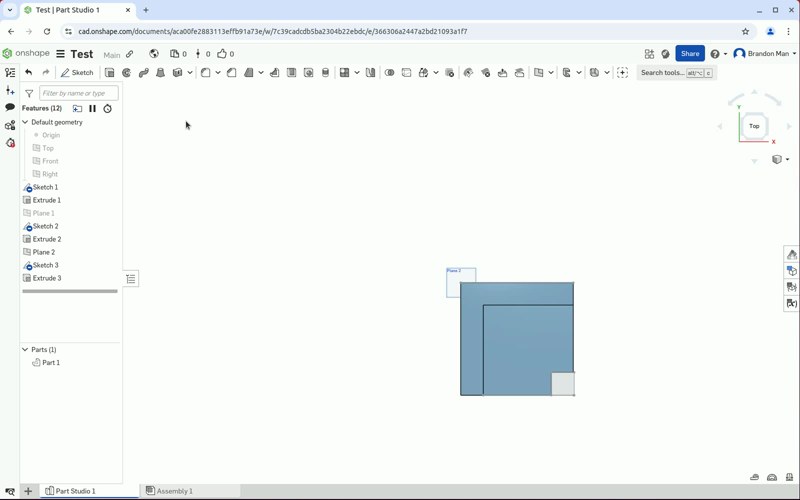
key(shift+7)
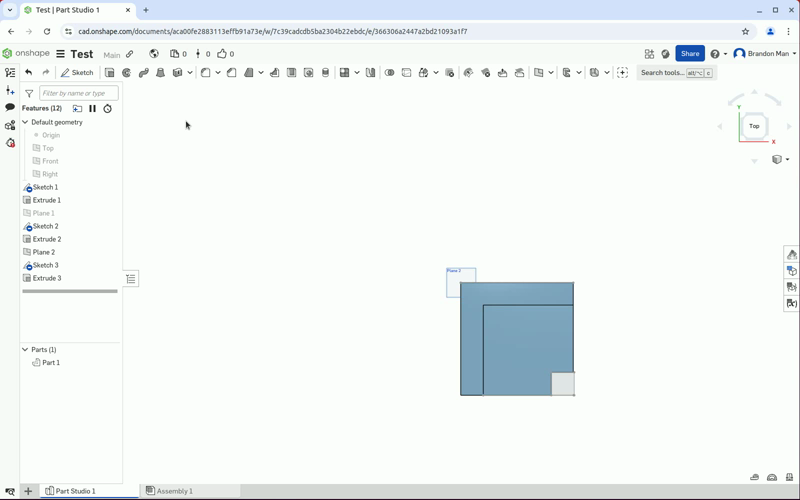
key(up, 3)
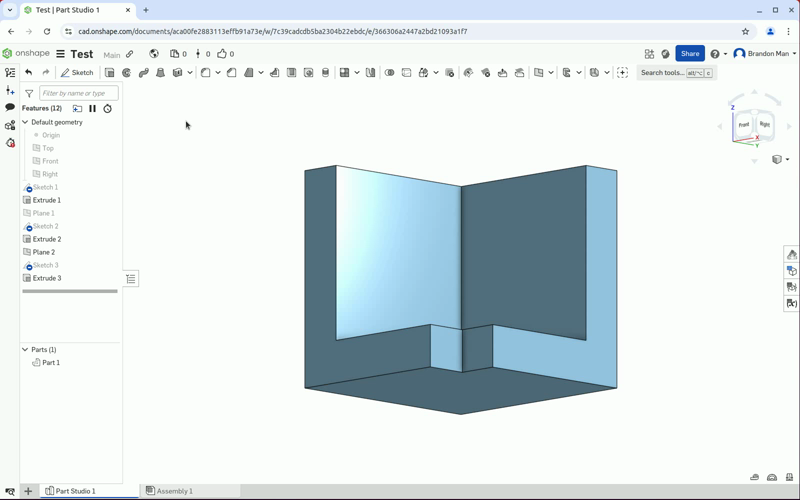
key(left, 3)
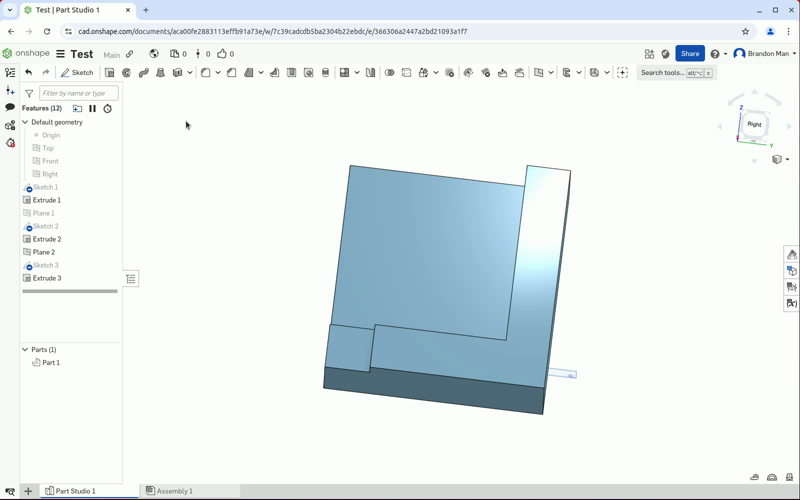
key(right, 3)
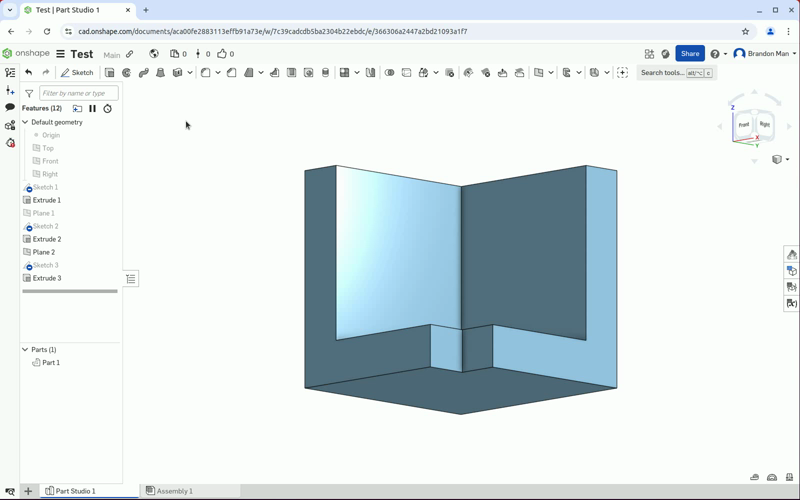
key(down, 3)
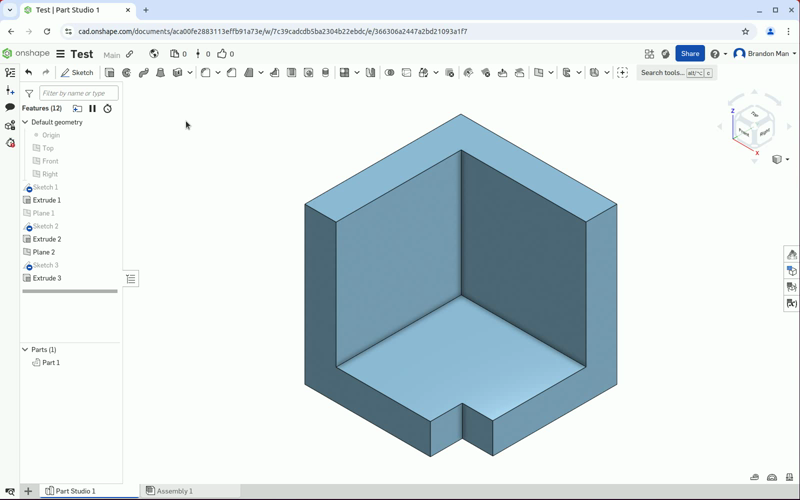
mouse_move(73, 189)
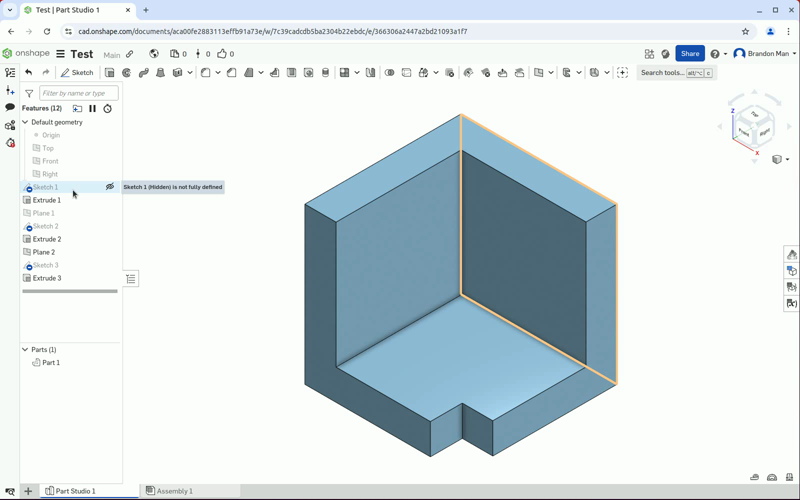
click(73, 189)